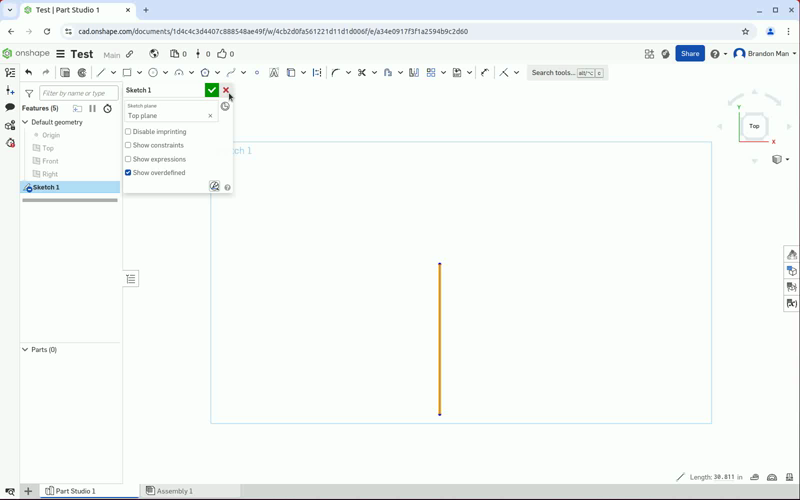
key(shift+h)
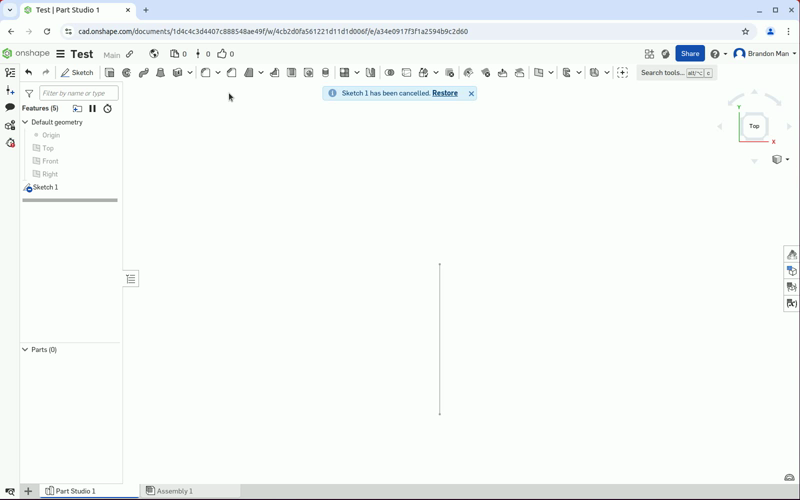
mouse_move(73, 352)
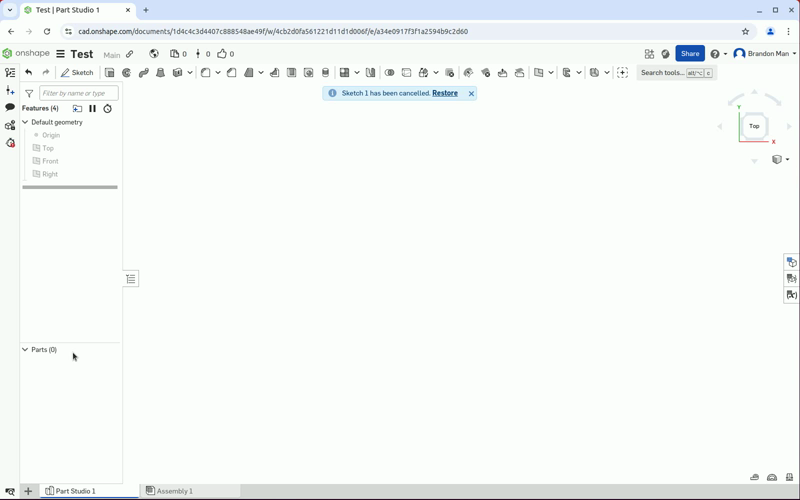
key(y)
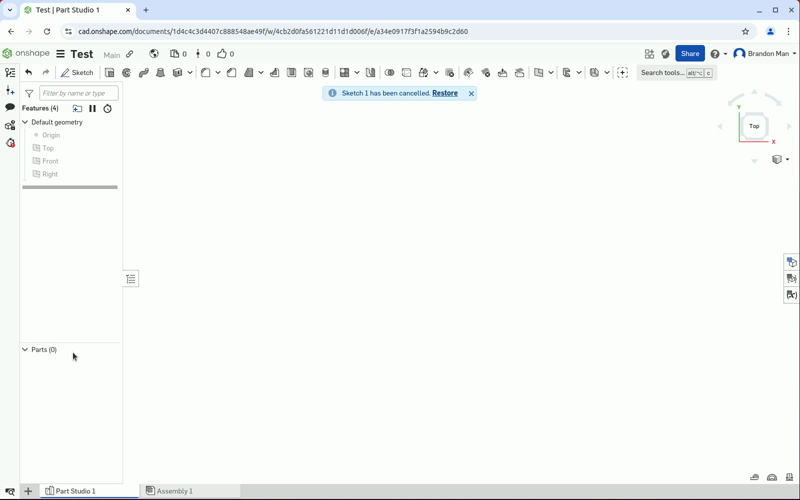
key(shift+p)
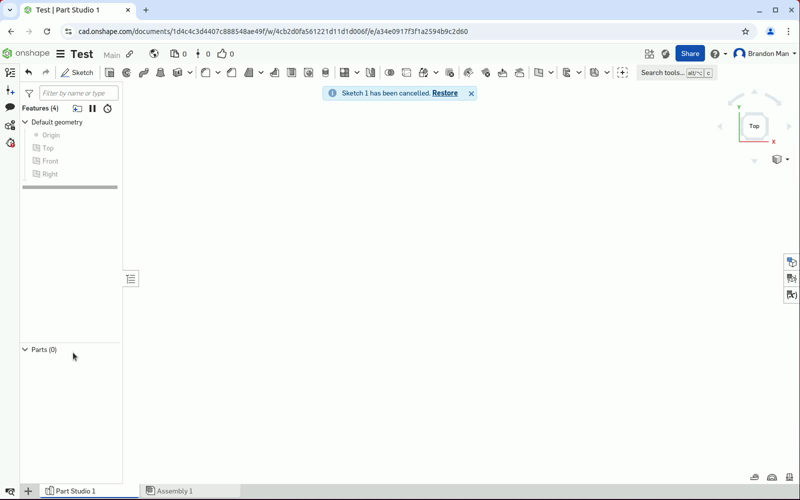
key(space)
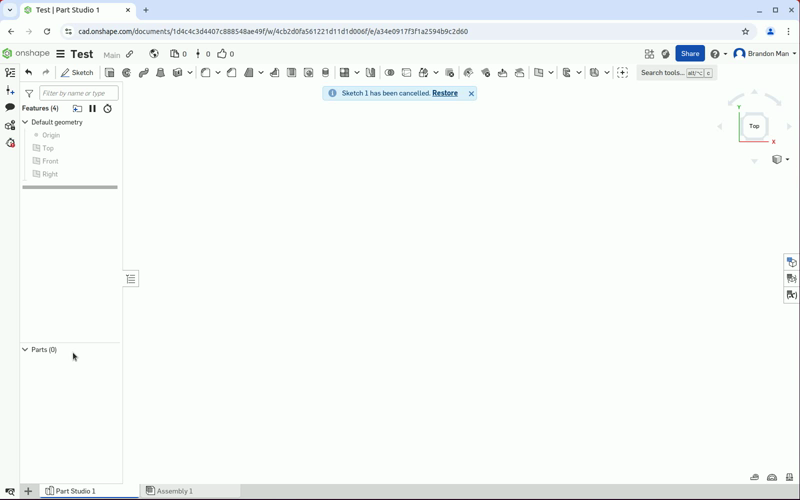
key_down(shift)
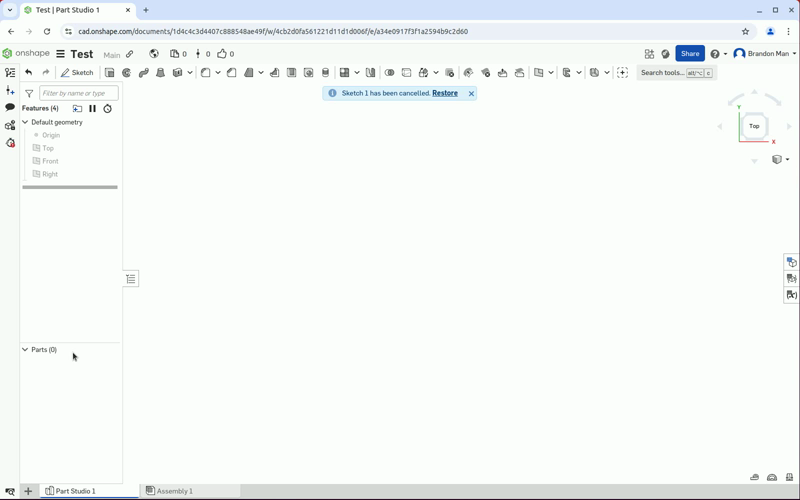
key(up)
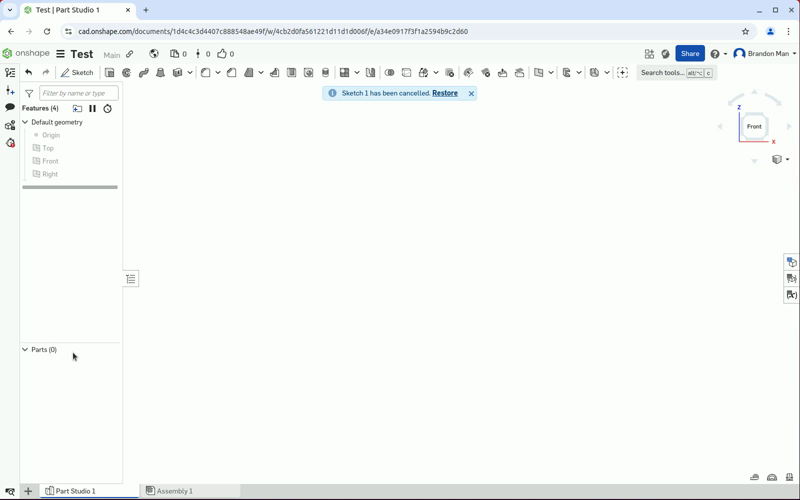
key_up(shift)
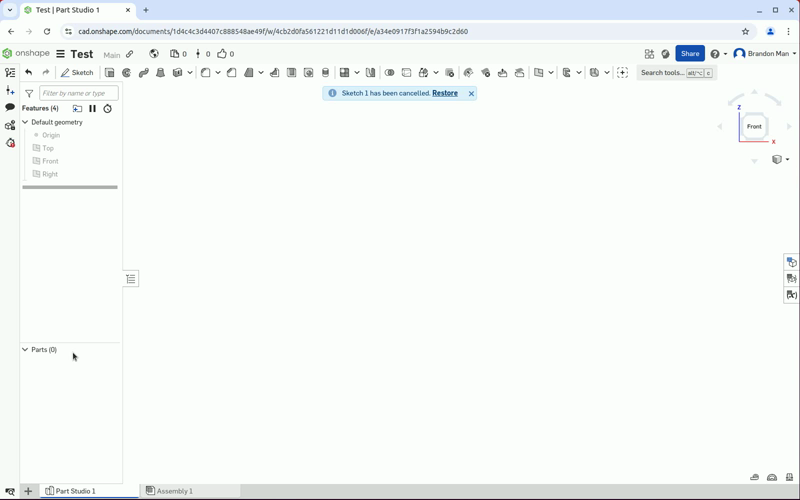
mouse_move(73, 352)
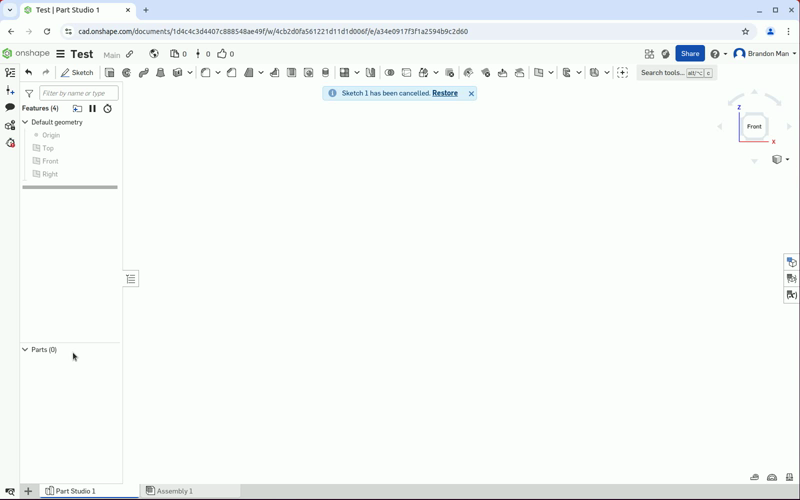
key(shift+y)
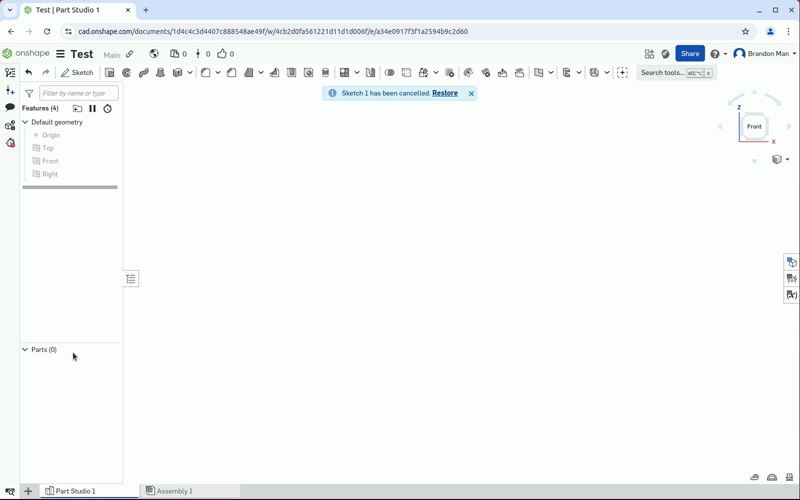
key(shift+s)
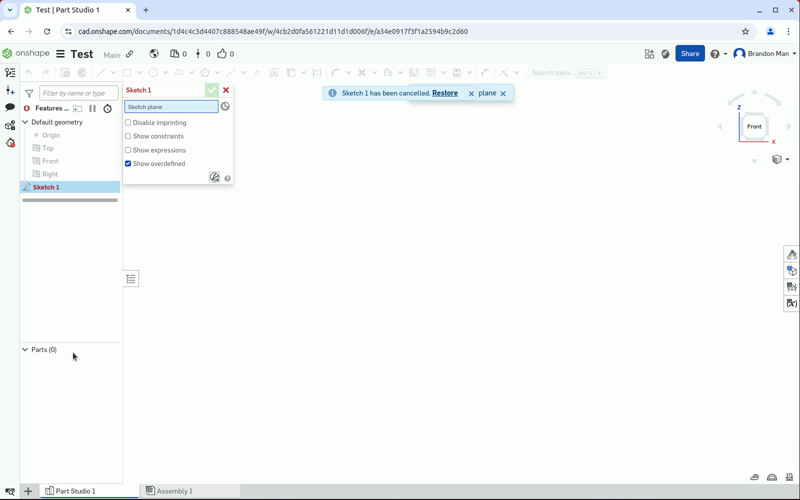
mouse_move(73, 163)
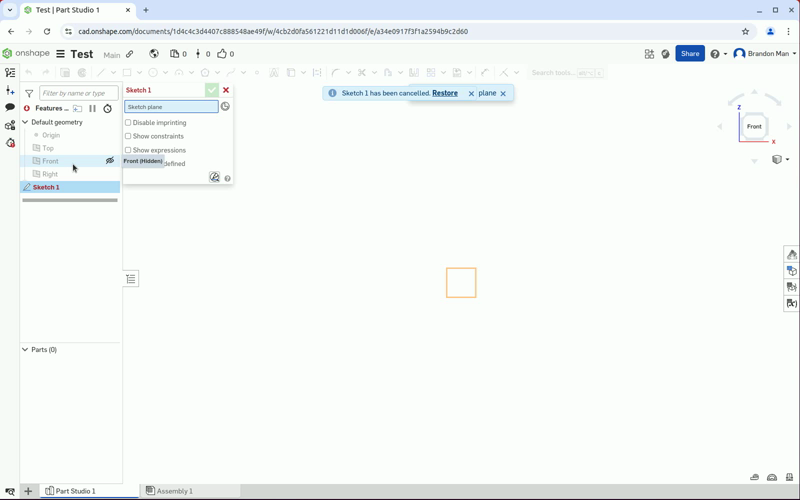
click(73, 163)
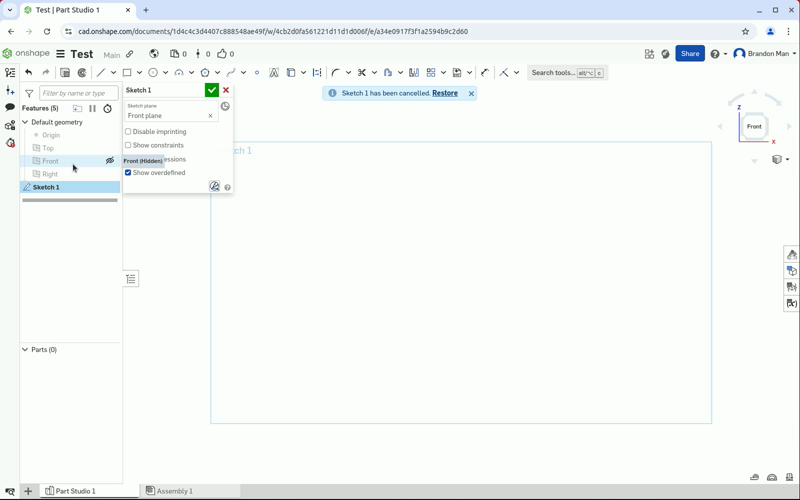
mouse_move(73, 352)
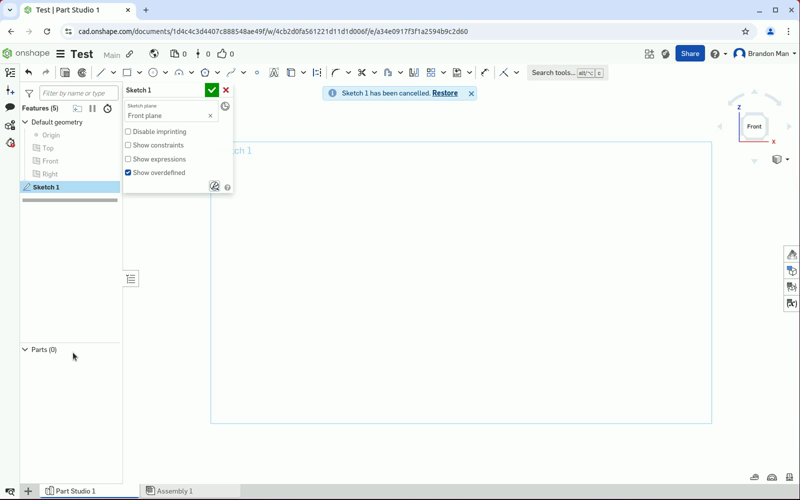
key(y)
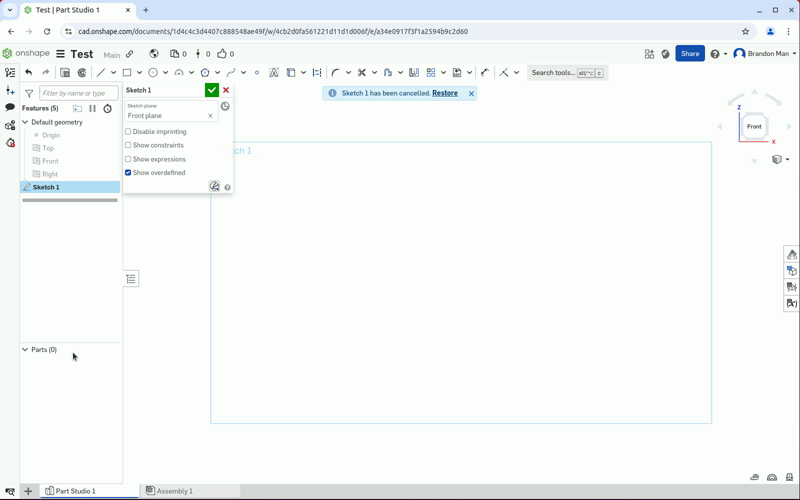
key(c)
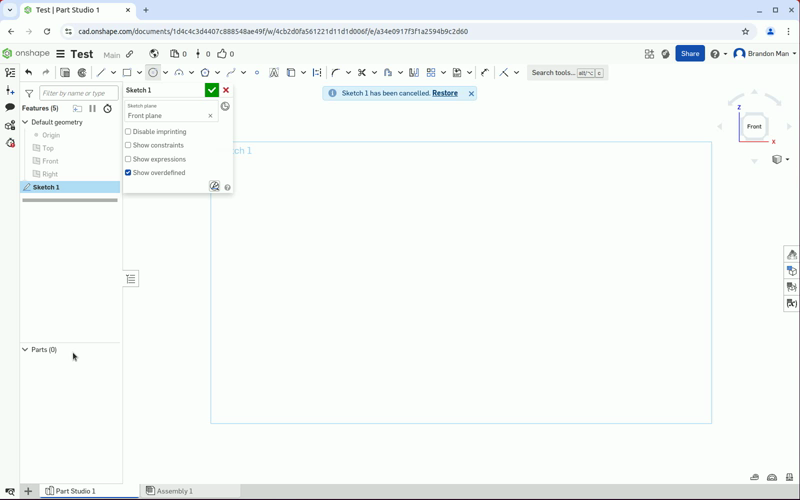
key_down(shift)
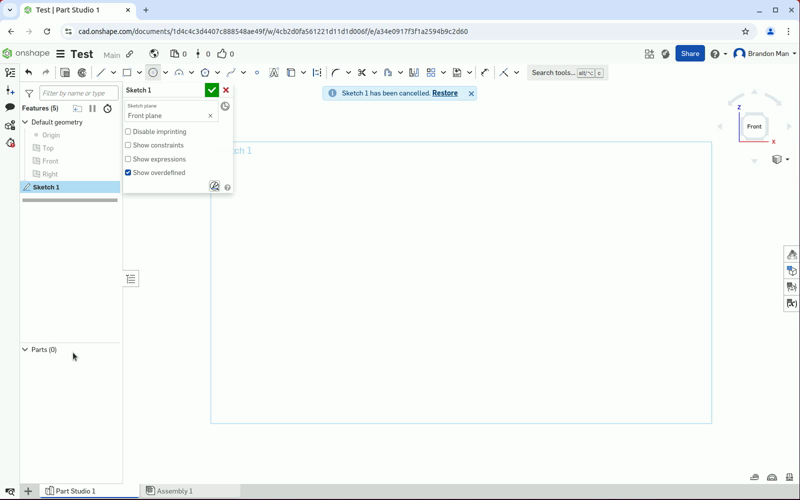
mouse_move(461, 282)
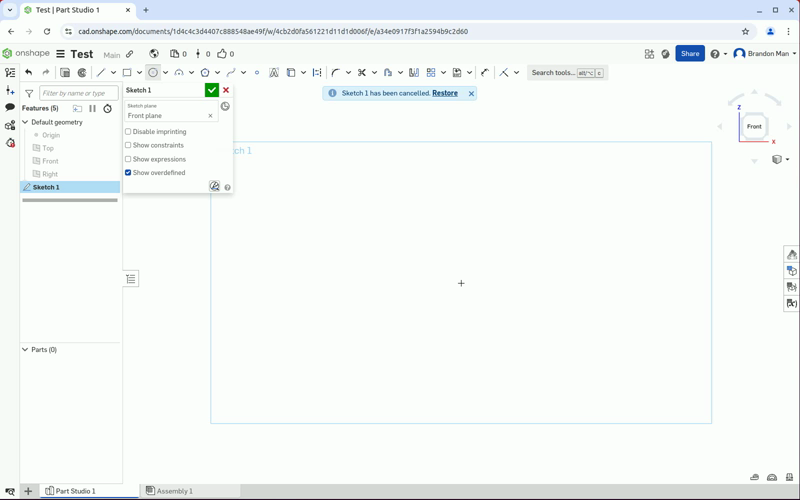
click(461, 282)
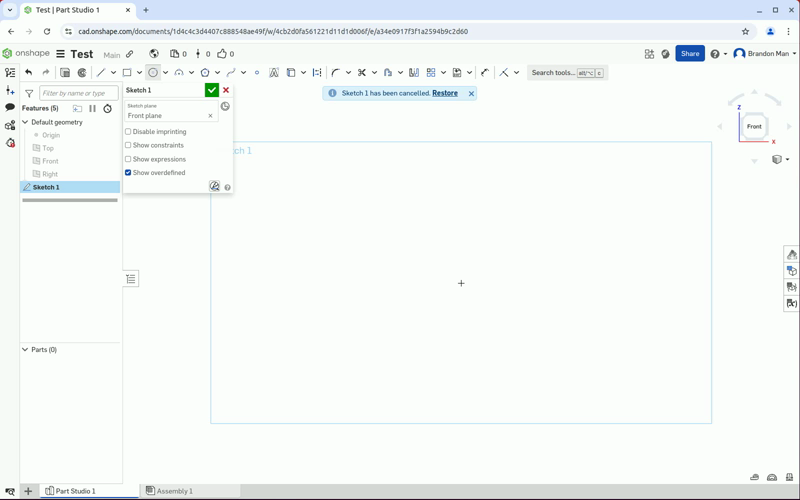
key_up(shift)
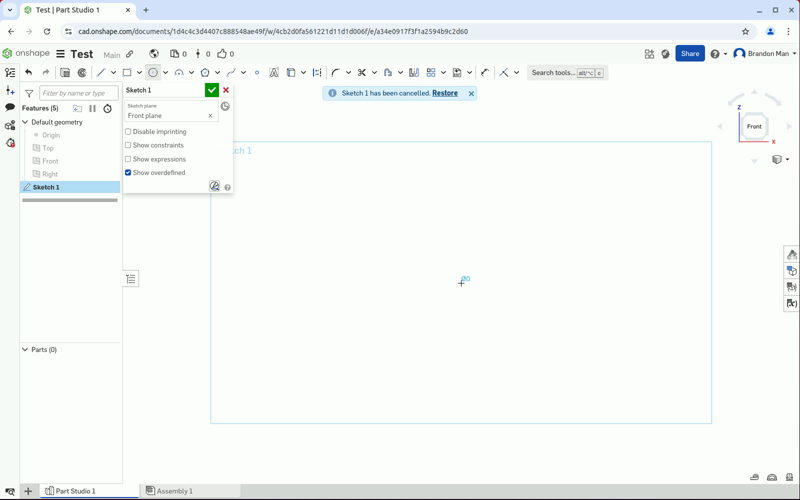
mouse_move(464, 282)
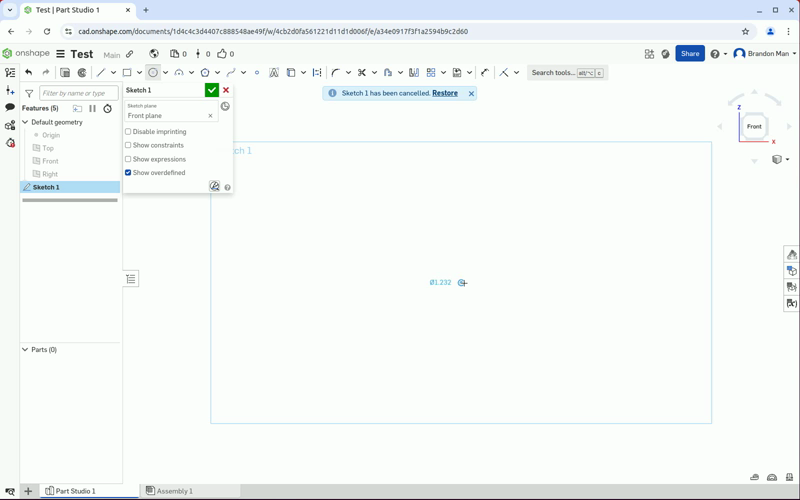
click(464, 282)
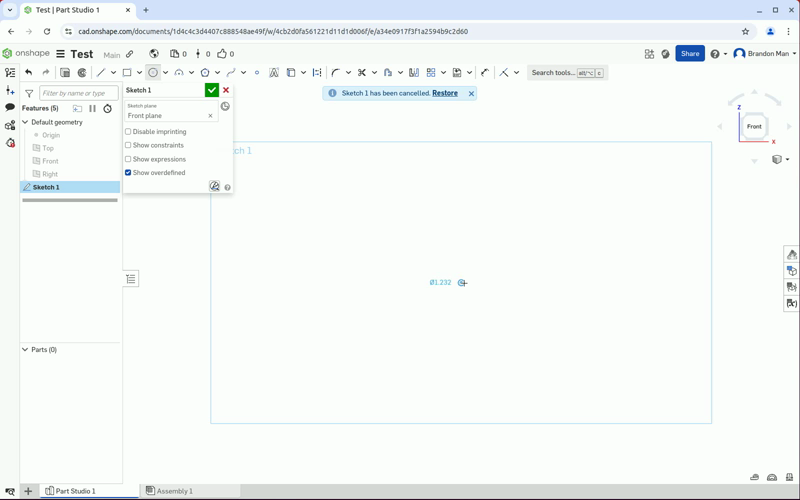
key(esc)
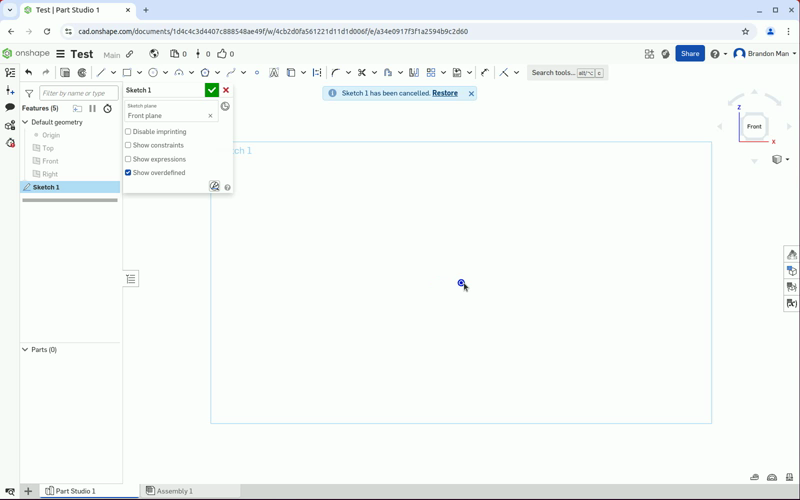
mouse_move(460, 281)
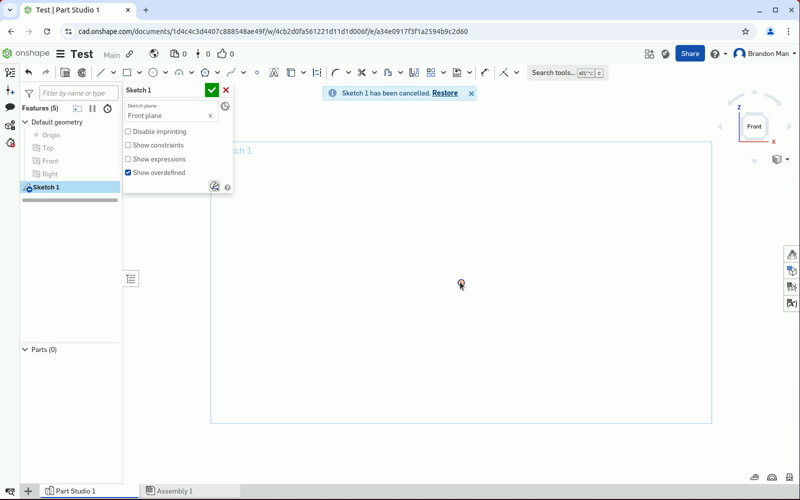
scroll(6)
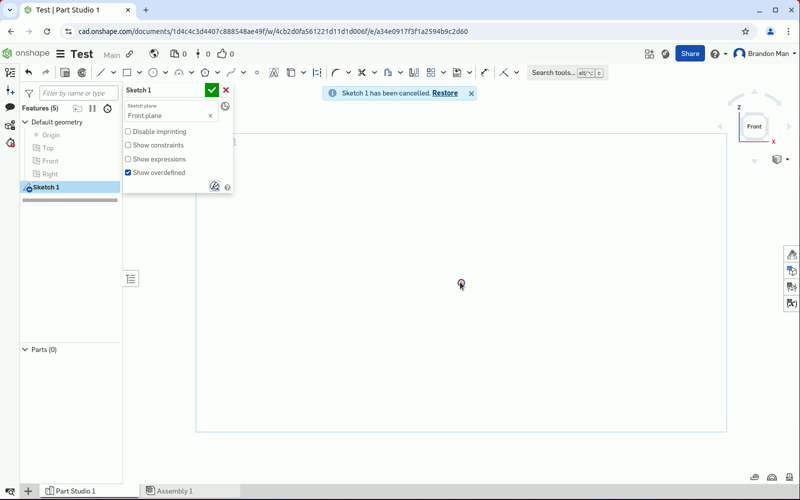
scroll(6)
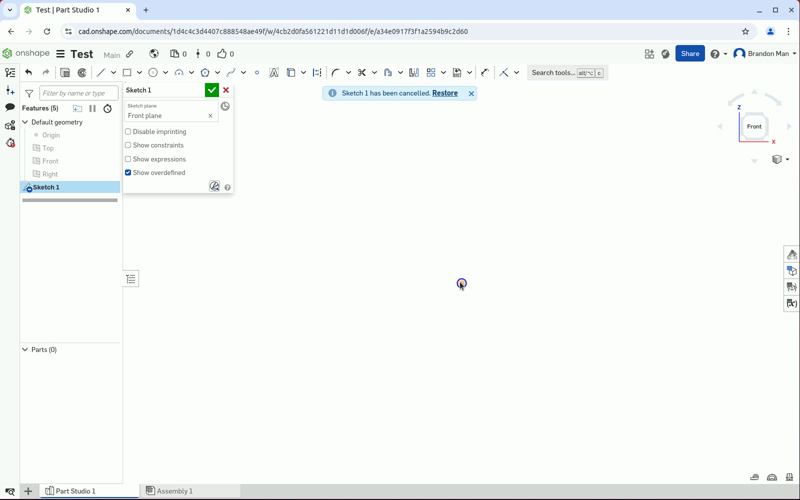
scroll(6)
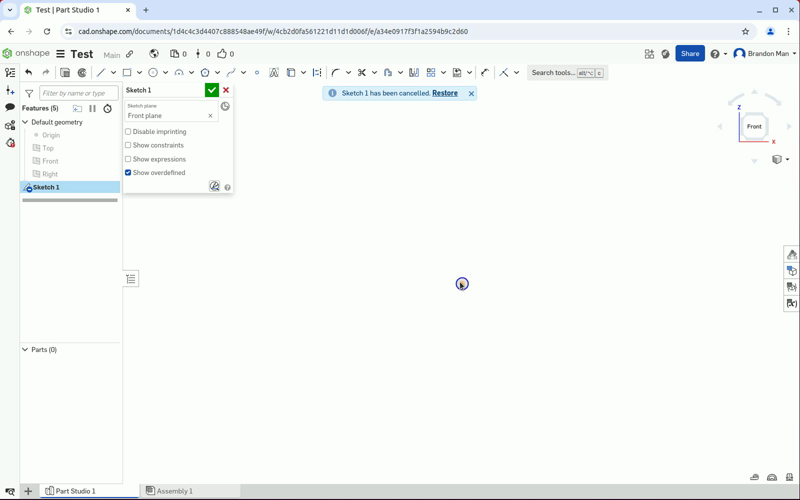
scroll(6)
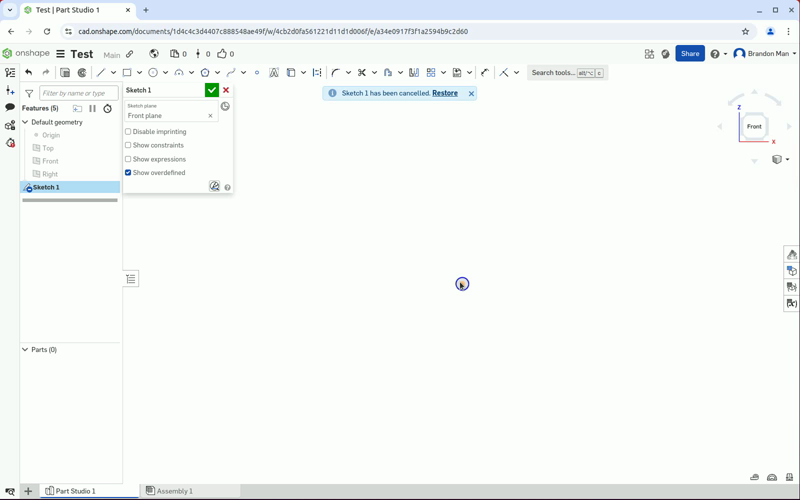
scroll(6)
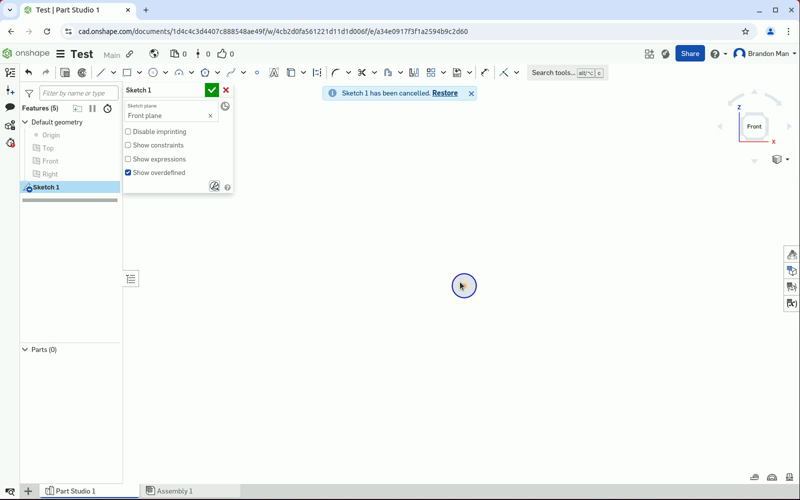
scroll(6)
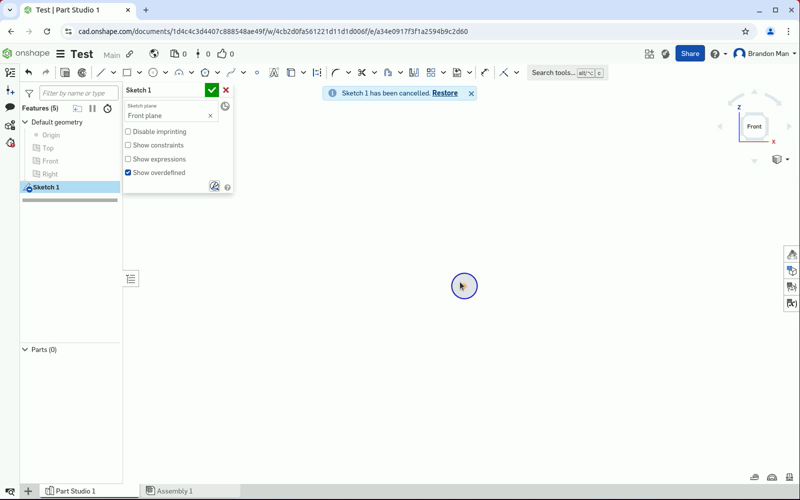
scroll(6)
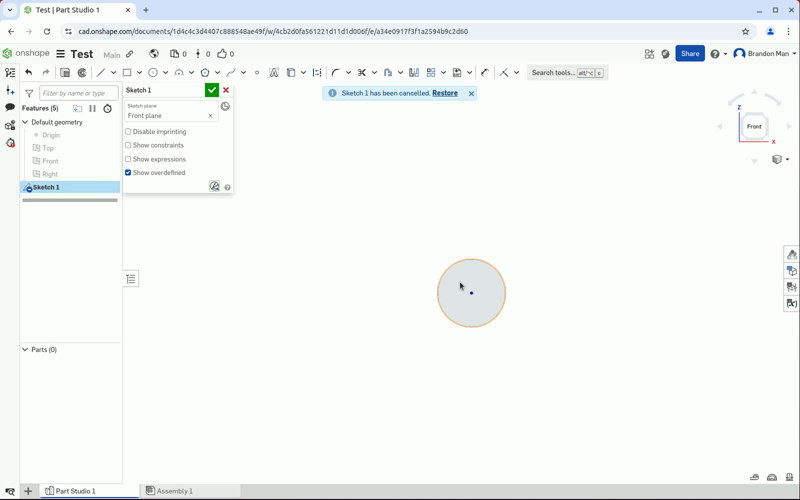
click(460, 281)
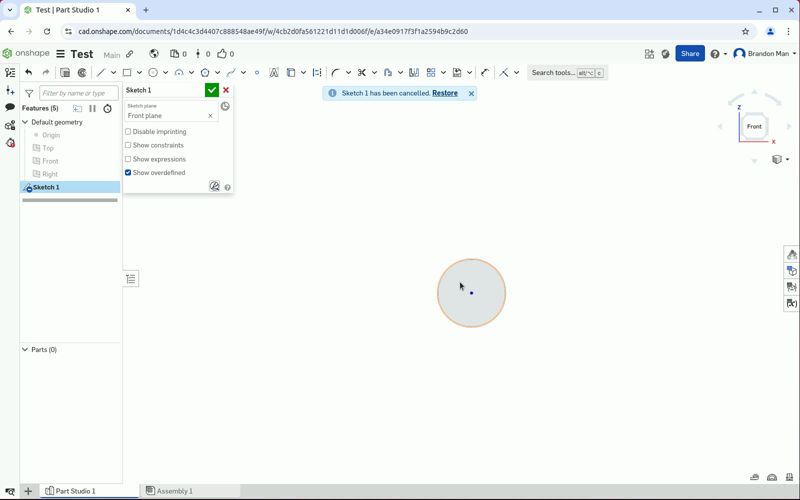
scroll(-6)
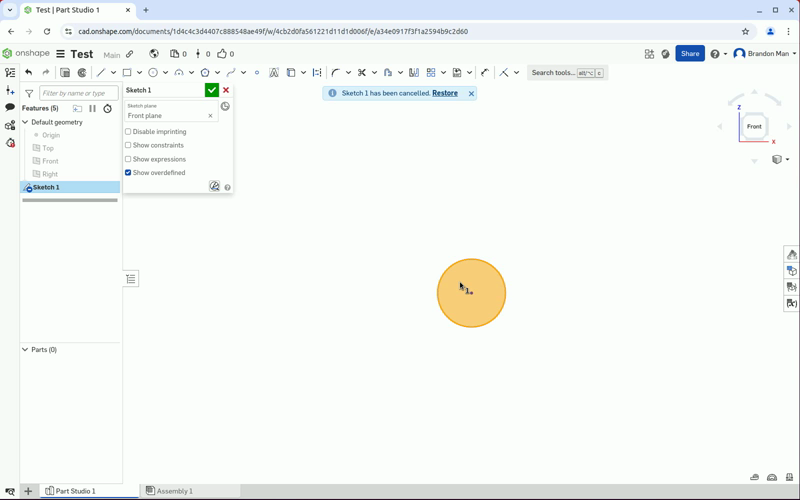
scroll(-6)
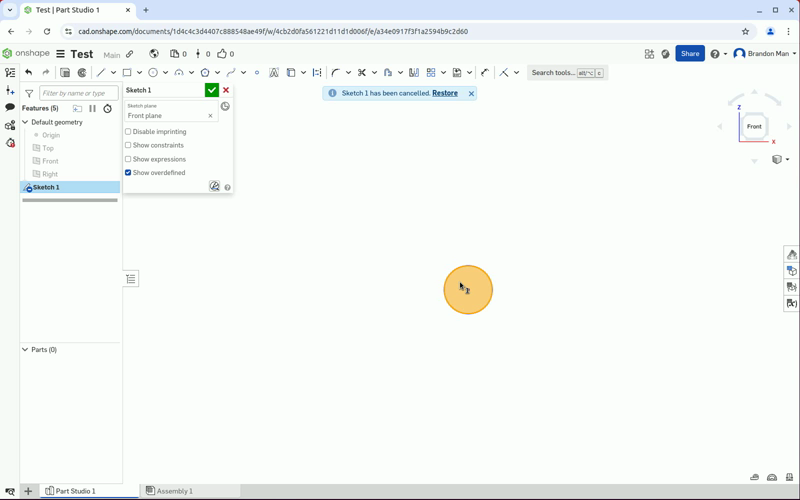
scroll(-6)
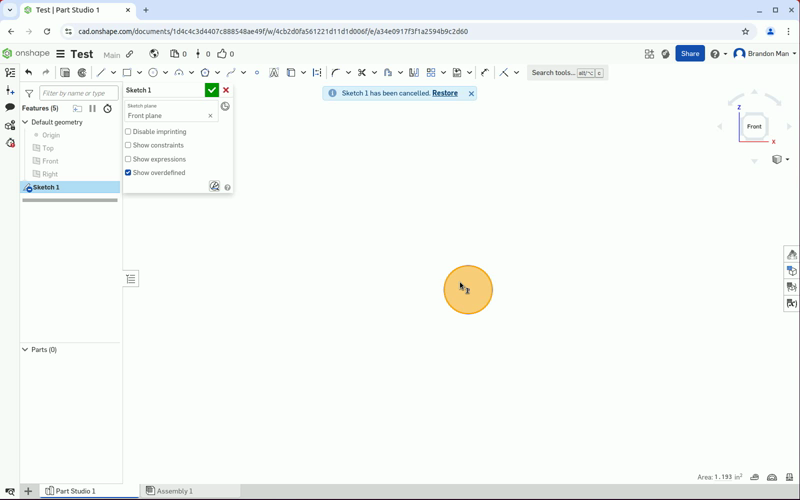
scroll(-6)
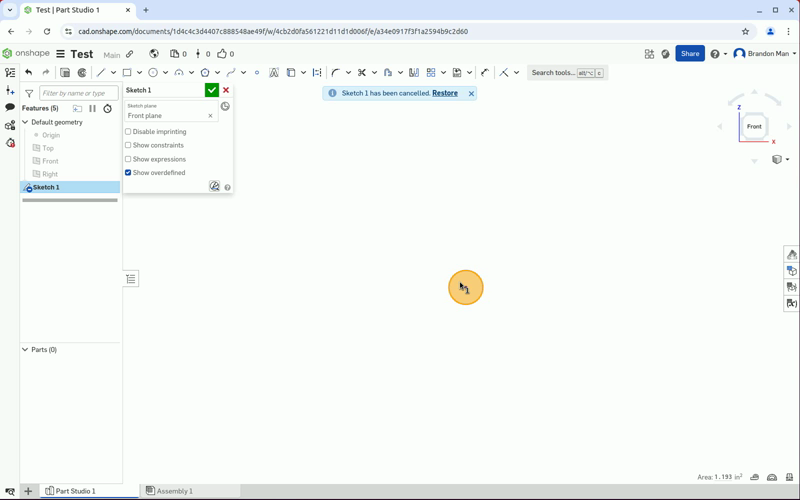
scroll(-6)
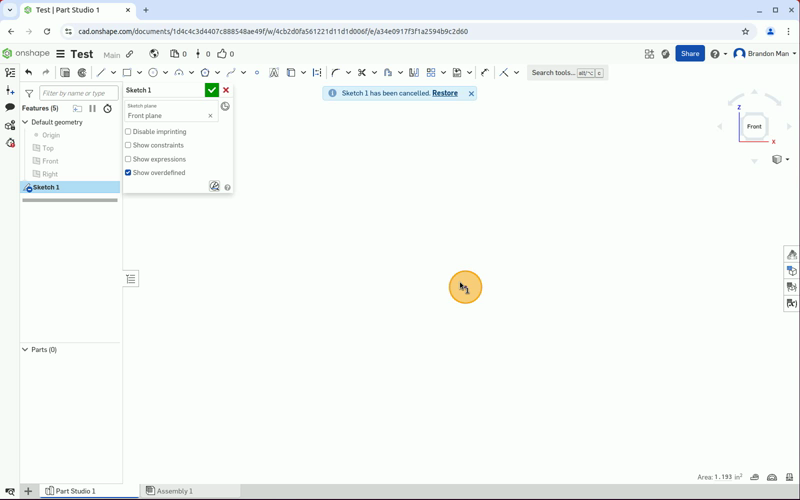
scroll(-6)
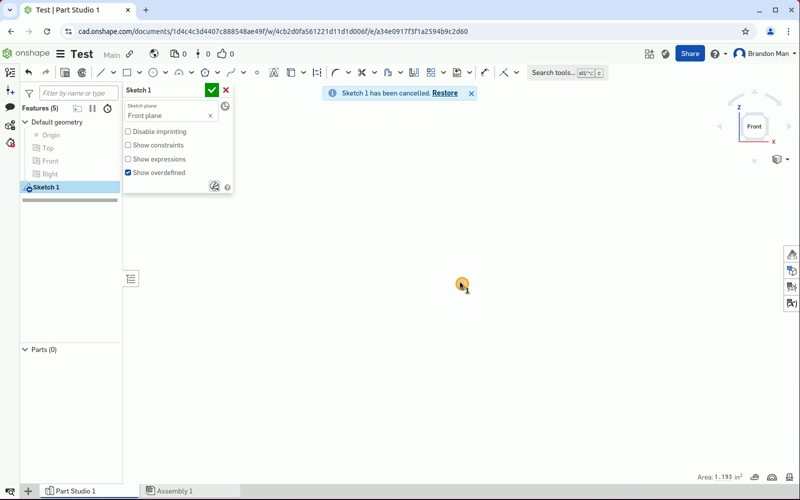
scroll(-6)
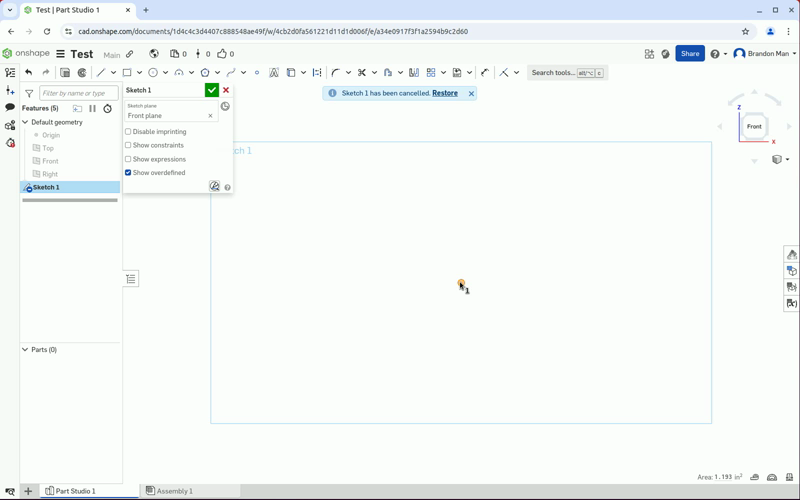
mouse_move(73, 352)
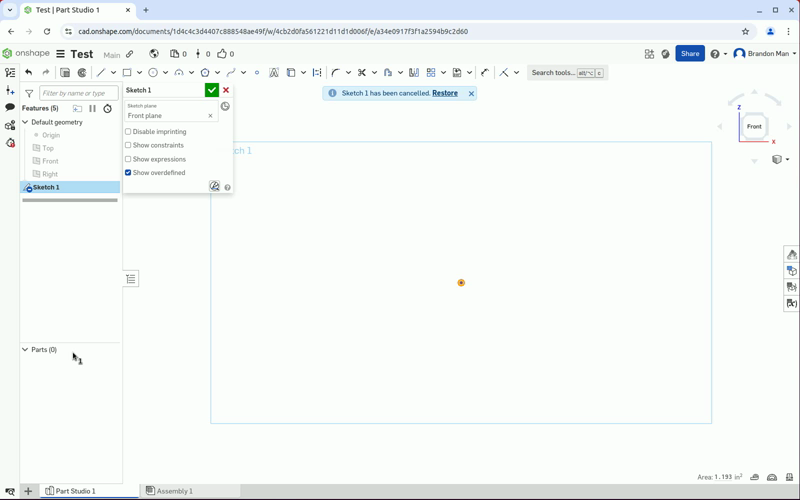
key(shift+y)
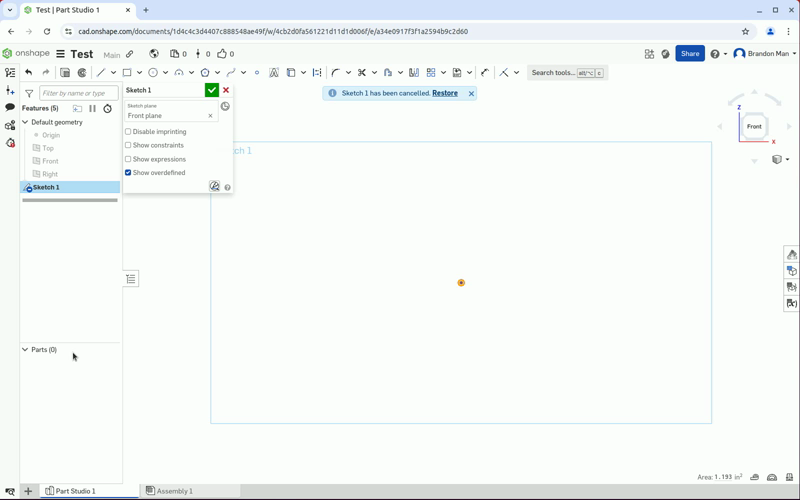
key(shift+e)
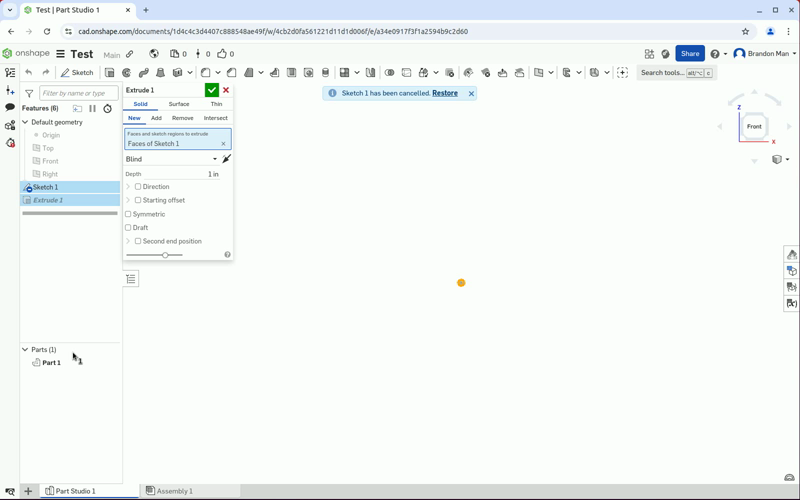
mouse_move(143, 106)
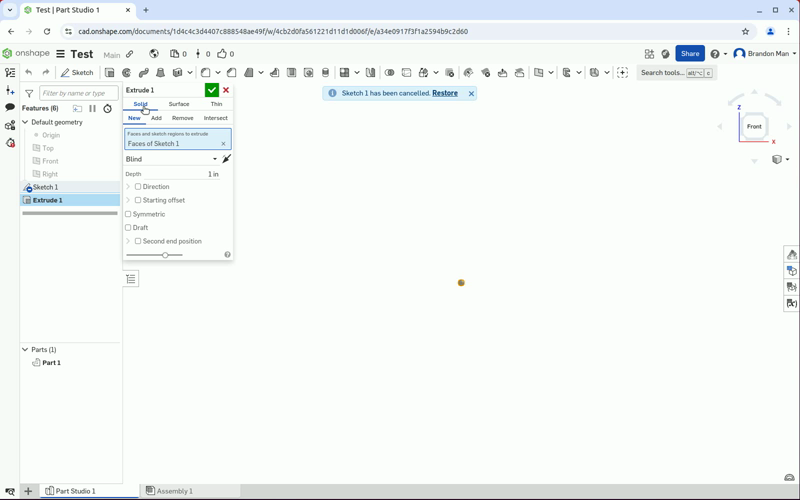
click(143, 106)
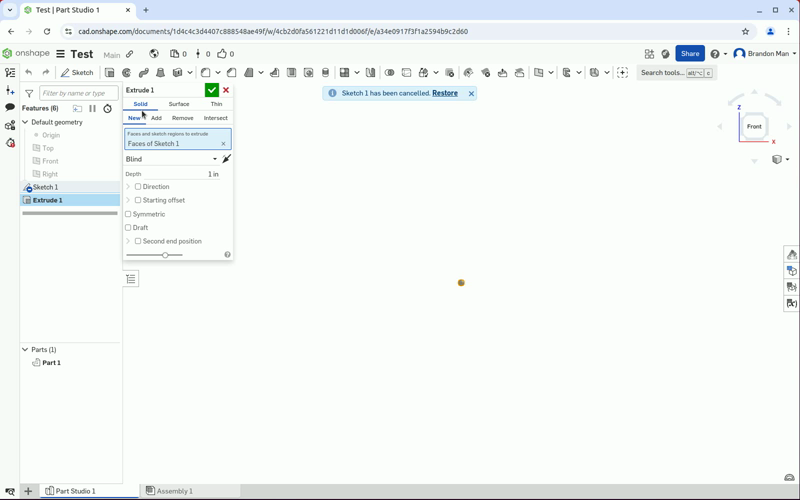
mouse_move(137, 120)
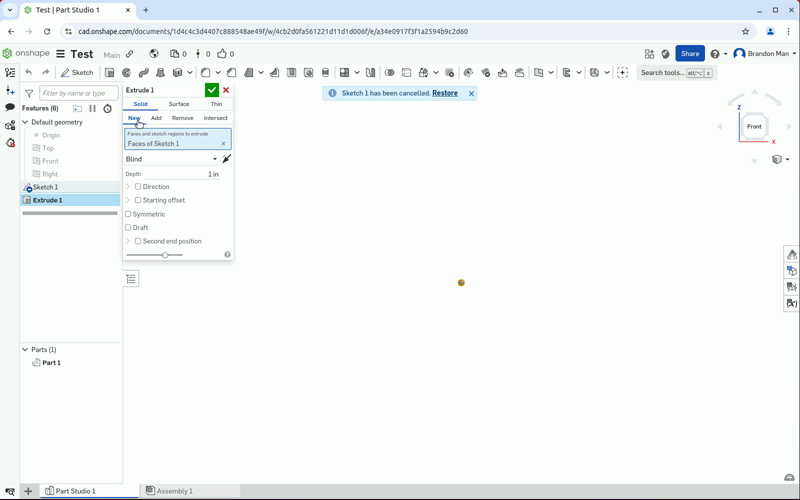
click(137, 120)
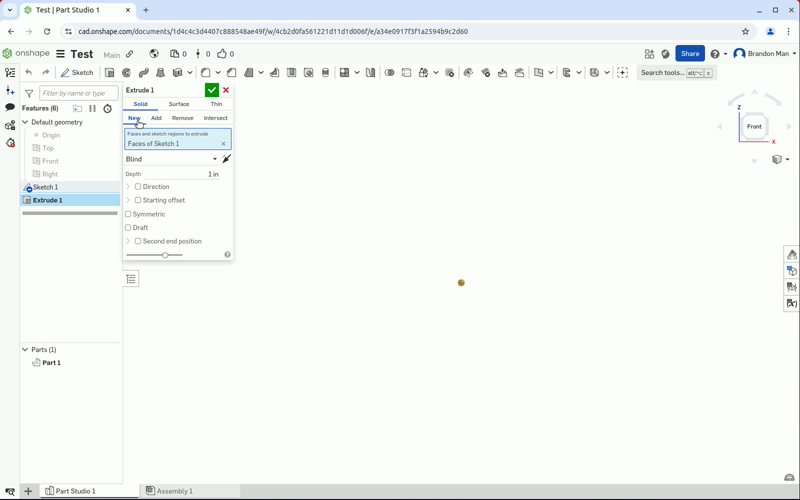
key(tab, 4)
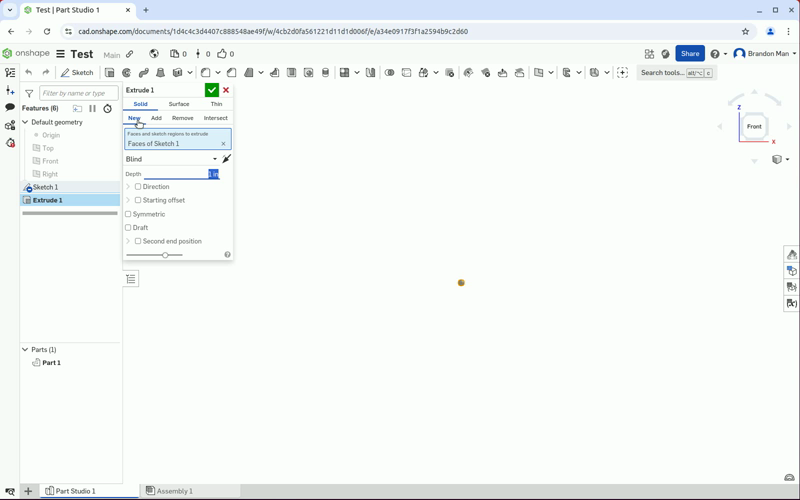
text(23.108)
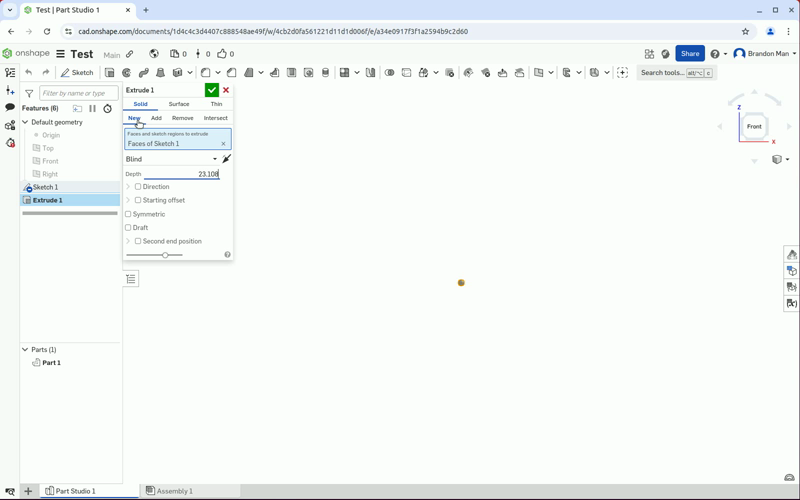
key(enter)
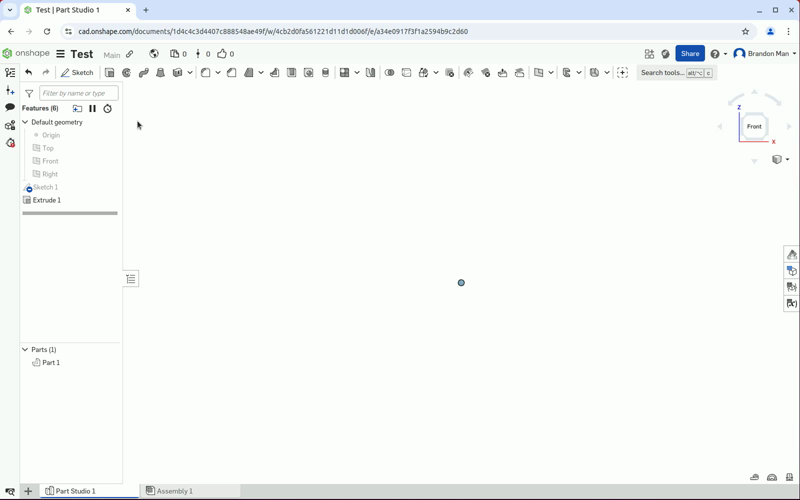
key(shift+h)
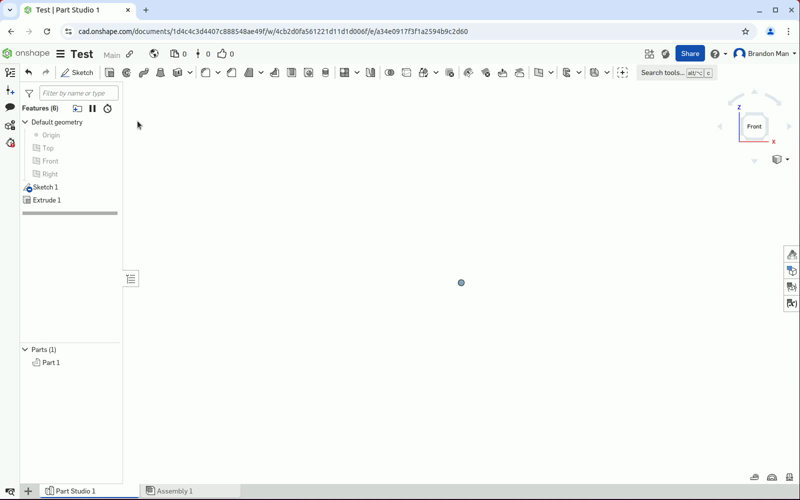
key(shift+h)
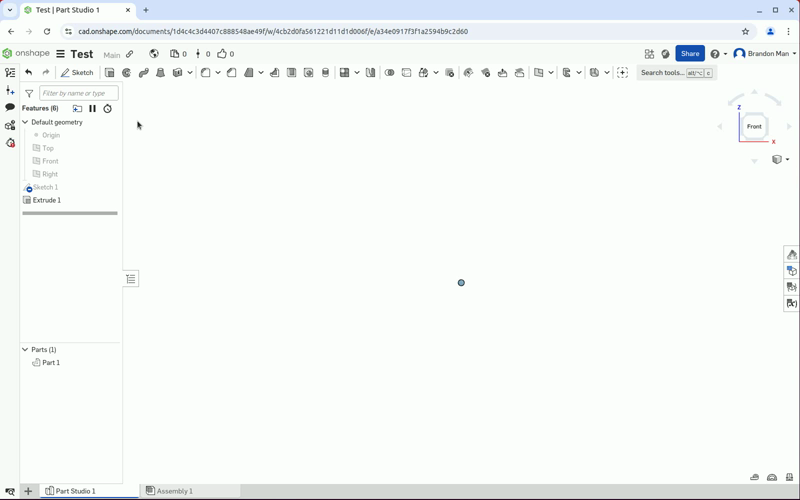
mouse_move(73, 189)
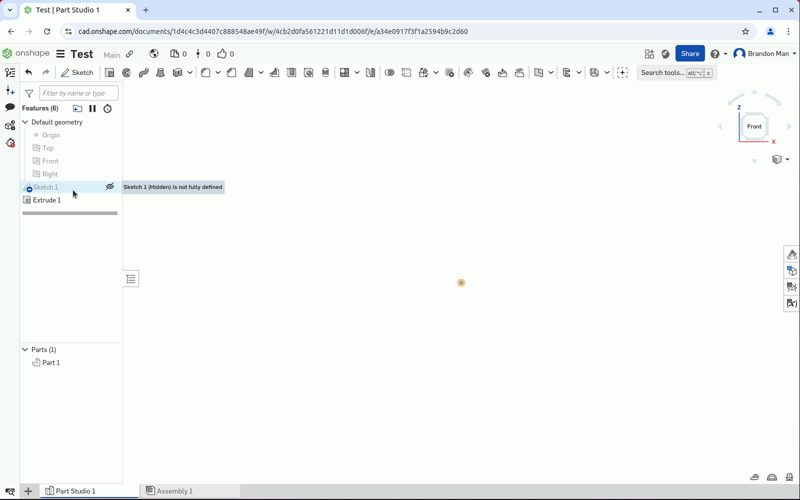
click(73, 189)
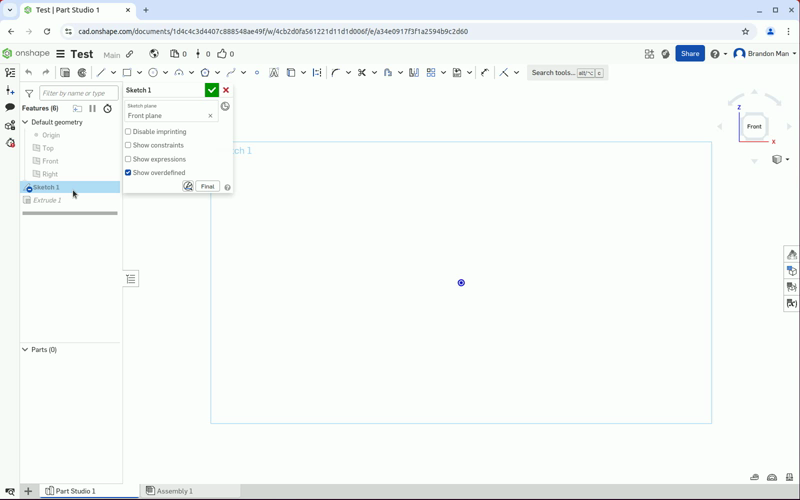
mouse_move(229, 92)
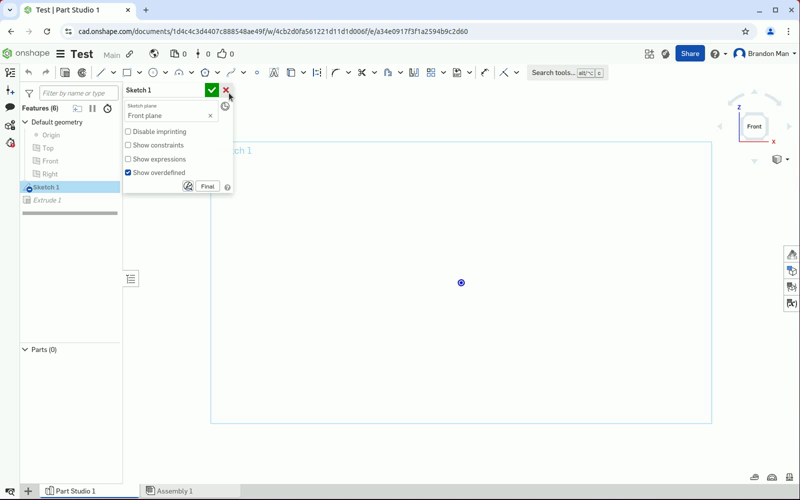
click(229, 92)
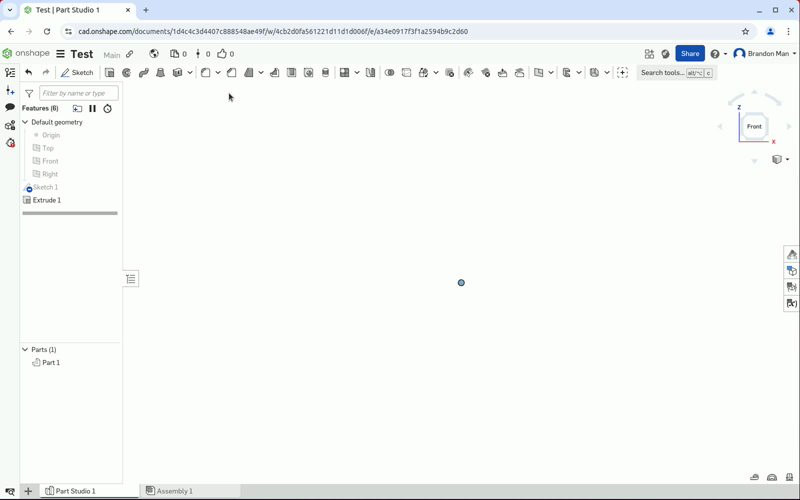
mouse_move(541, 75)
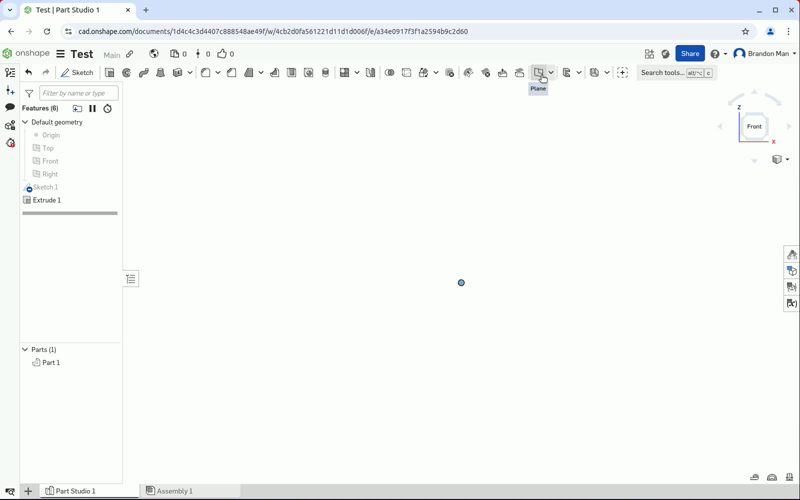
click(541, 75)
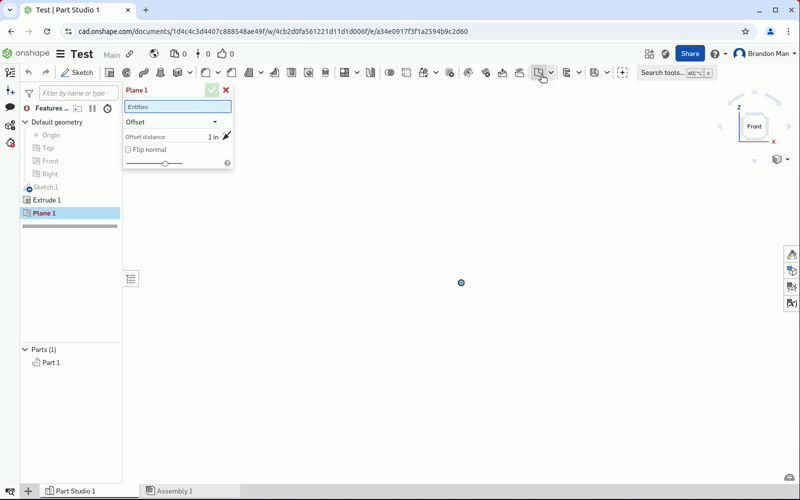
mouse_move(73, 163)
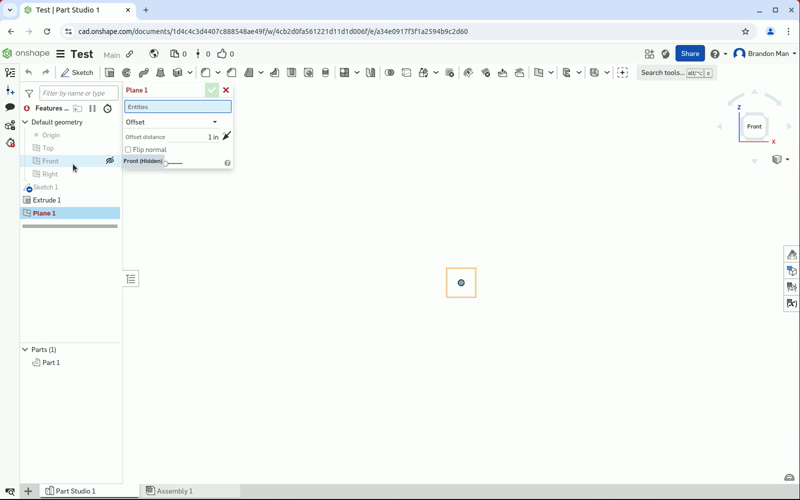
click(73, 163)
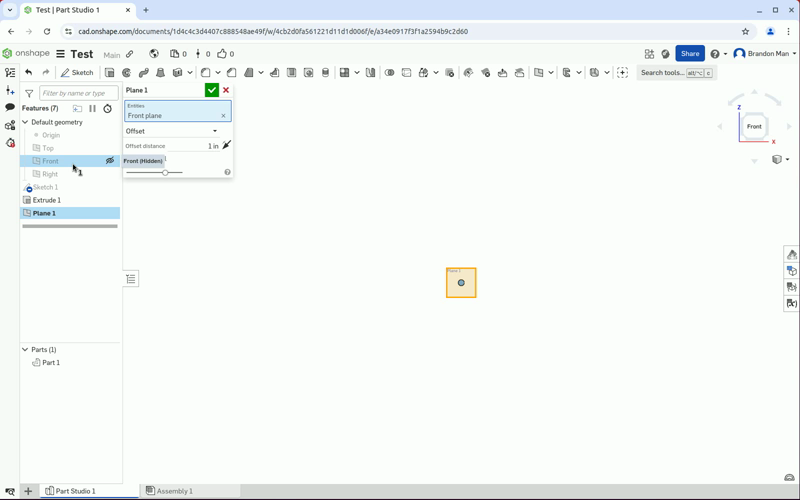
key(tab, 2)
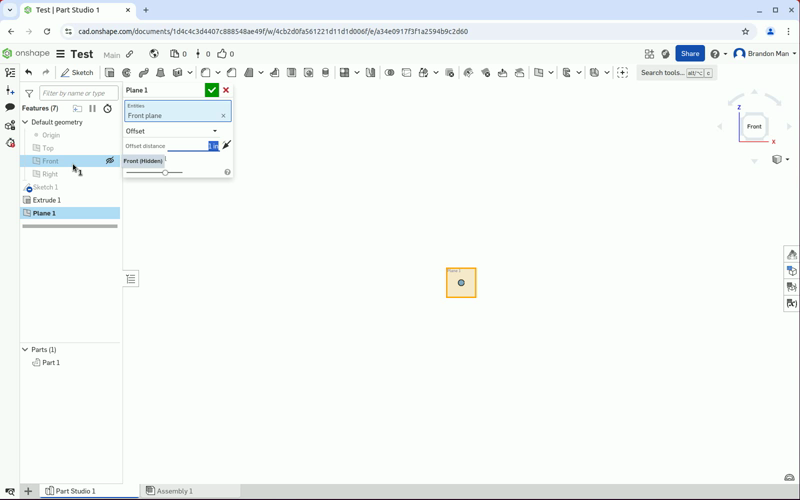
text(23.108)
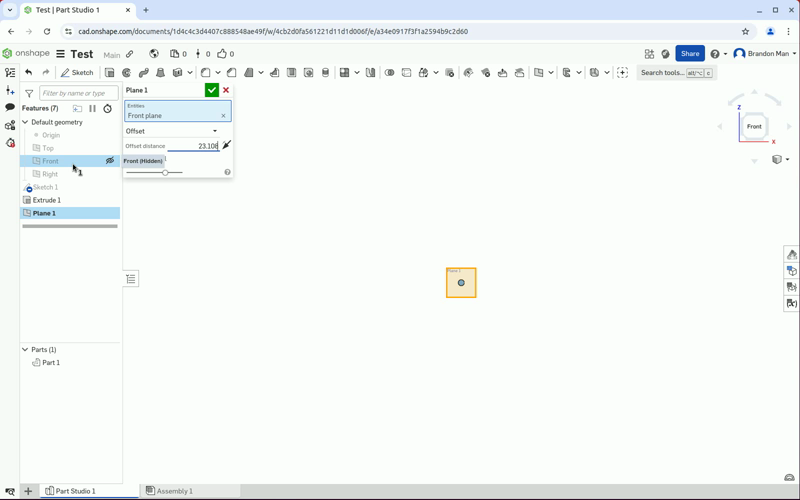
key(enter, 2)
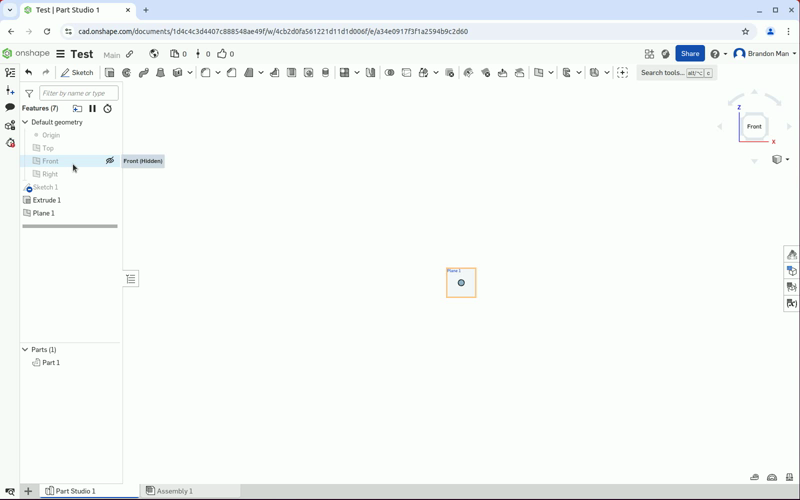
key(shift+s)
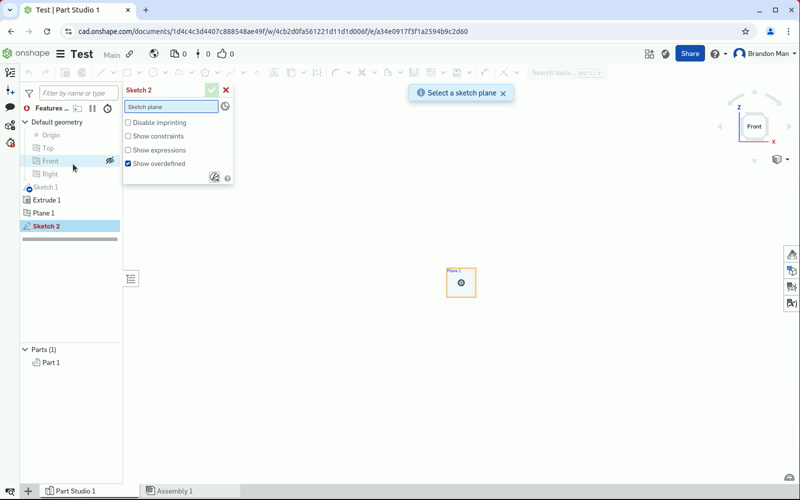
mouse_move(73, 215)
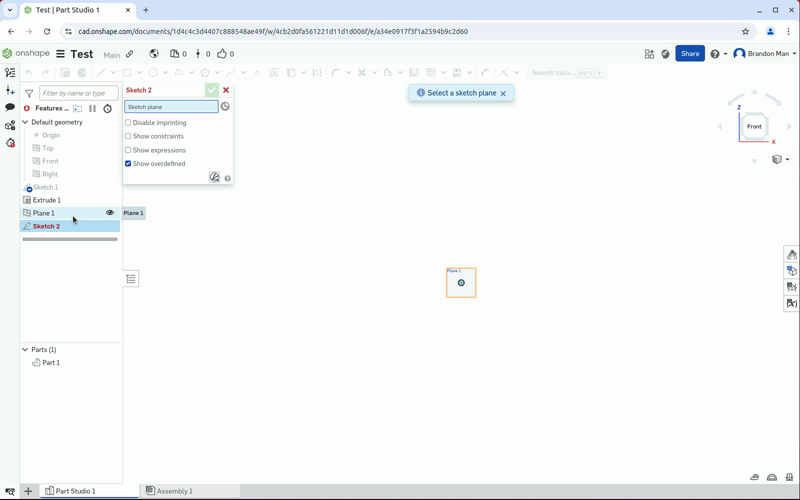
click(73, 215)
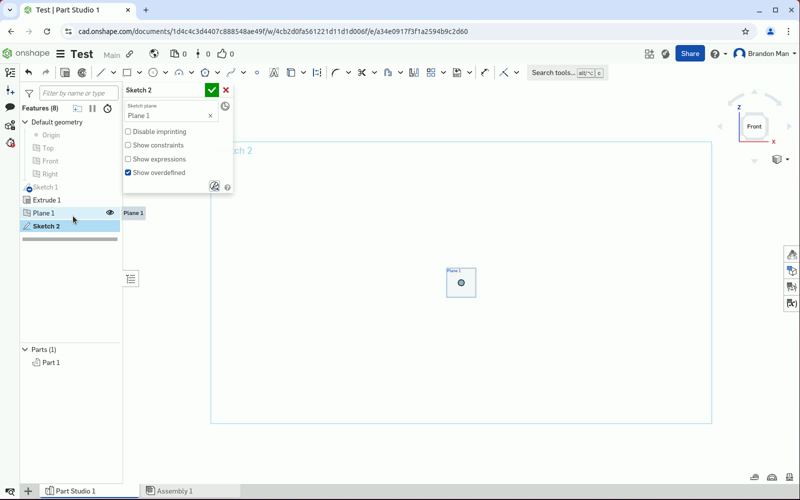
mouse_move(73, 352)
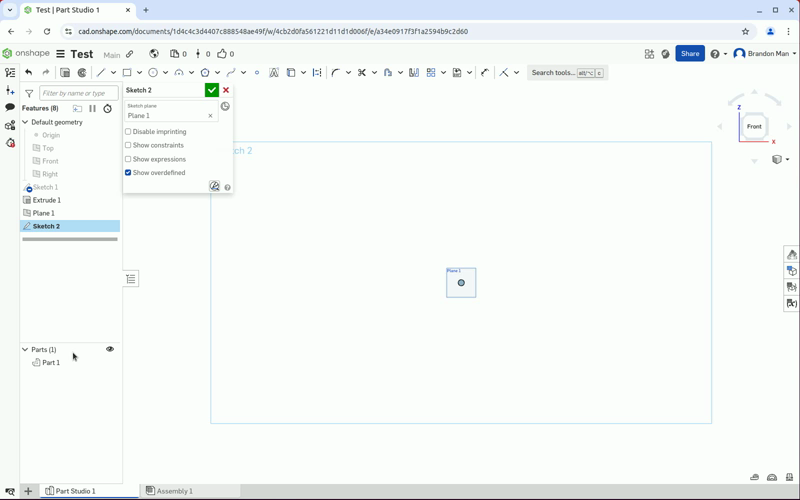
key(y)
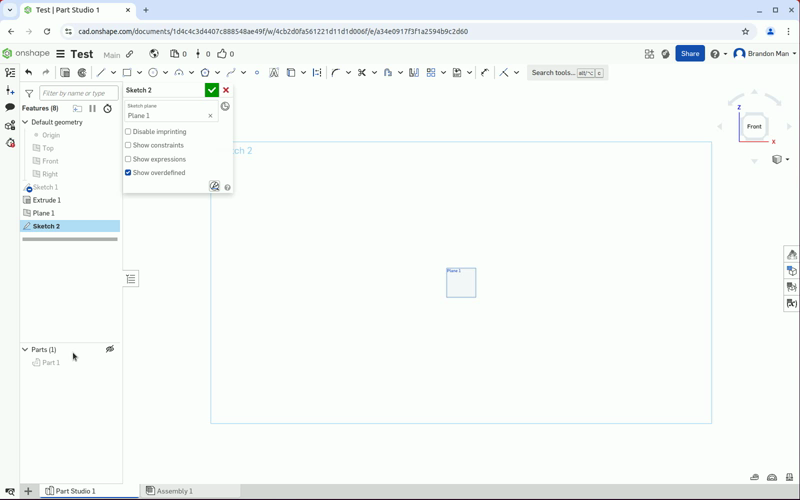
key(c)
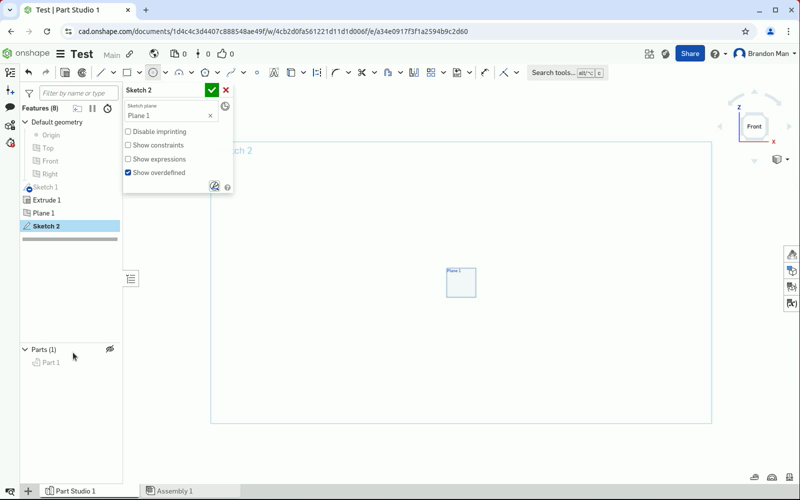
key_down(shift)
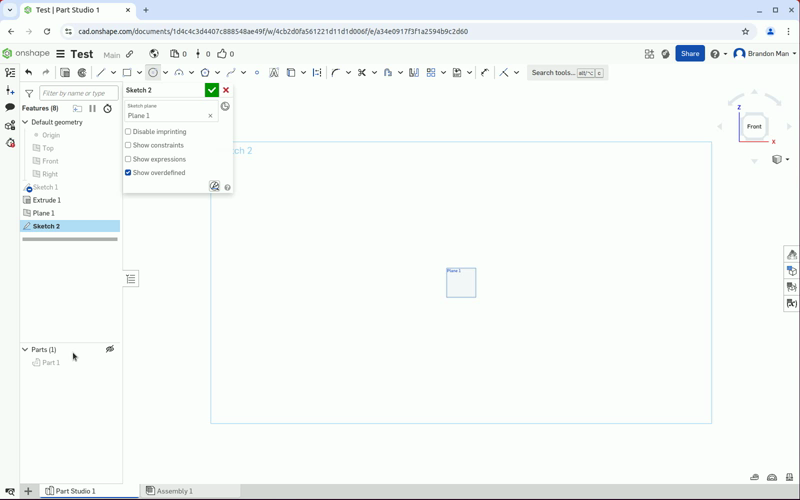
mouse_move(461, 282)
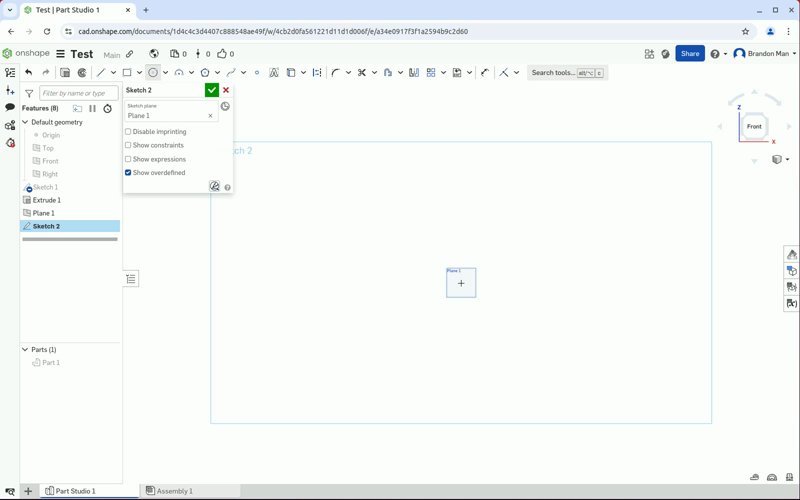
click(461, 282)
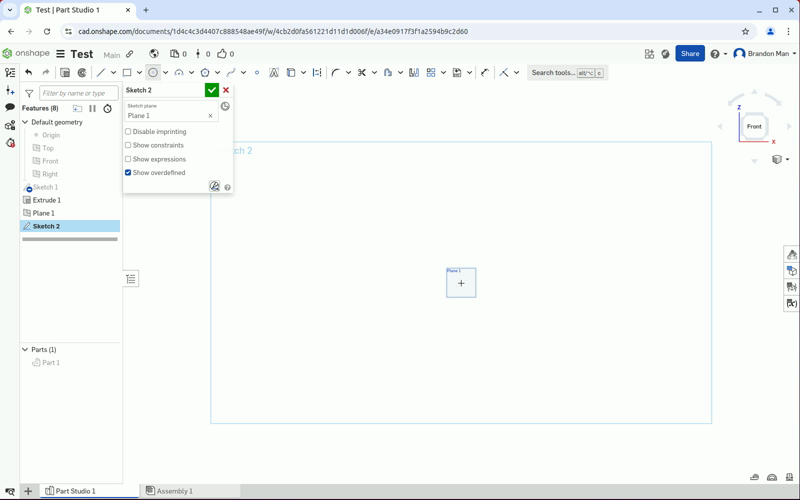
key_up(shift)
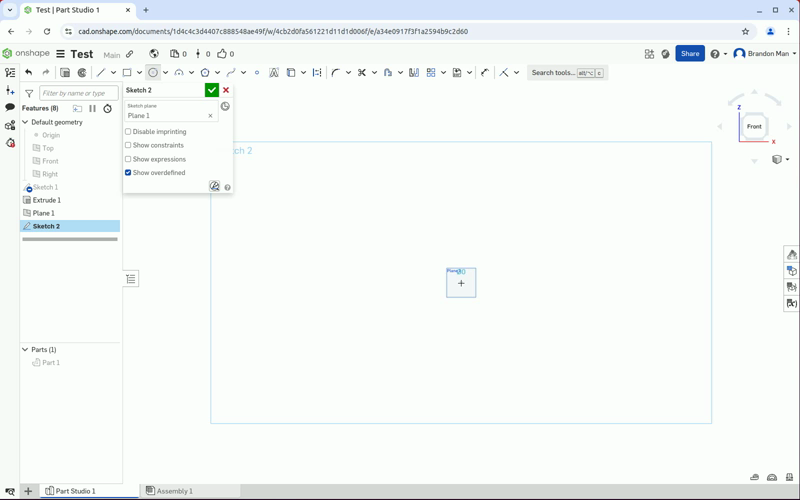
mouse_move(464, 282)
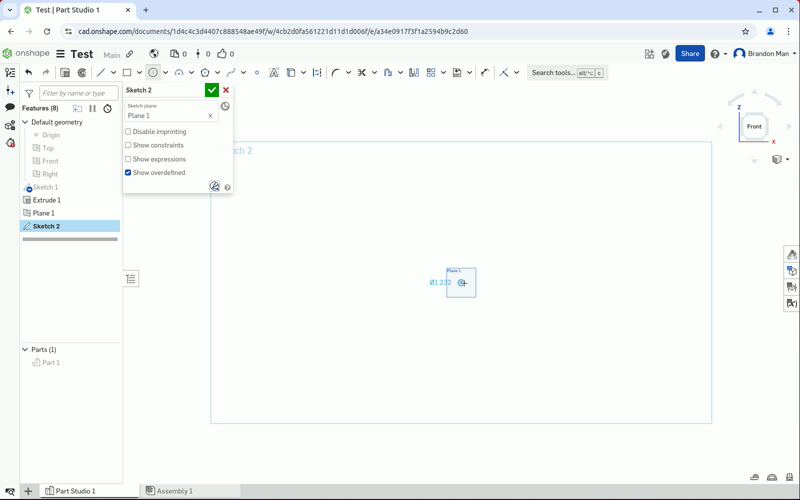
click(464, 282)
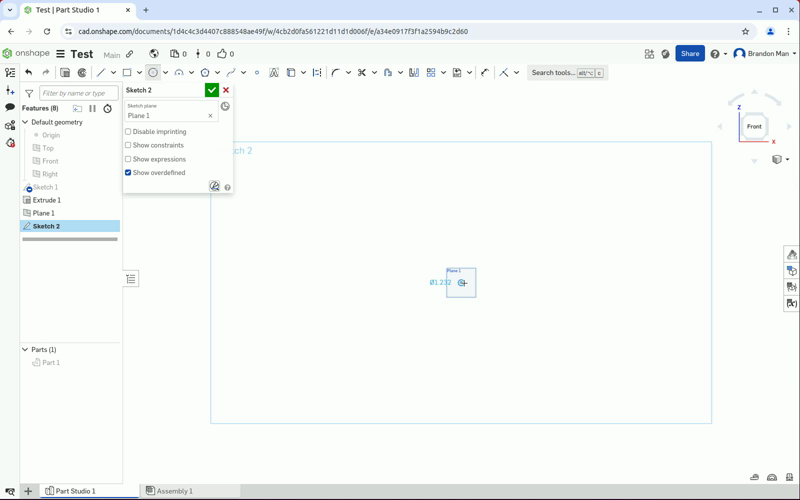
key(esc)
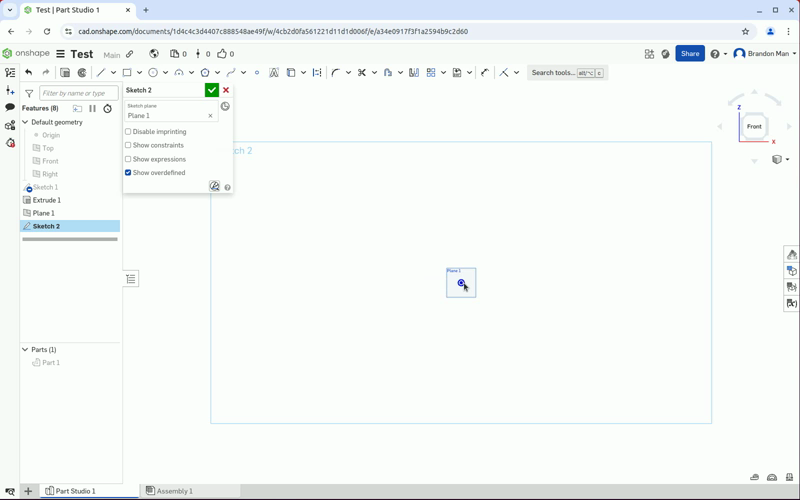
mouse_move(462, 281)
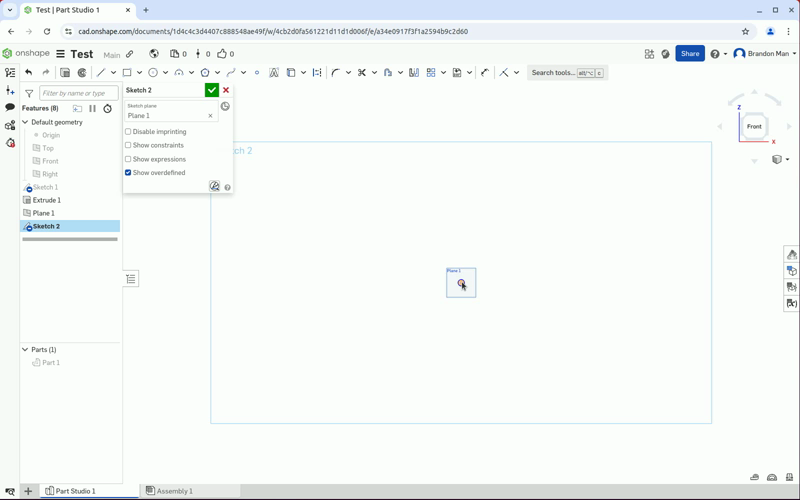
scroll(6)
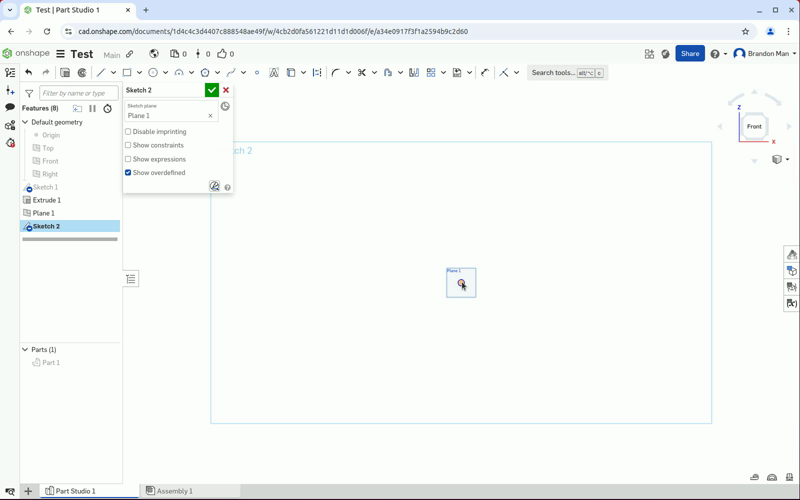
scroll(6)
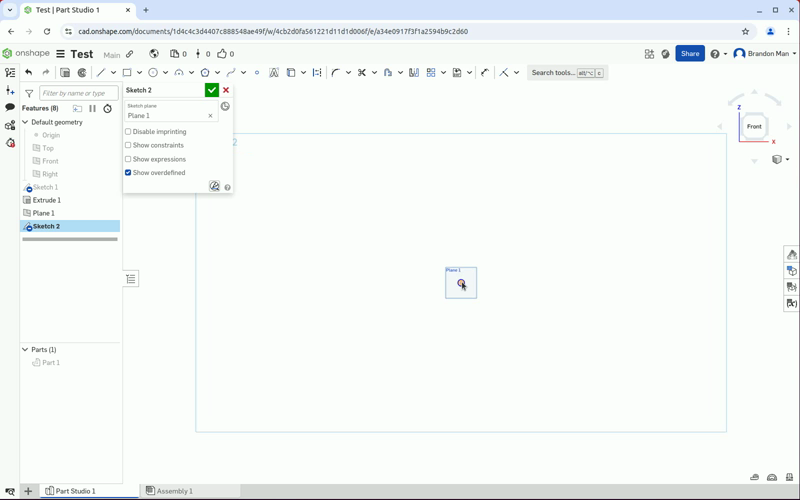
scroll(6)
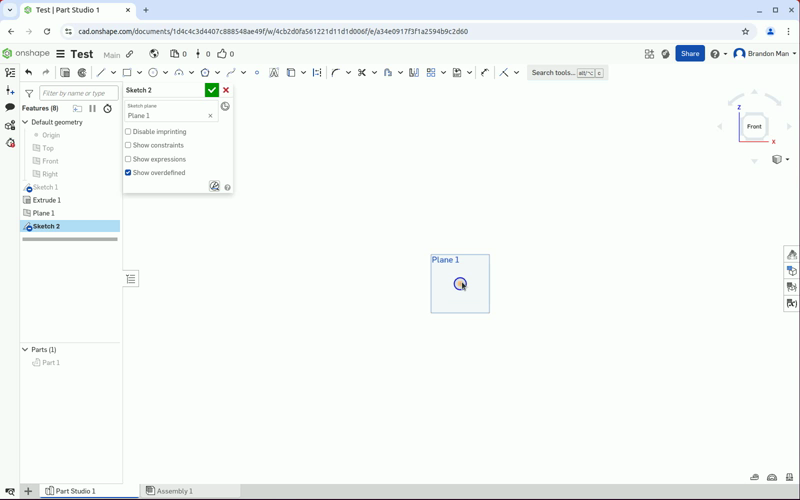
scroll(6)
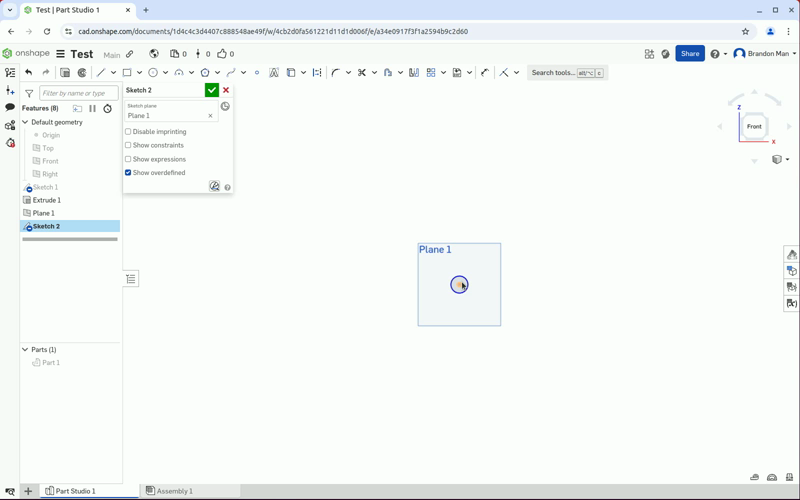
scroll(6)
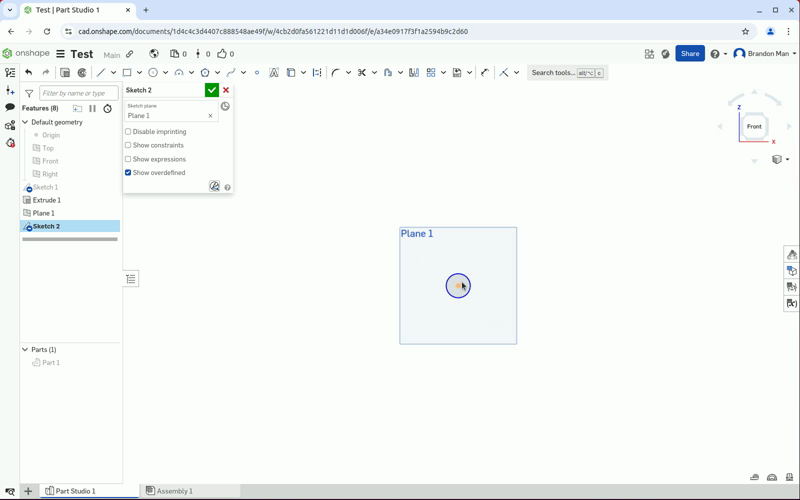
scroll(6)
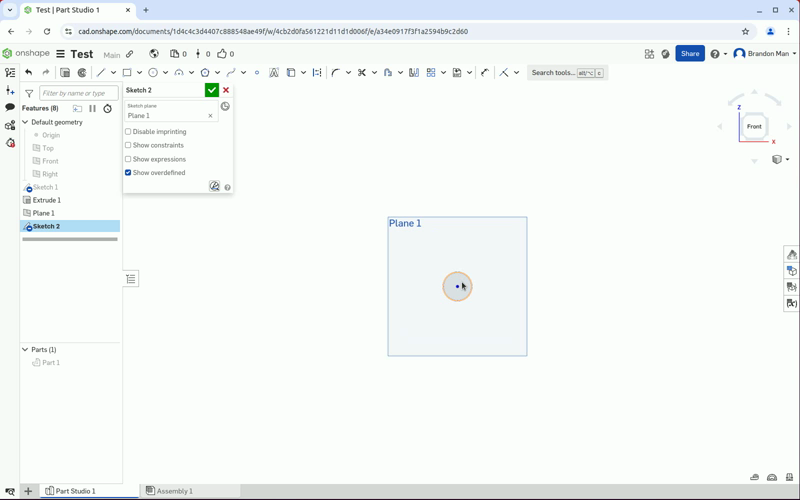
scroll(6)
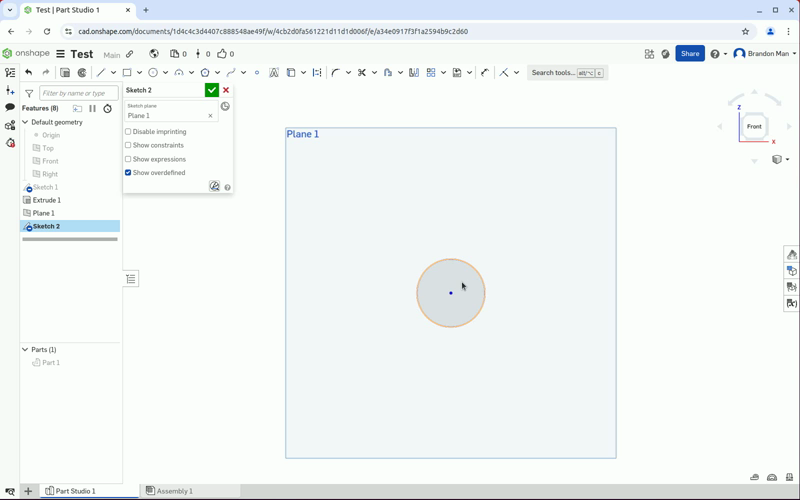
click(462, 281)
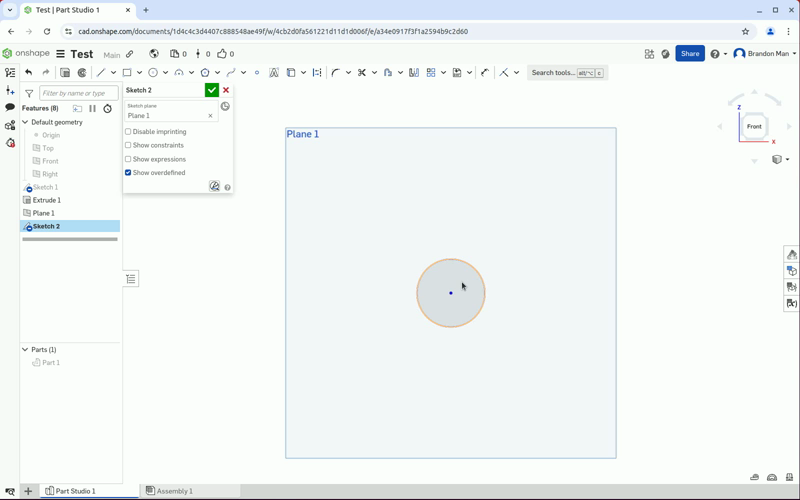
scroll(-6)
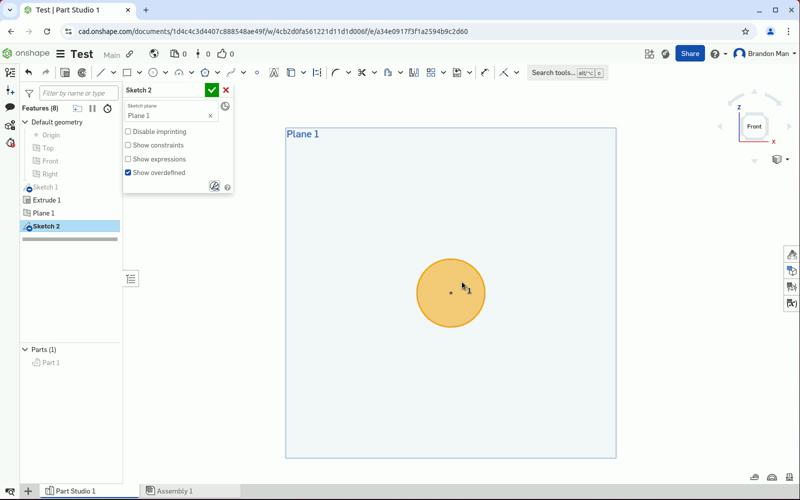
scroll(-6)
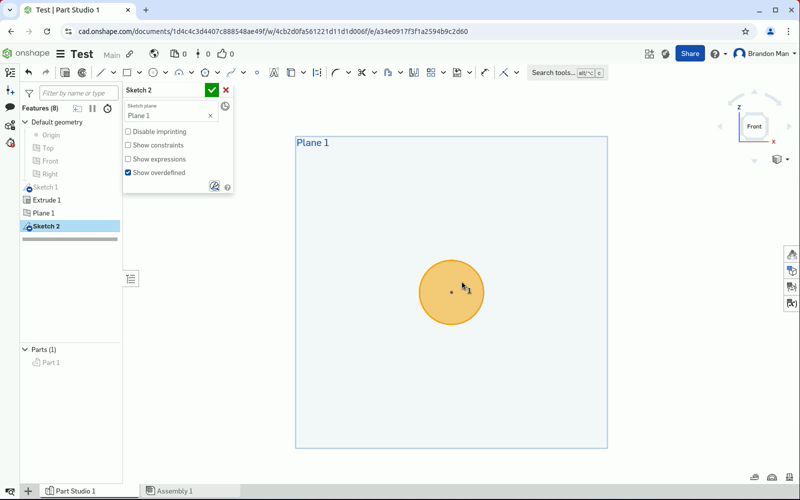
scroll(-6)
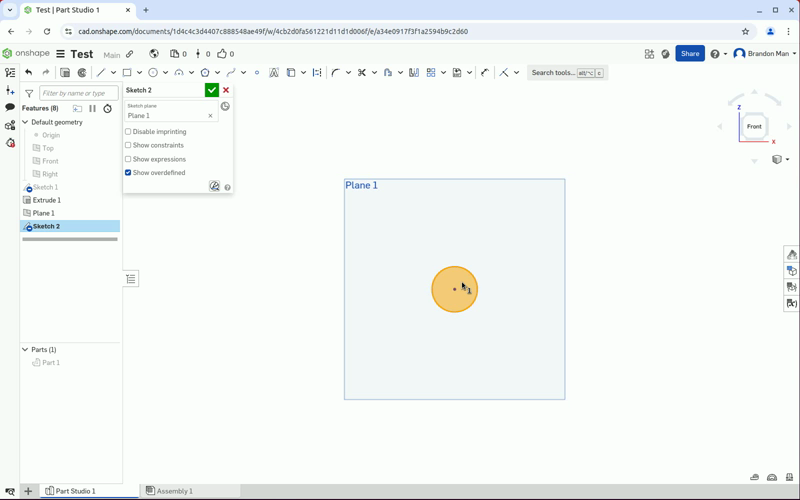
scroll(-6)
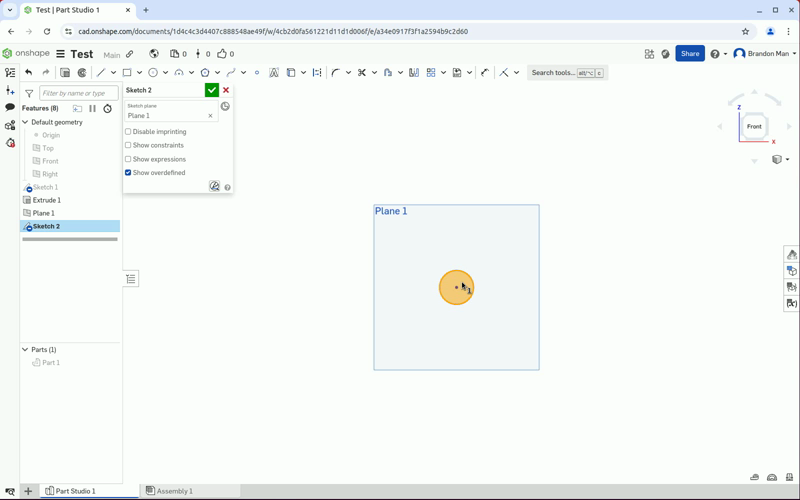
scroll(-6)
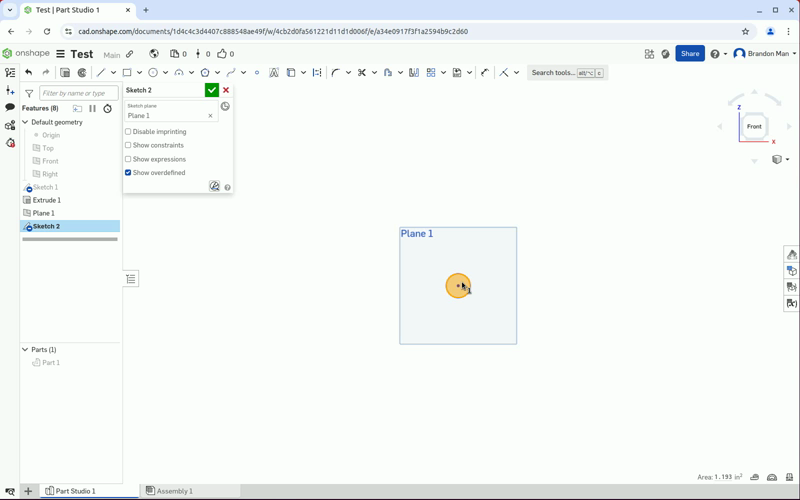
scroll(-6)
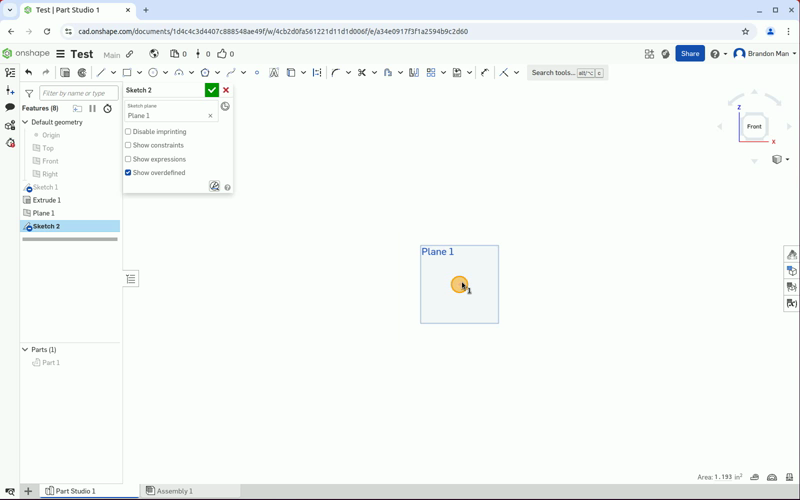
scroll(-6)
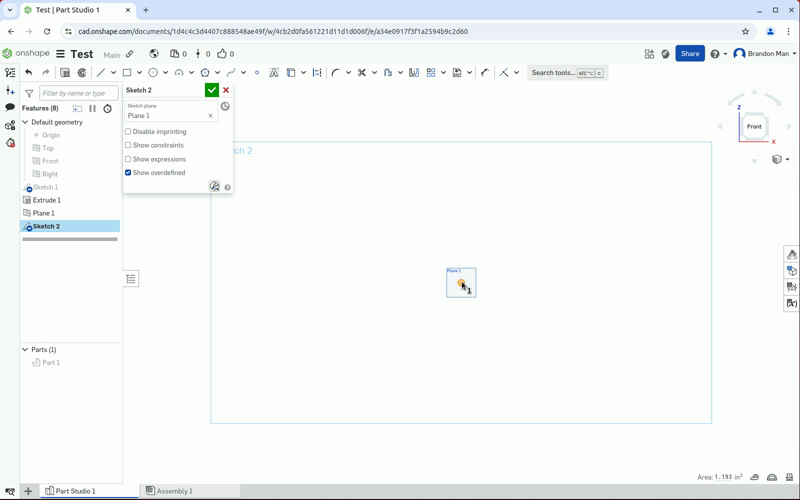
mouse_move(73, 352)
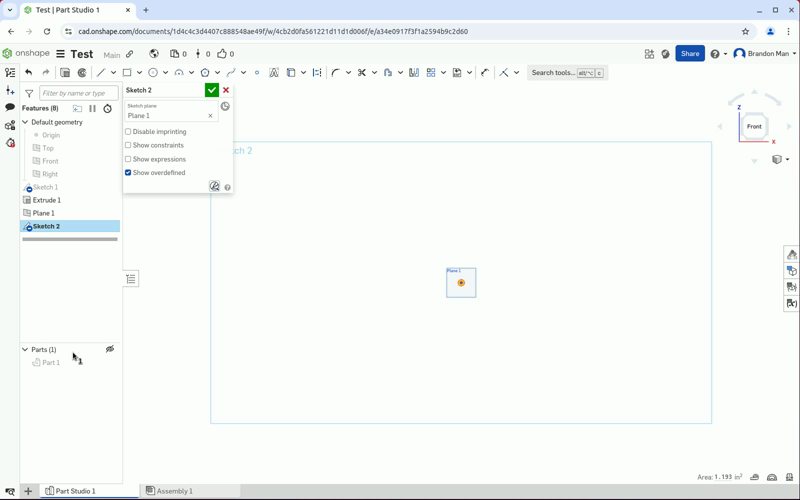
key(shift+y)
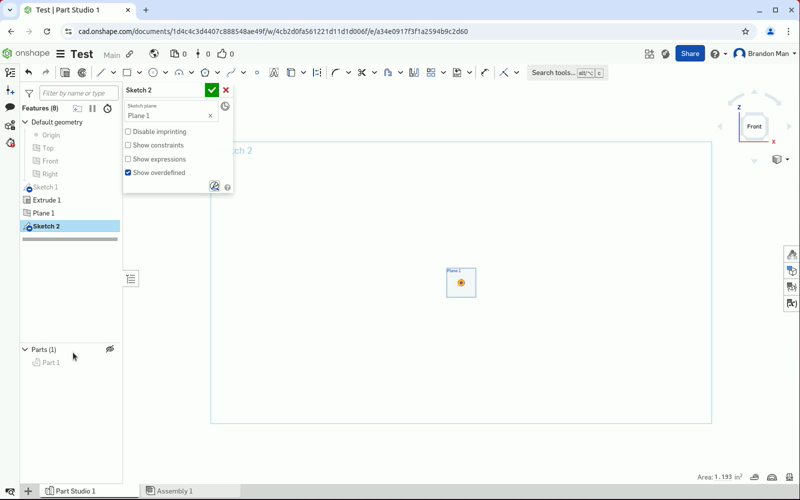
key(shift+e)
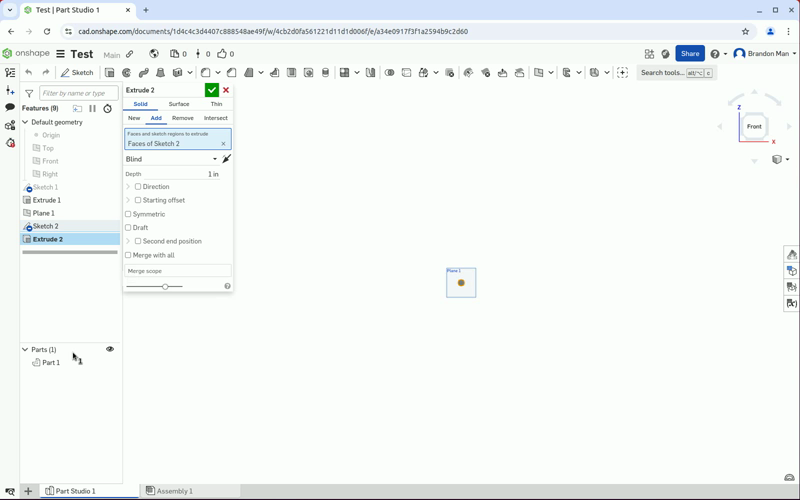
mouse_move(143, 106)
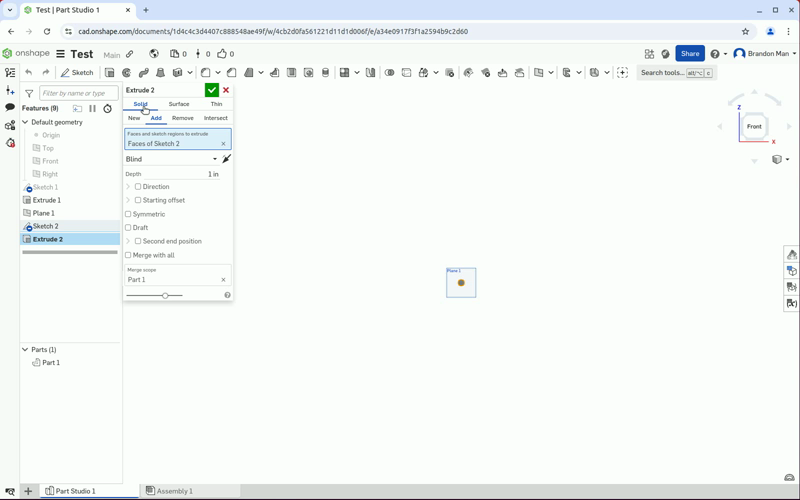
click(143, 106)
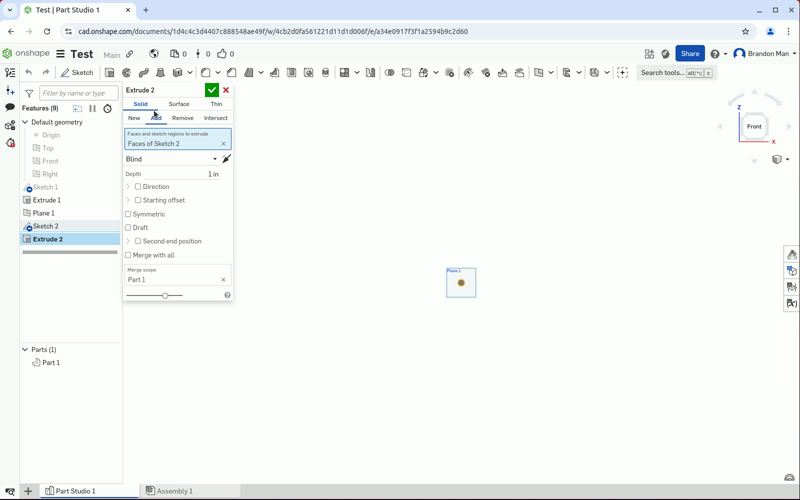
mouse_move(186, 120)
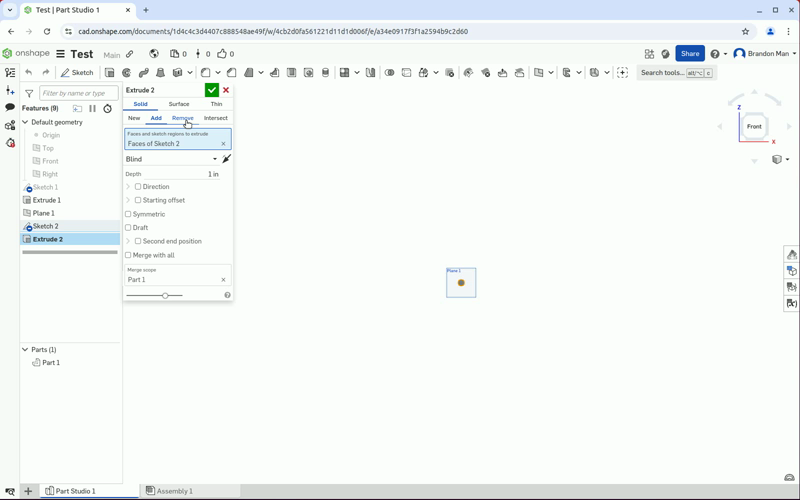
click(186, 120)
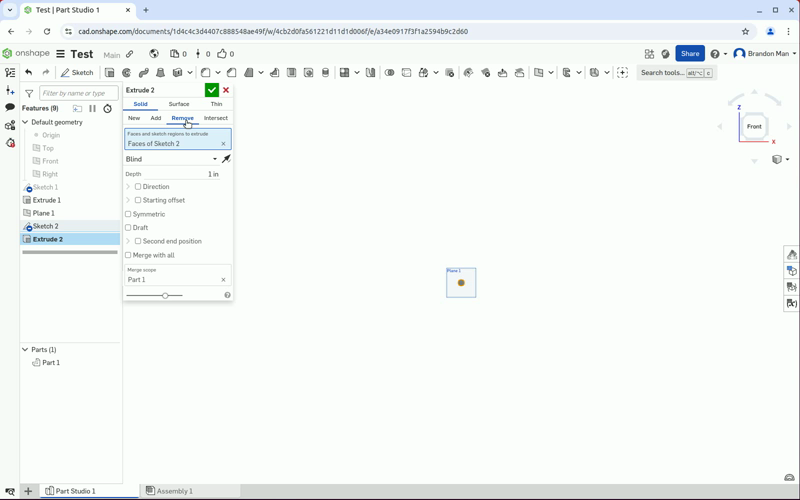
key(tab, 4)
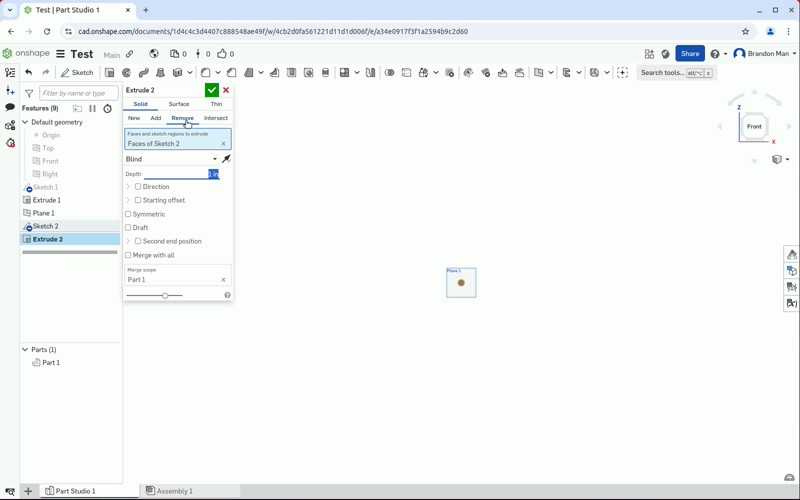
text(23.108)
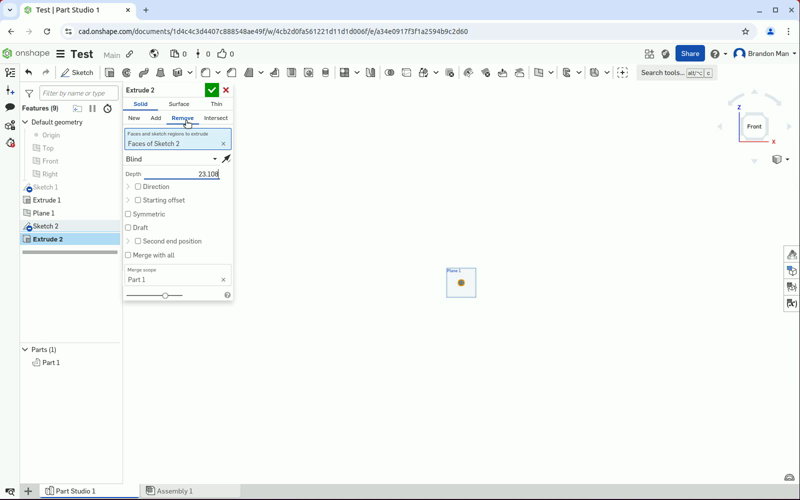
key(tab, 6)
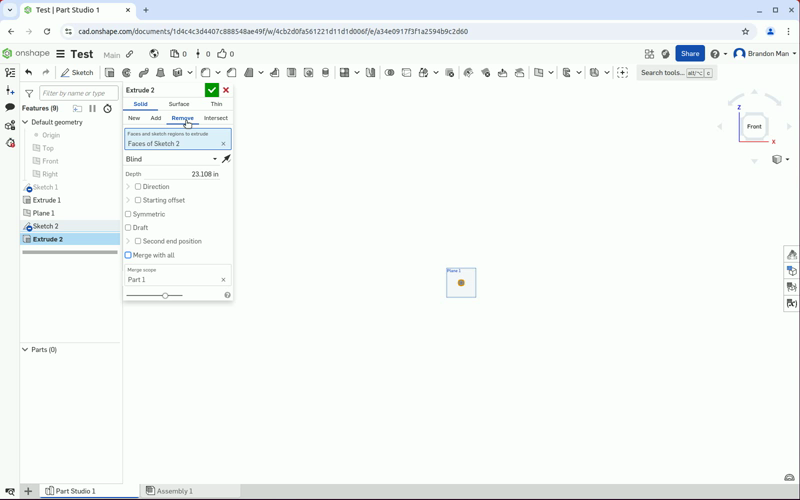
key(space)
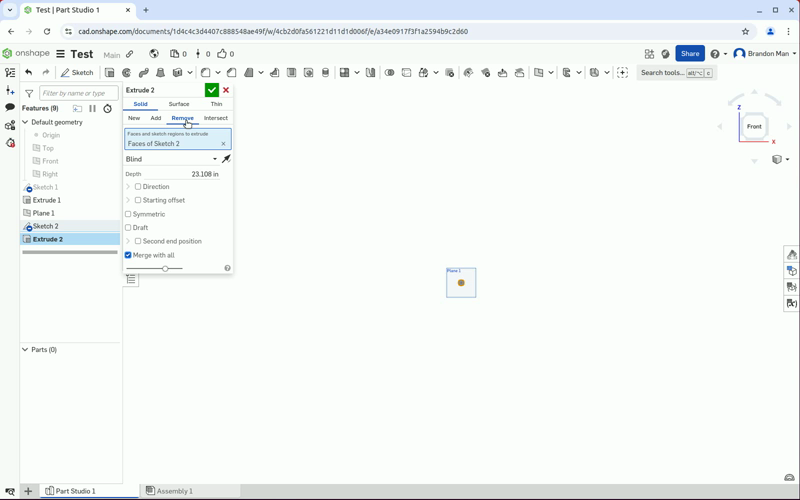
key(enter)
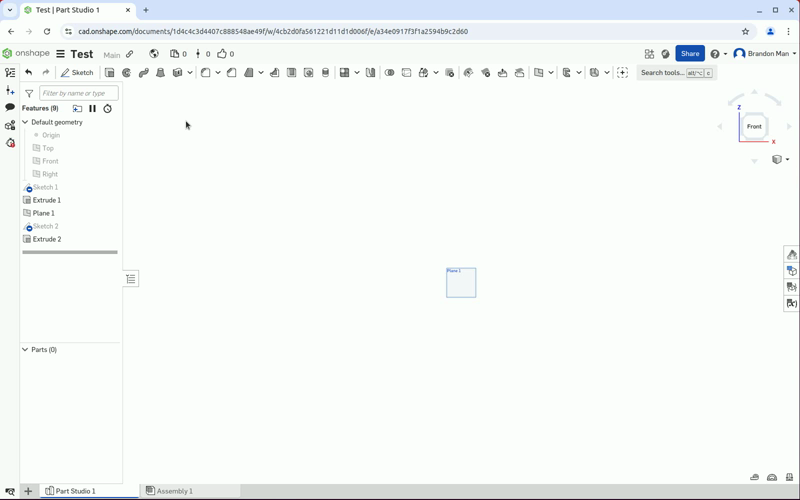
key(shift+h)
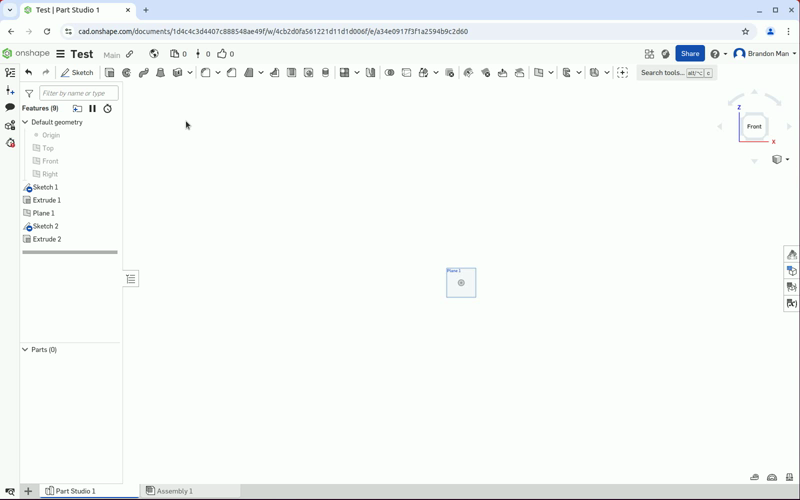
key(shift+h)
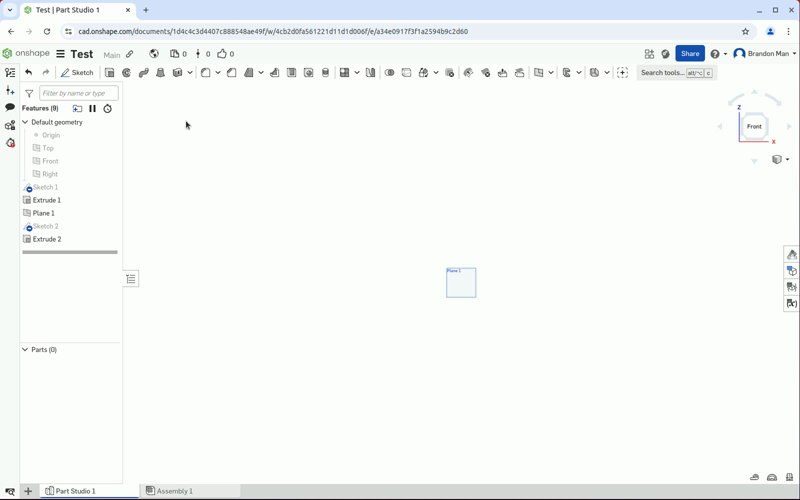
mouse_move(73, 189)
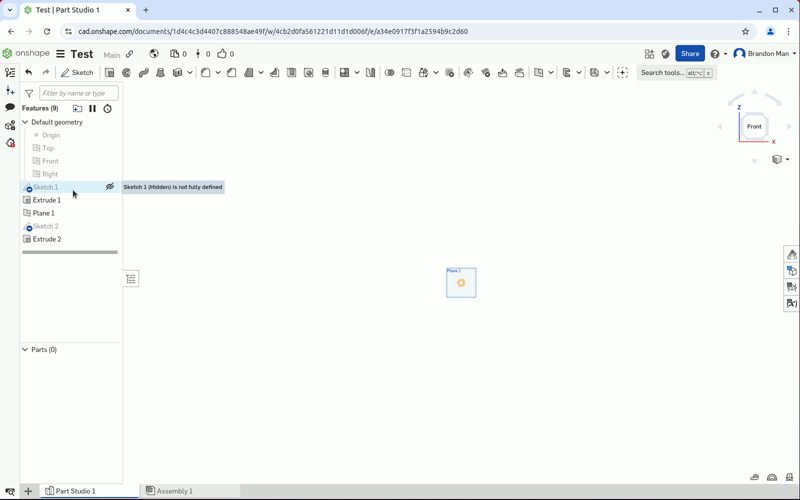
click(73, 189)
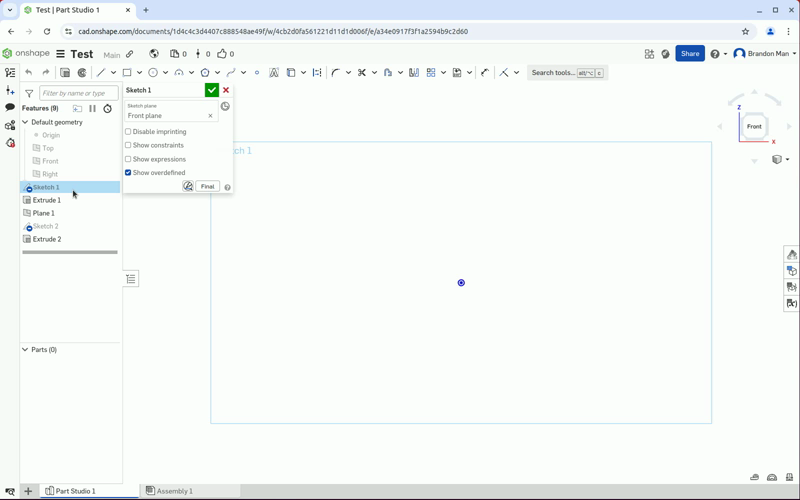
mouse_move(229, 92)
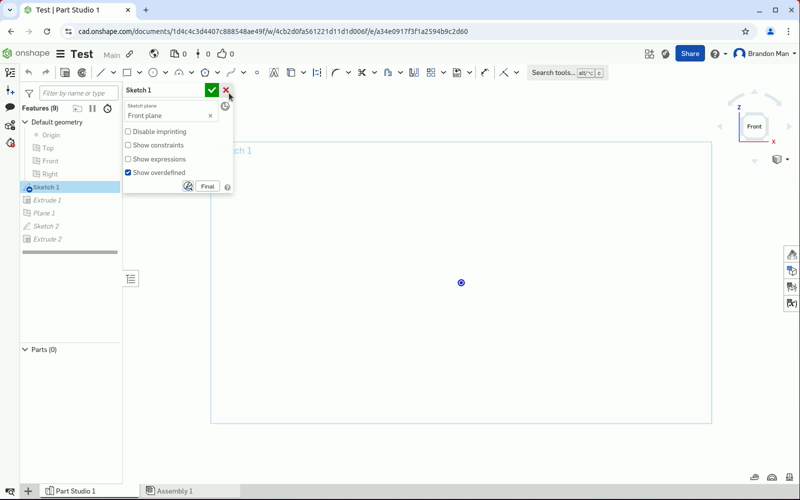
click(229, 92)
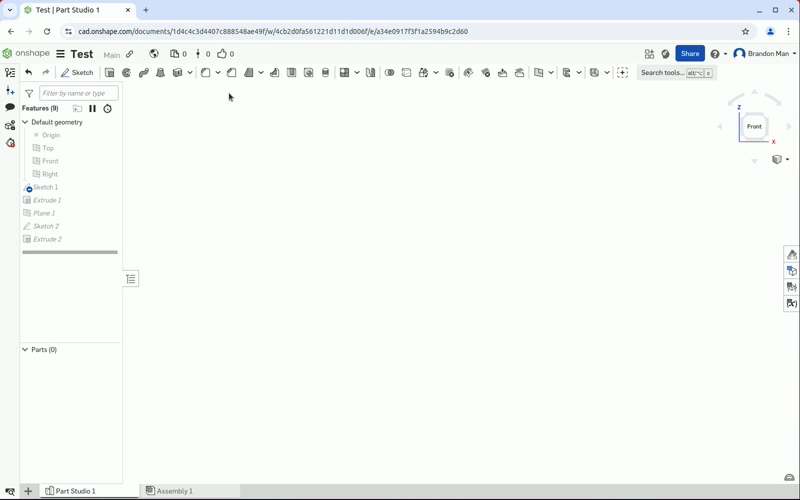
mouse_move(73, 352)
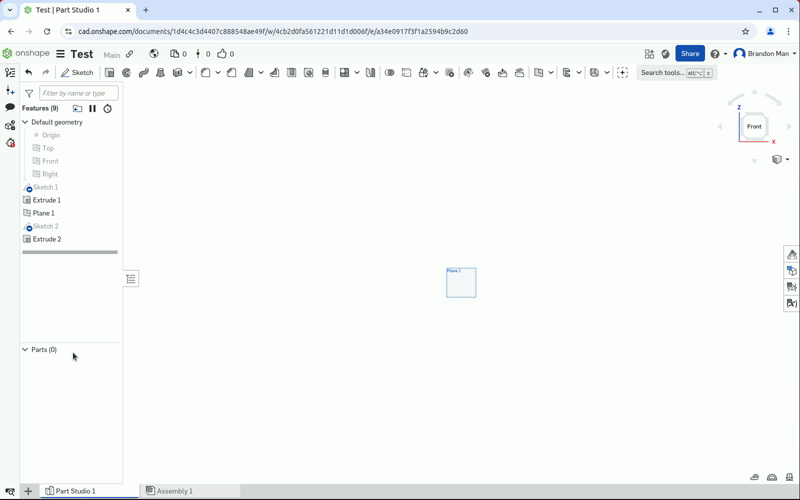
key(y)
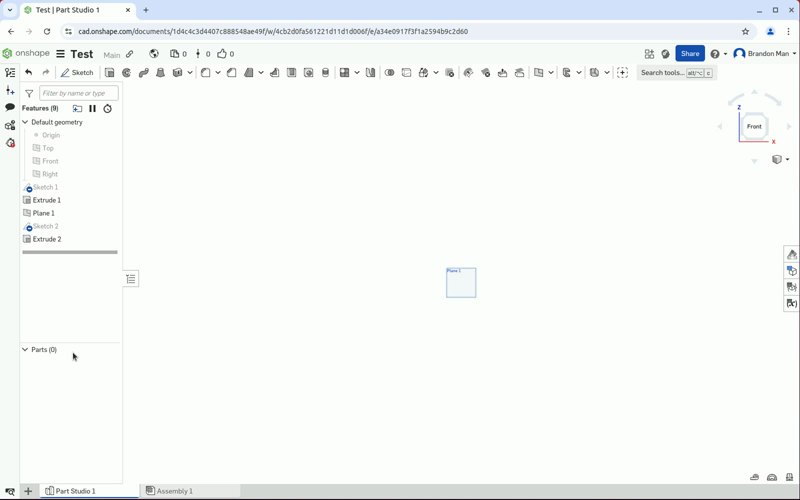
key(shift+p)
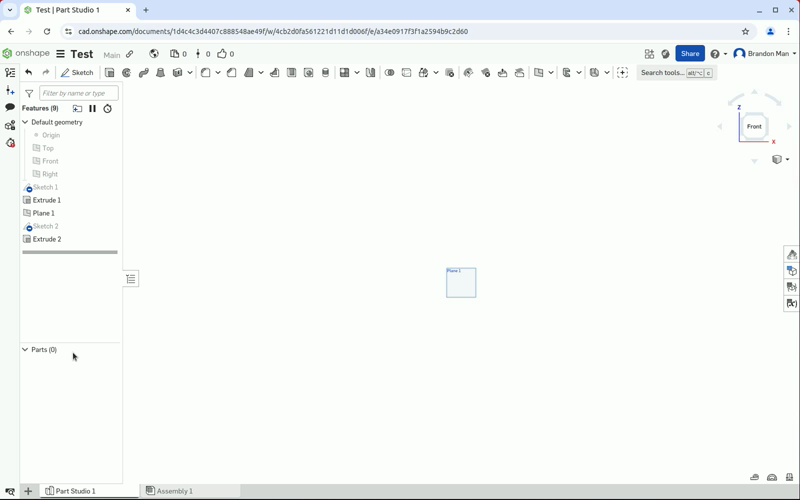
key(space)
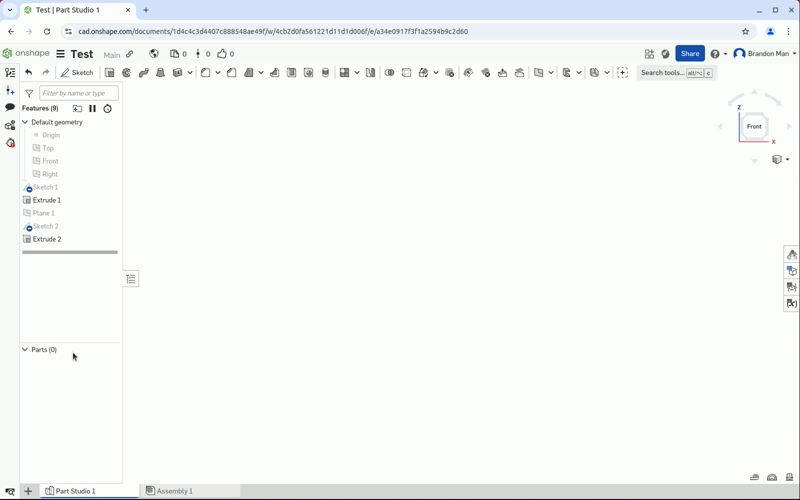
key_down(shift)
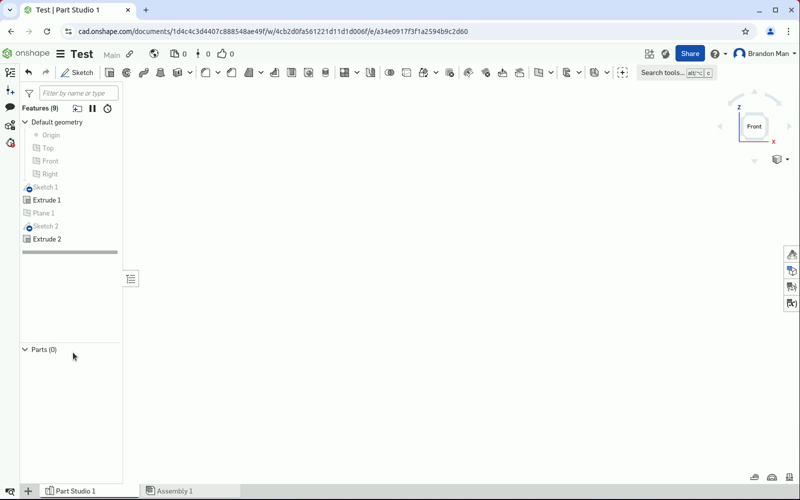
key(left)
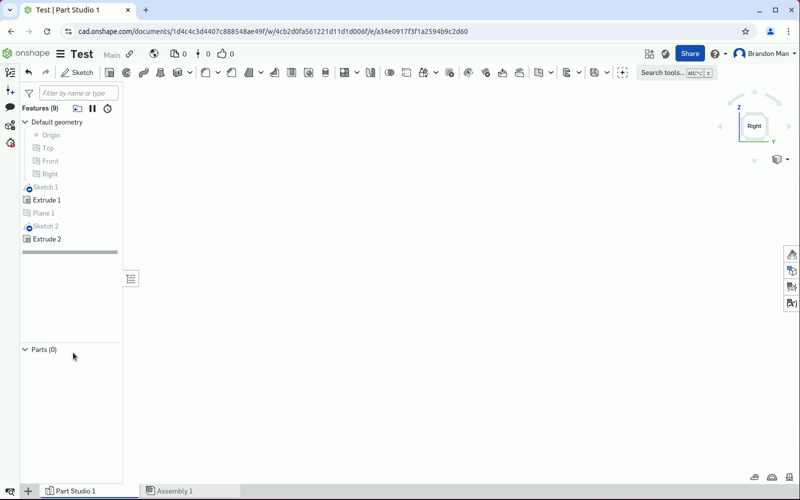
key_up(shift)
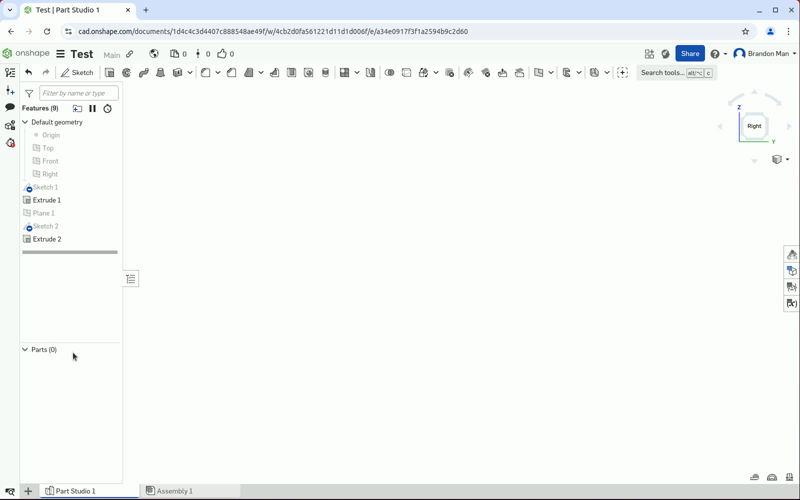
mouse_move(73, 352)
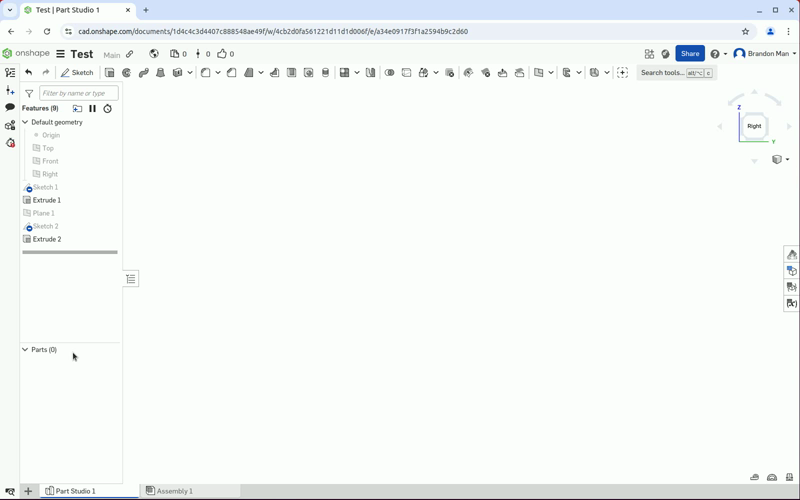
key(shift+y)
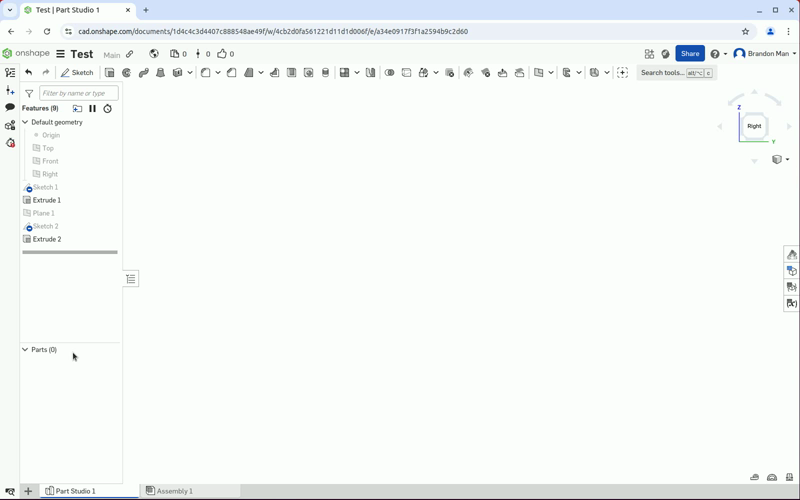
key(shift+s)
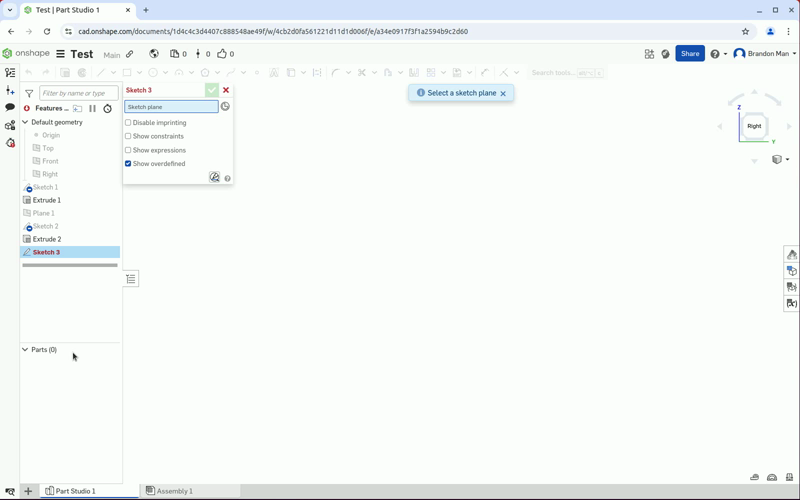
mouse_move(73, 176)
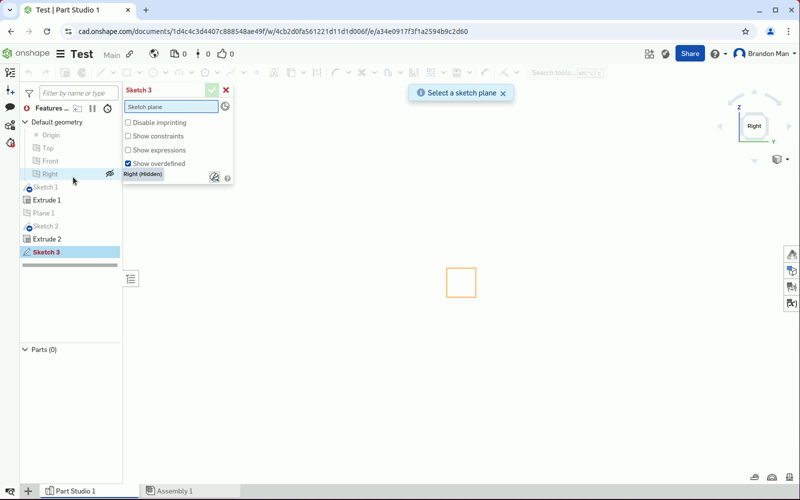
click(73, 176)
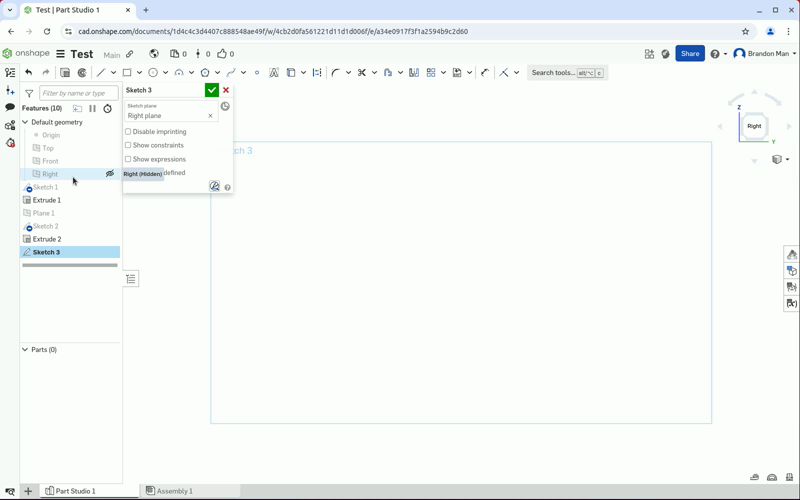
mouse_move(73, 352)
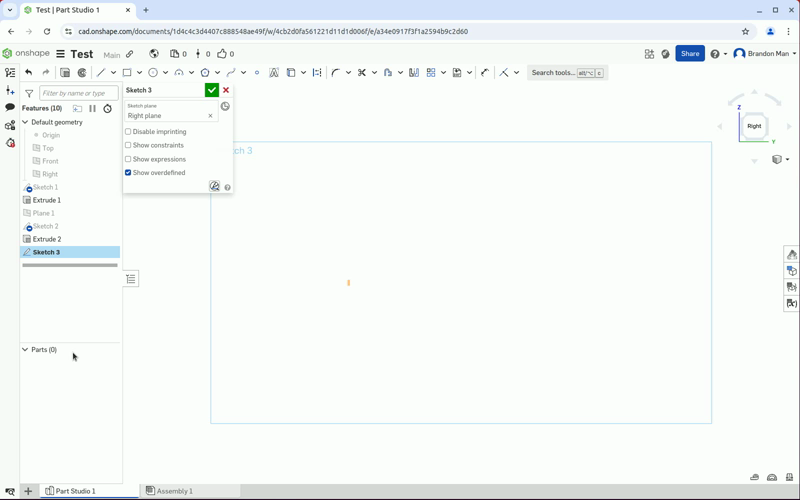
key(y)
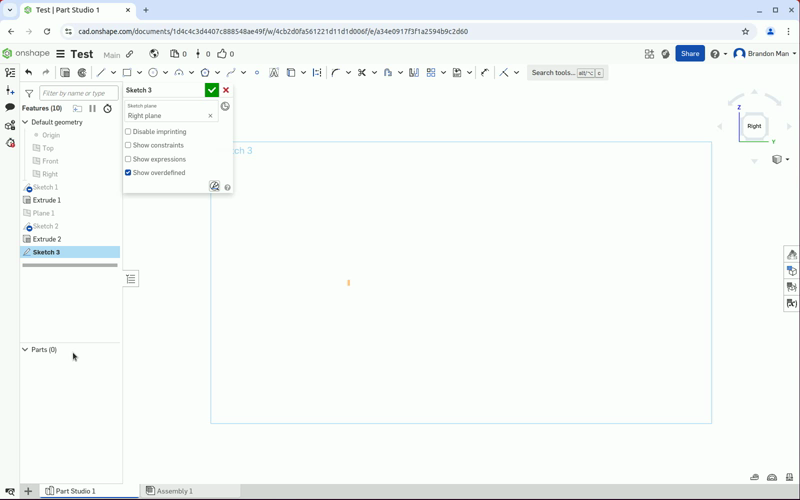
key(l)
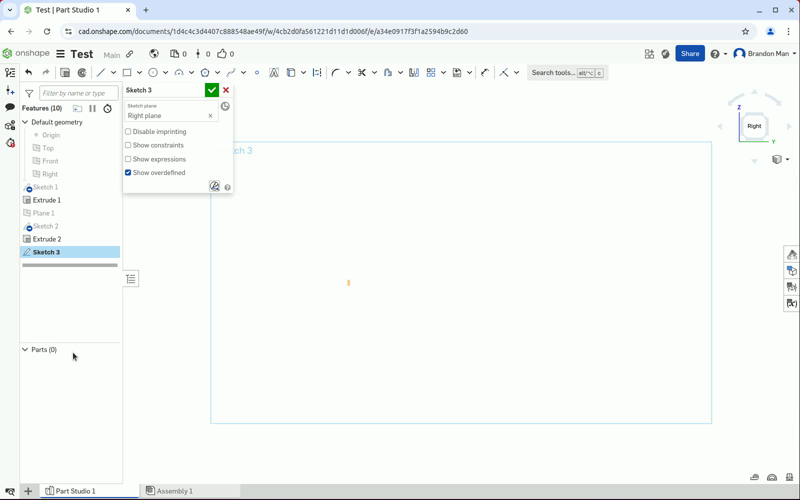
key_down(shift)
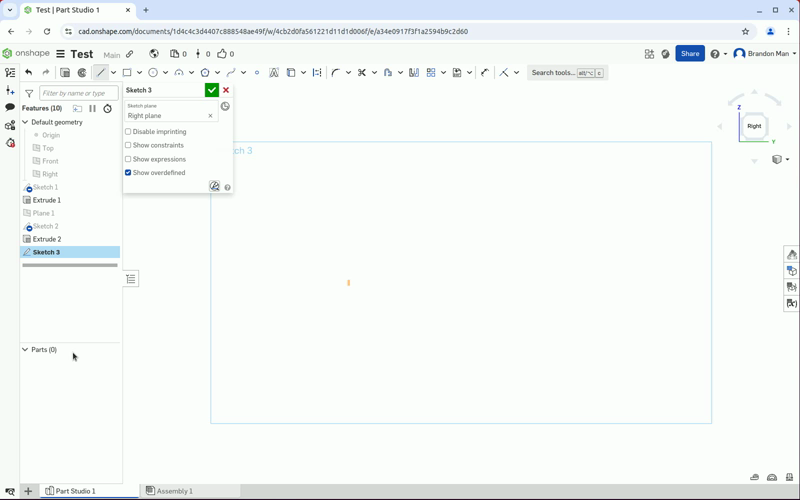
mouse_move(450, 294)
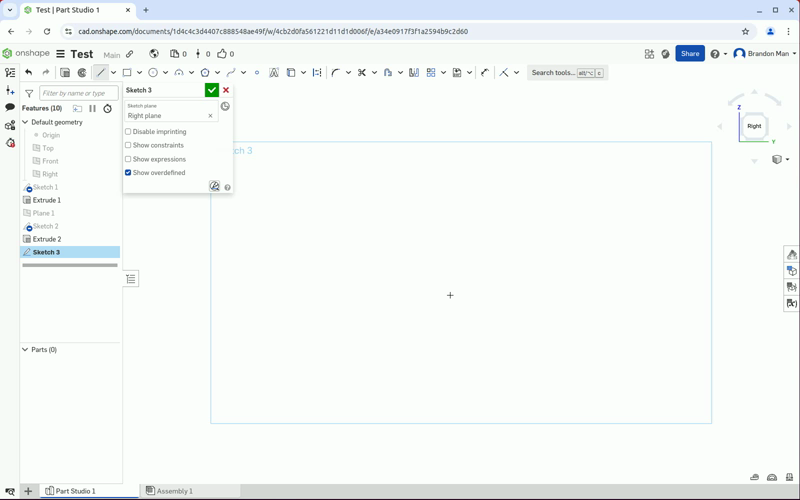
click(450, 294)
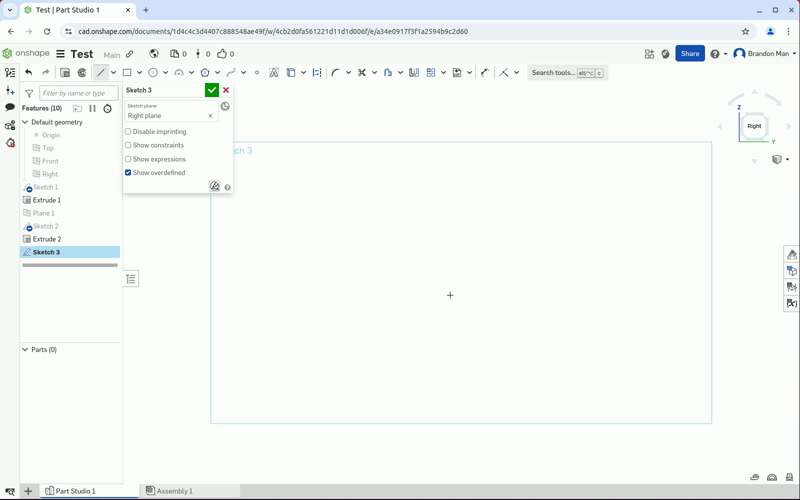
key_up(shift)
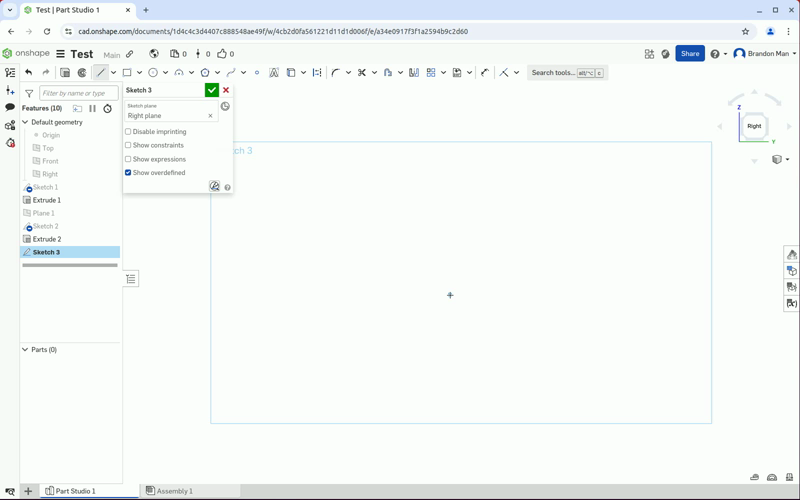
key_down(shift)
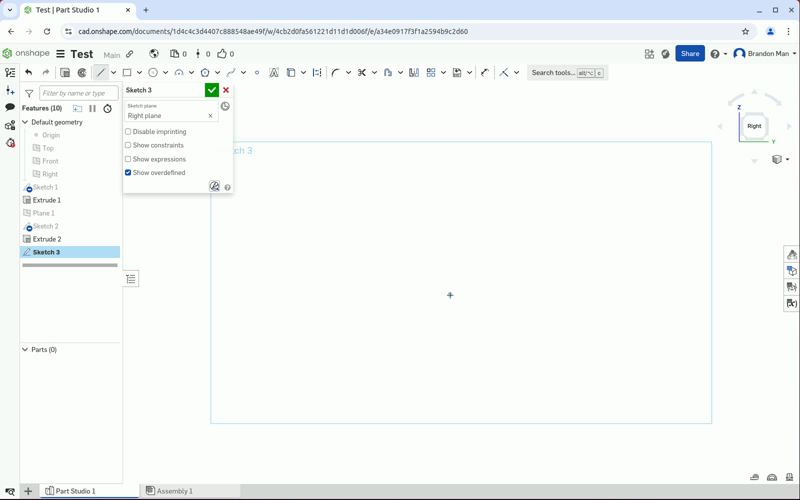
mouse_move(480, 294)
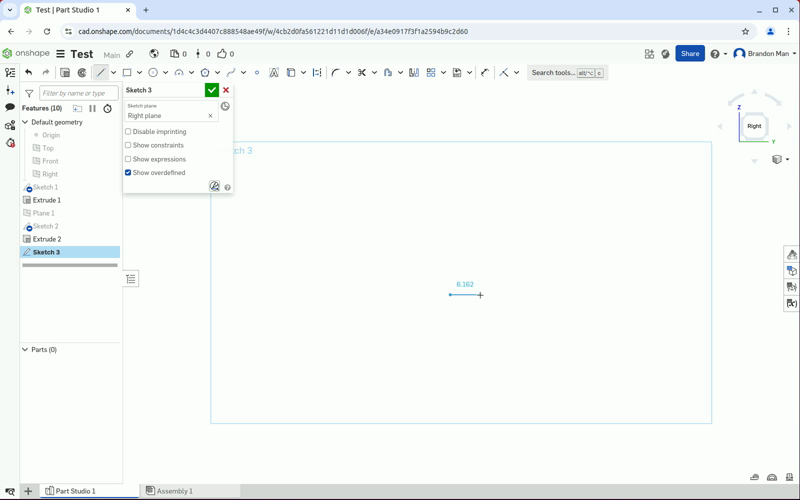
mouse_move(488, 294)
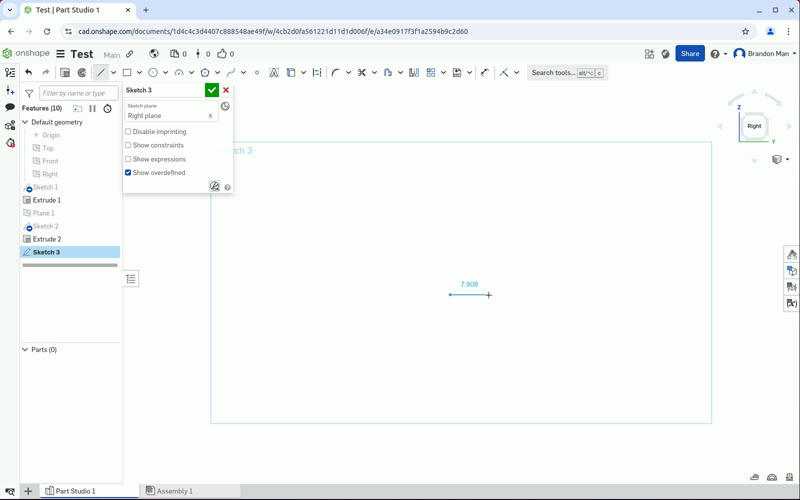
click(488, 294)
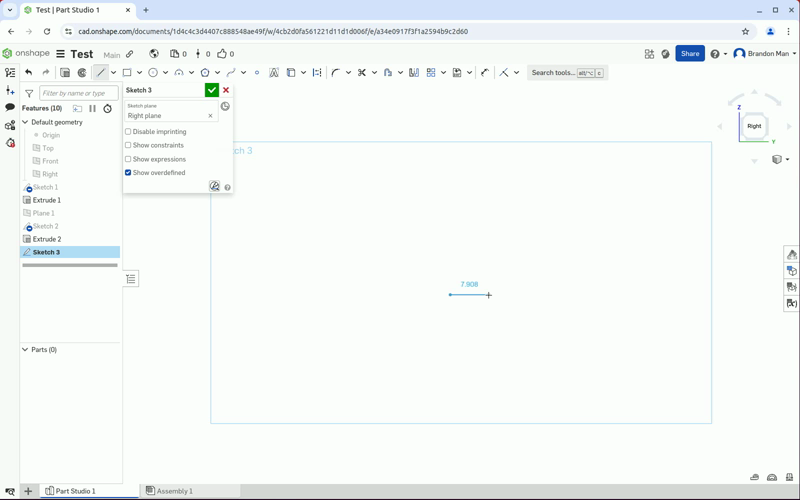
key_up(shift)
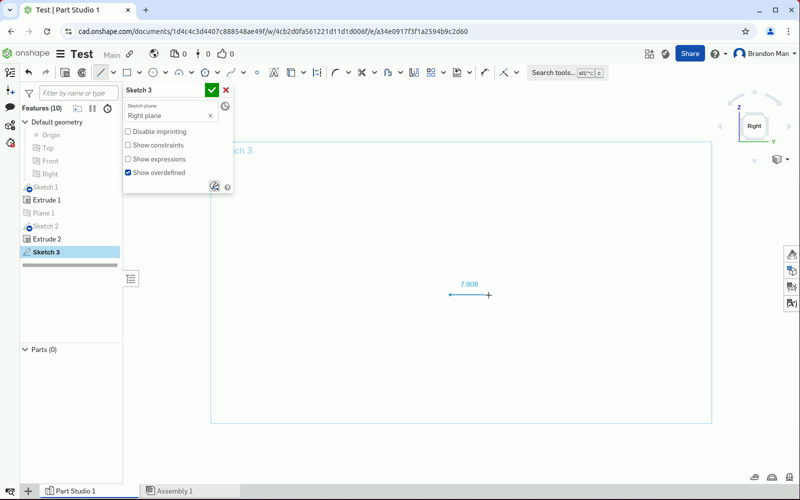
key_down(shift)
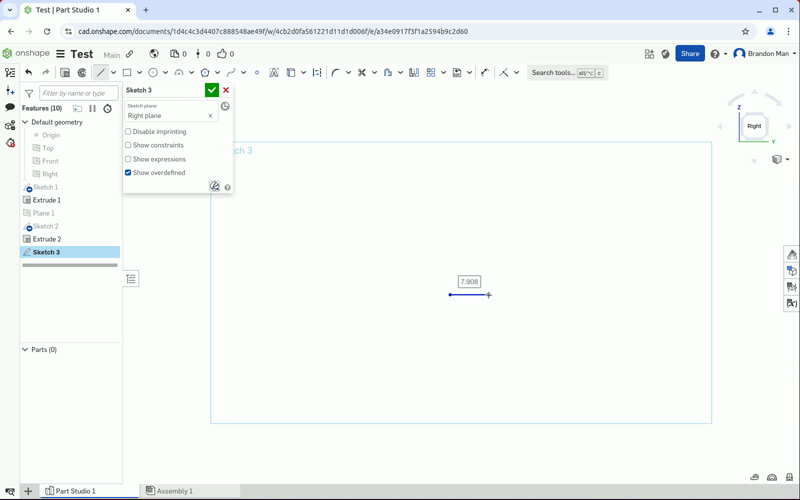
mouse_move(518, 294)
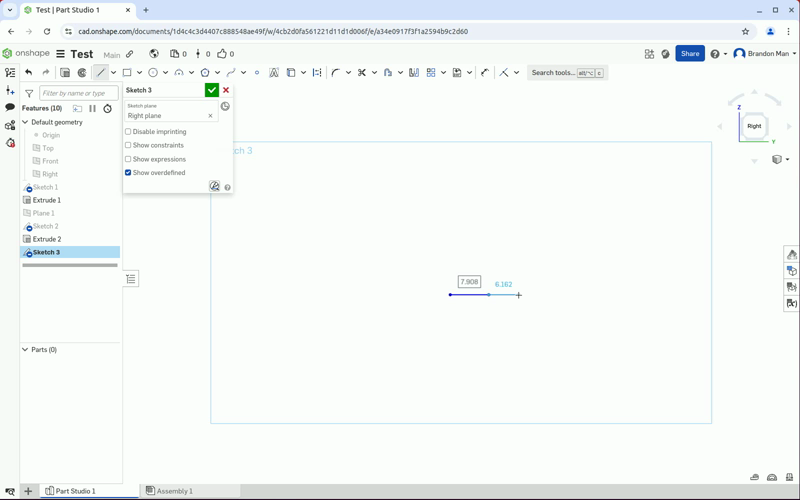
mouse_move(488, 271)
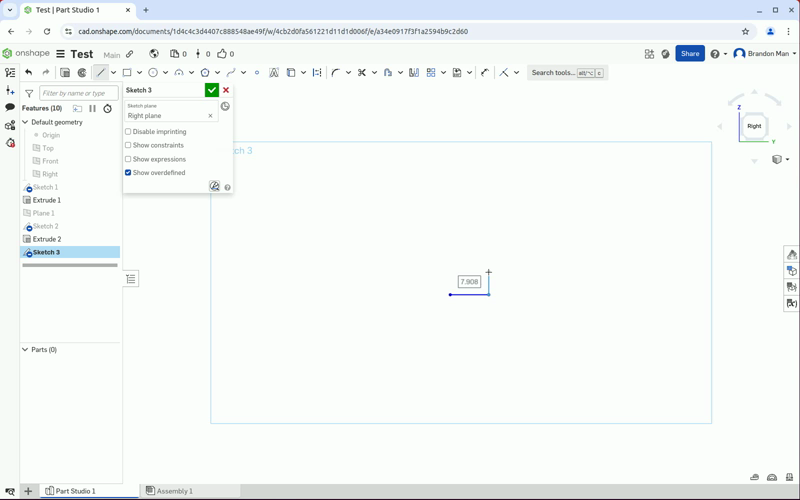
click(488, 271)
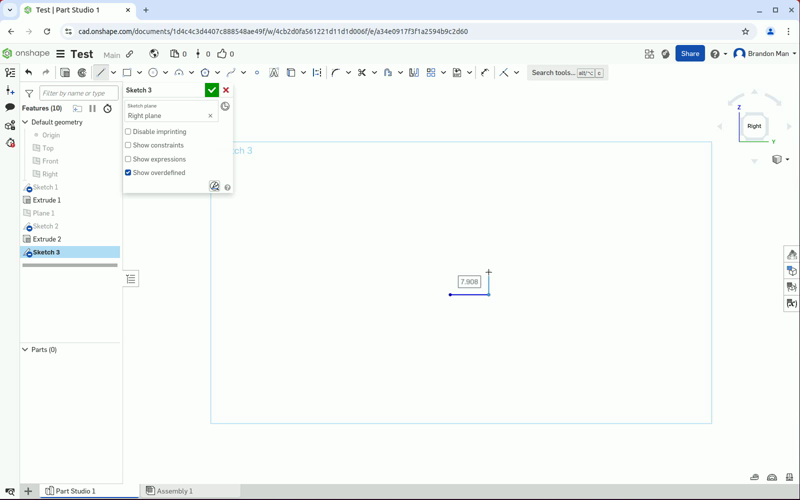
key_up(shift)
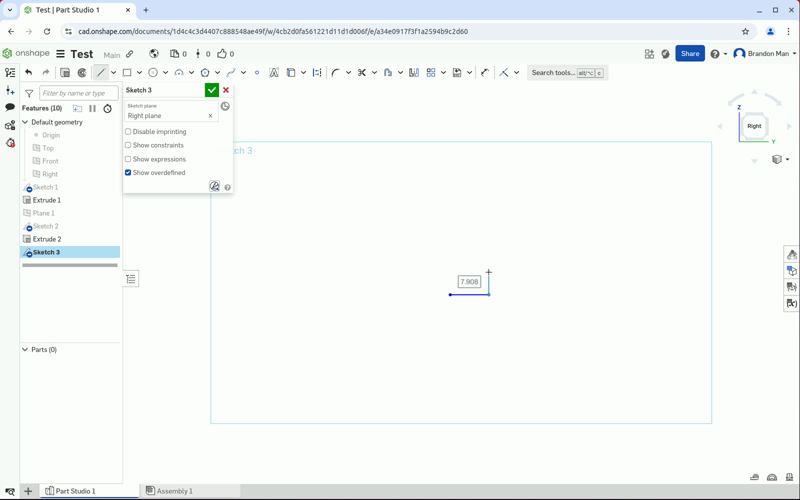
key_down(shift)
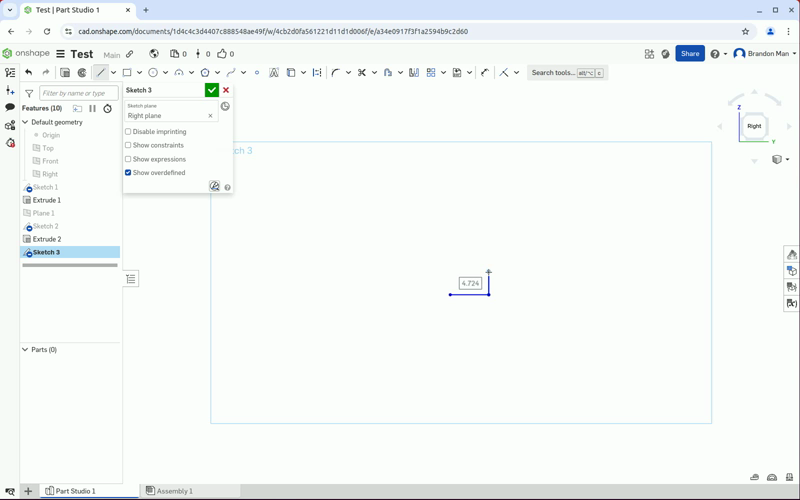
mouse_move(518, 271)
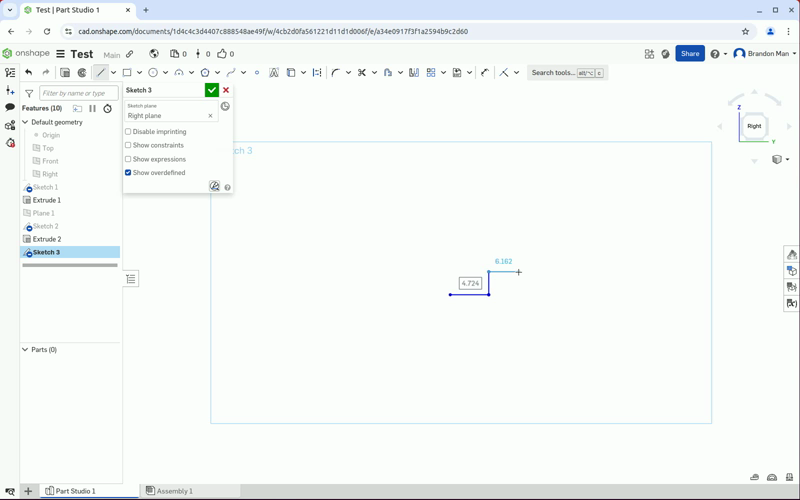
mouse_move(450, 271)
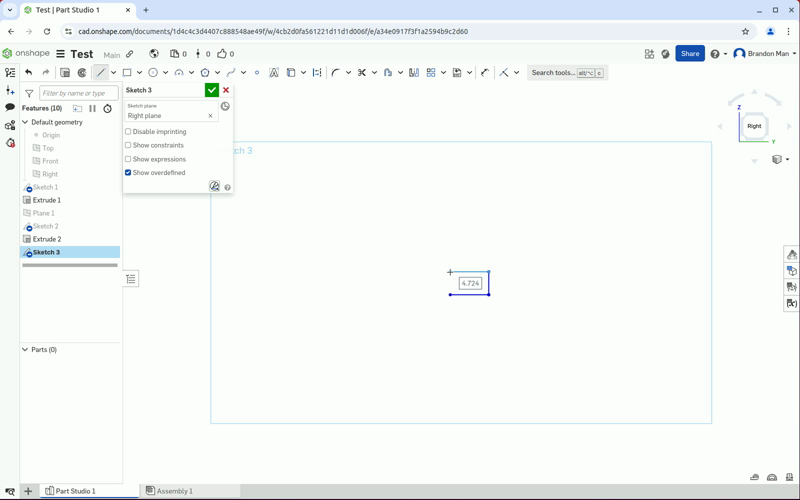
click(450, 271)
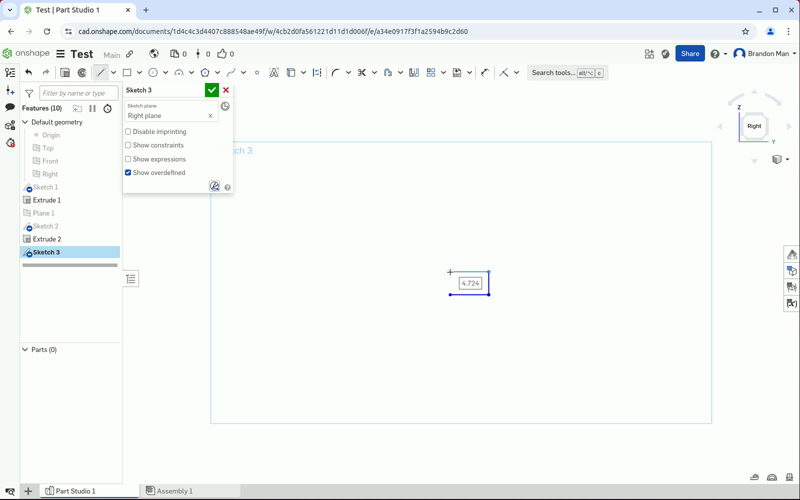
key_up(shift)
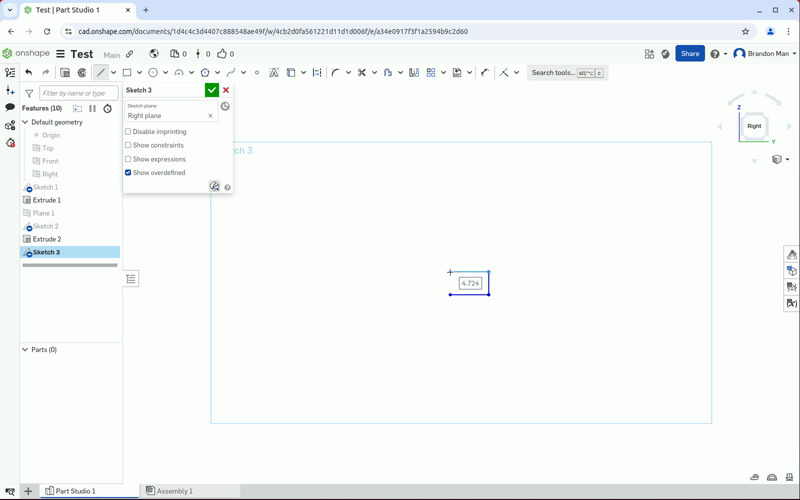
key_down(shift)
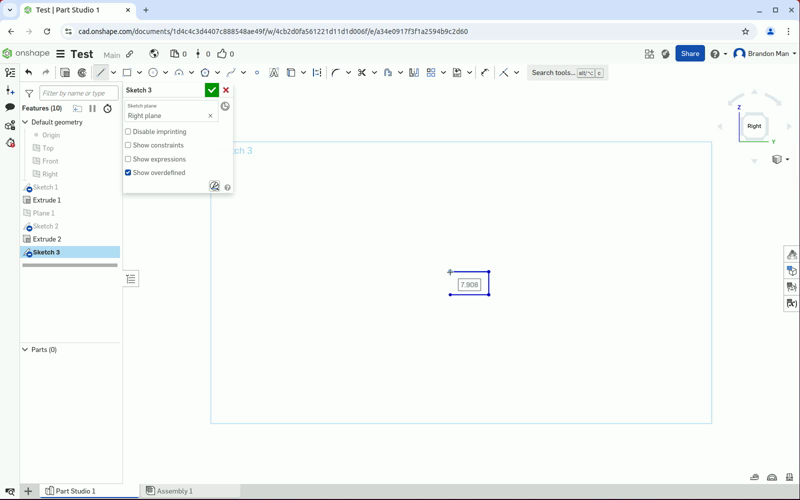
mouse_move(480, 271)
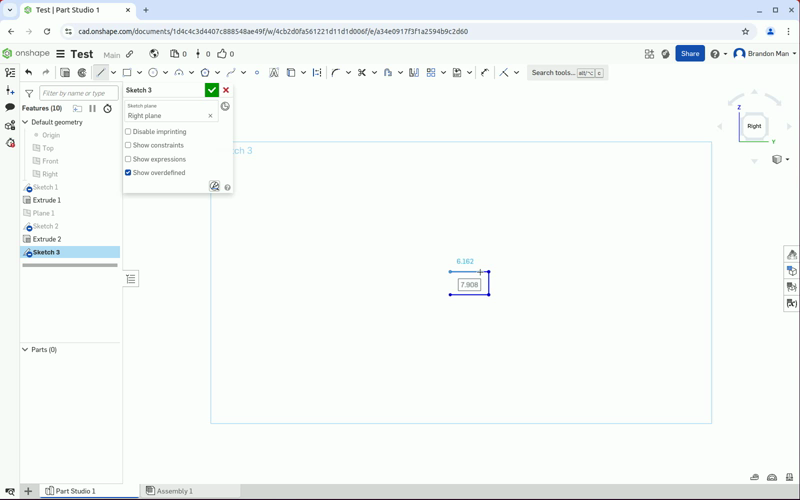
mouse_move(450, 283)
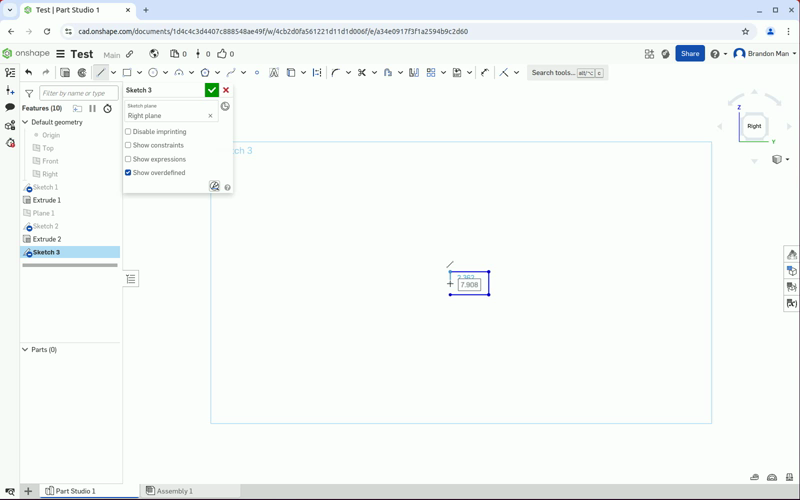
click(450, 283)
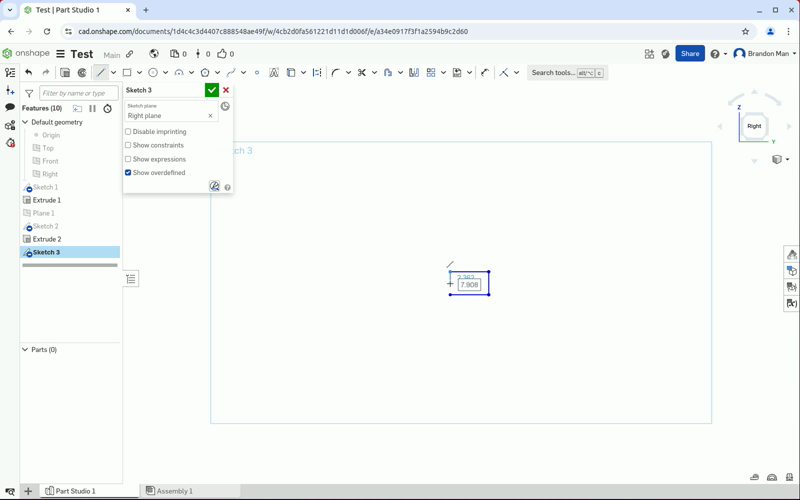
key_up(shift)
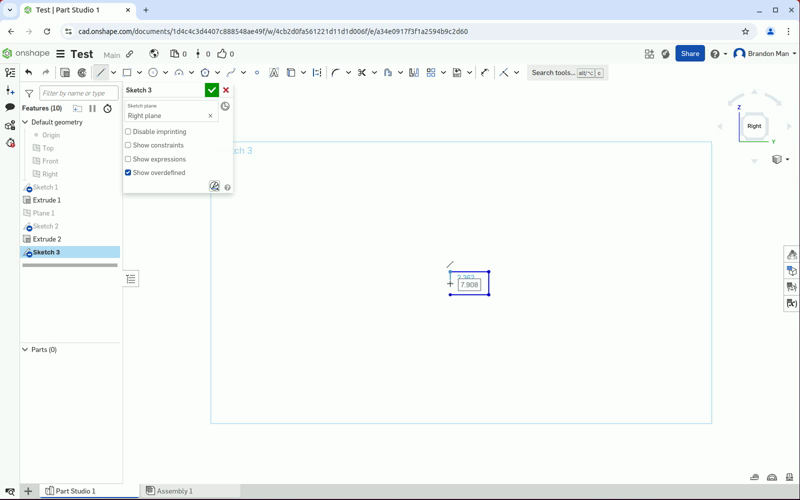
mouse_move(480, 283)
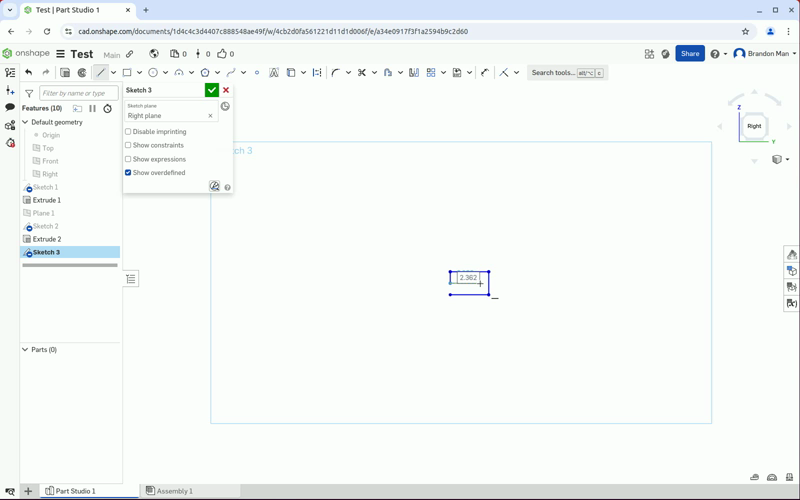
key_down(shift)
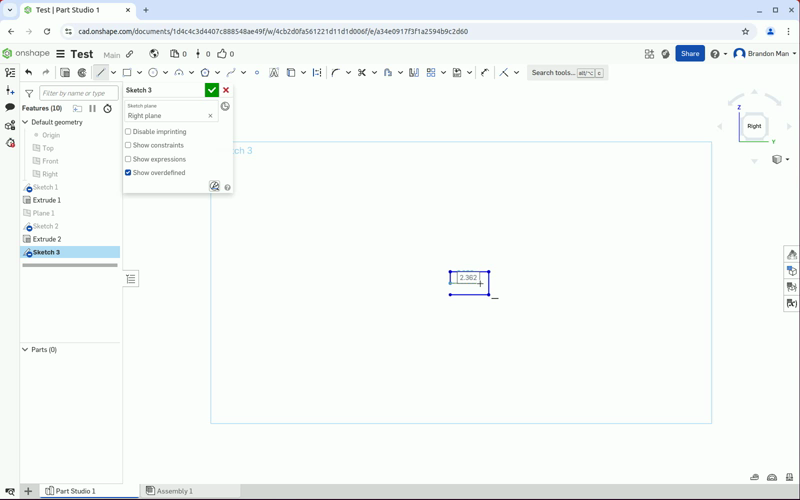
mouse_move(450, 294)
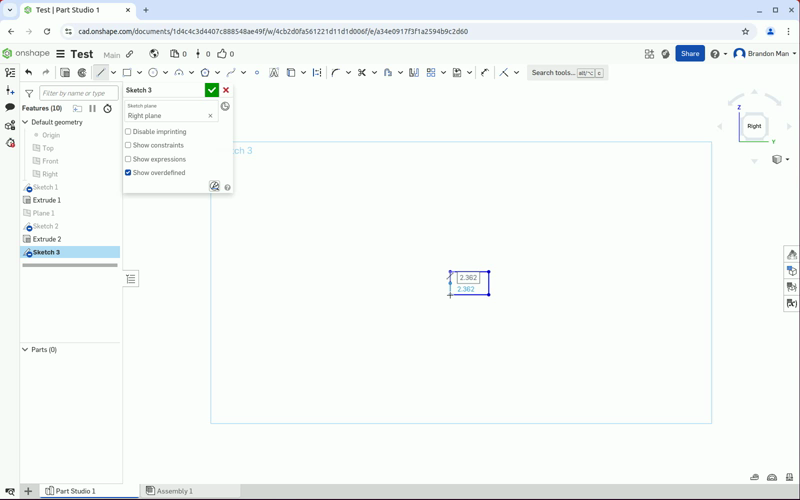
key_up(shift)
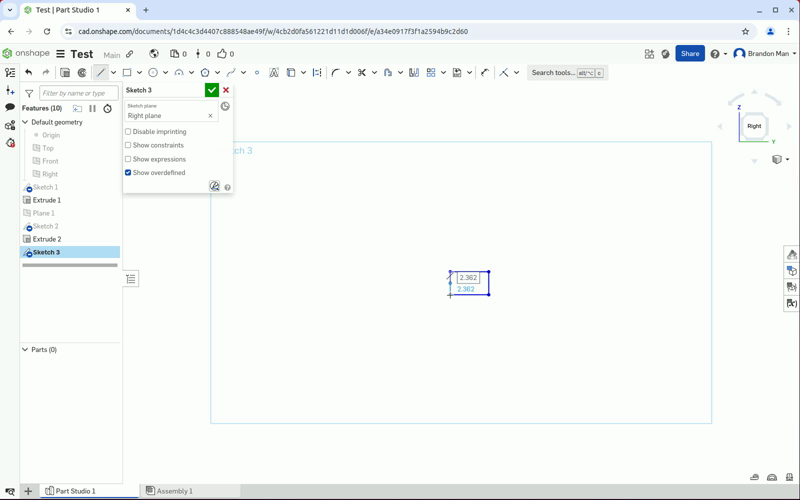
click(450, 294)
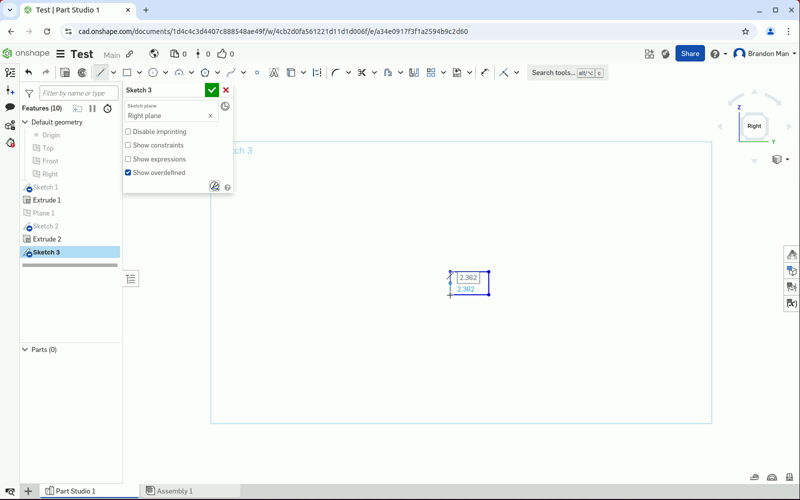
key(esc)
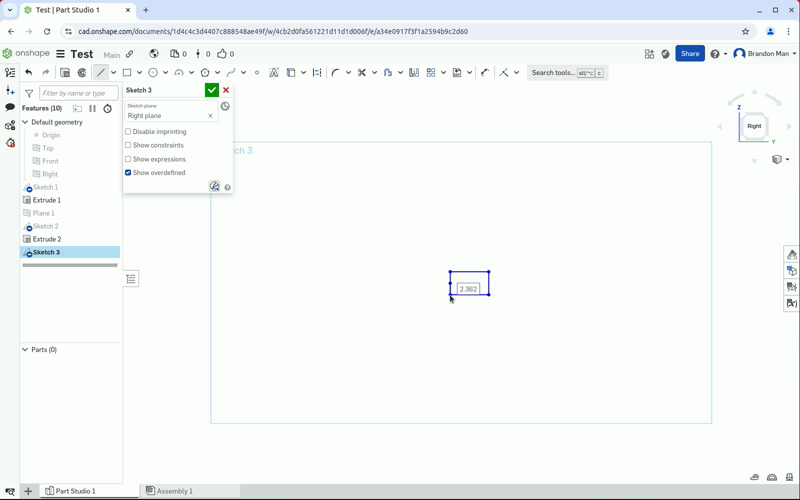
mouse_move(476, 277)
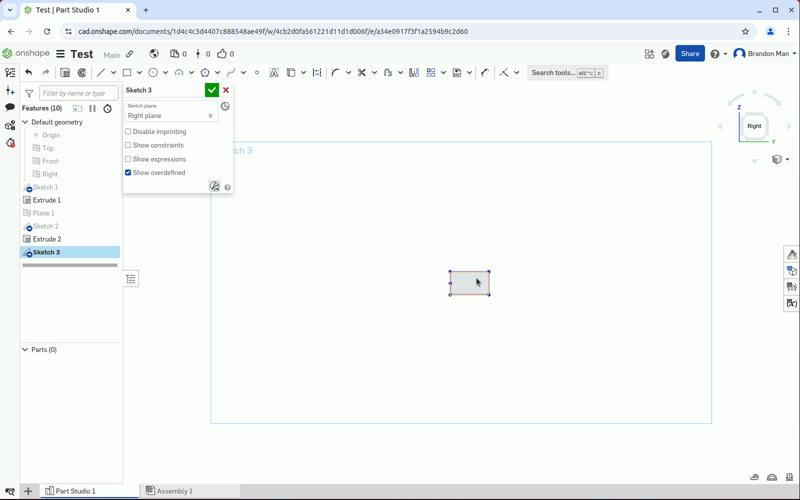
scroll(6)
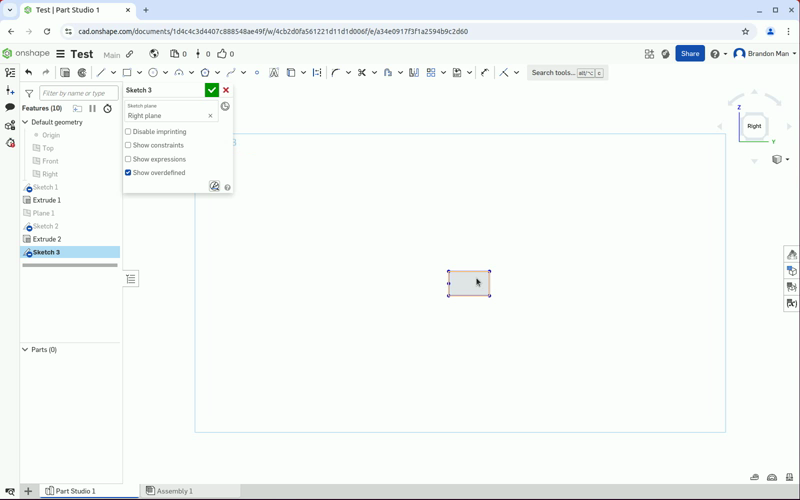
scroll(6)
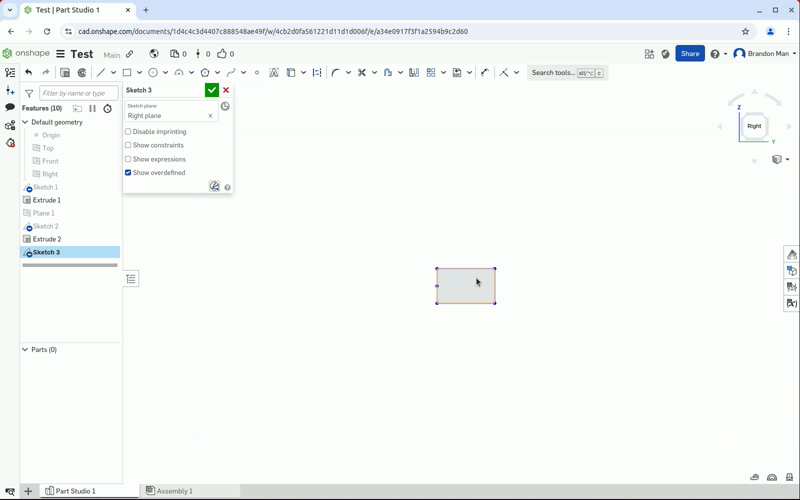
scroll(6)
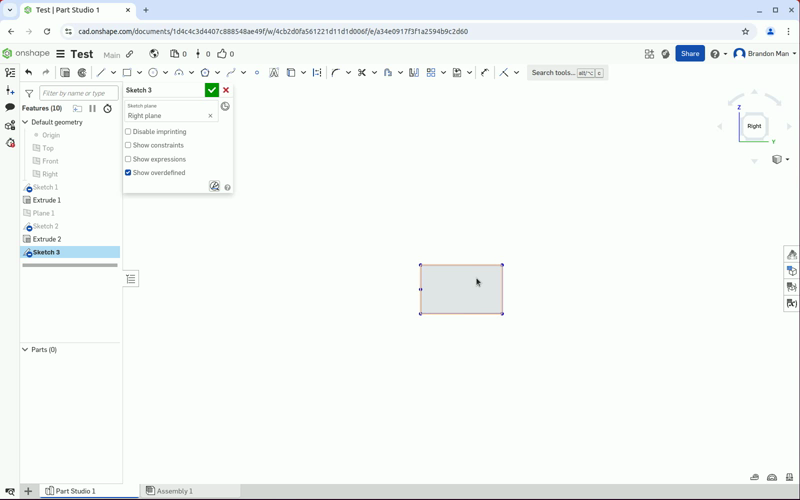
scroll(6)
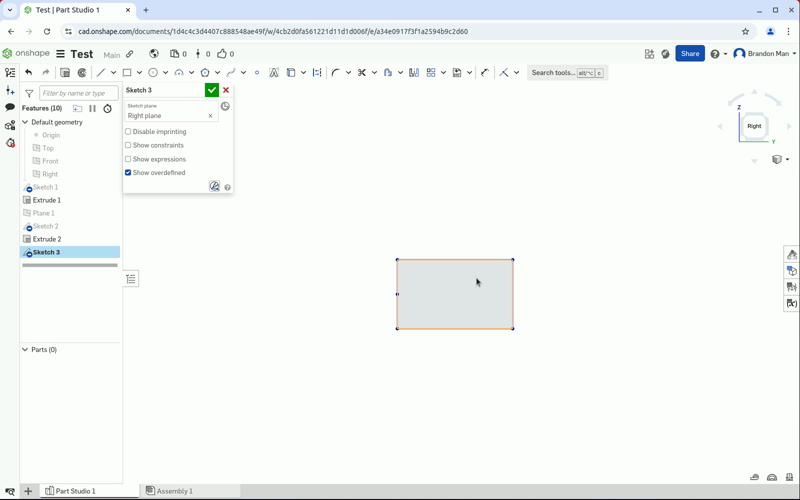
scroll(6)
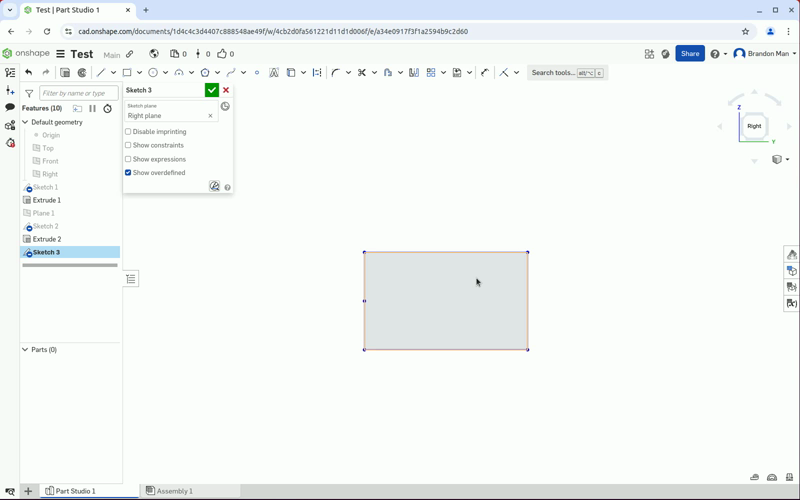
scroll(6)
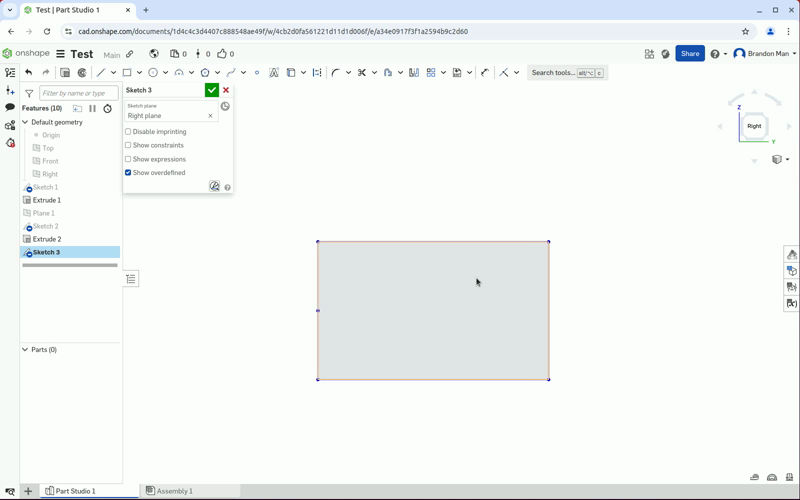
scroll(6)
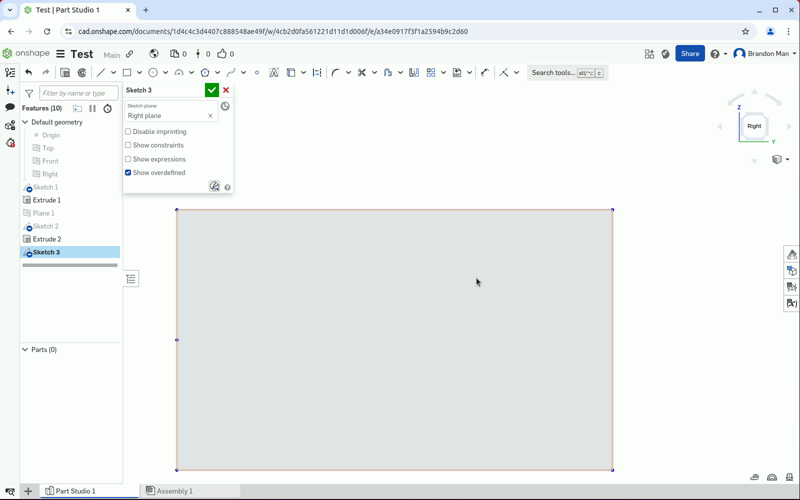
click(476, 277)
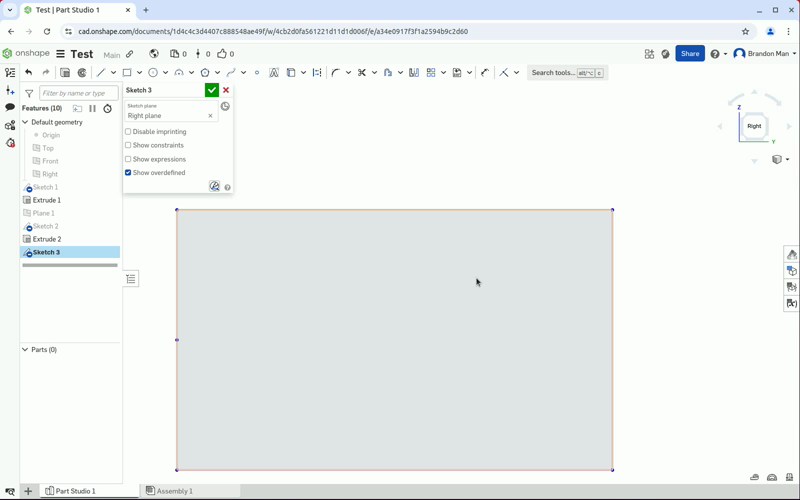
scroll(-6)
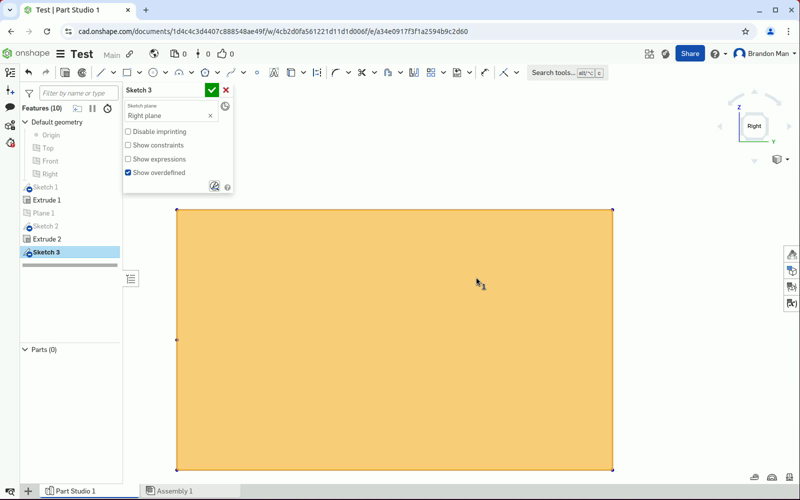
scroll(-6)
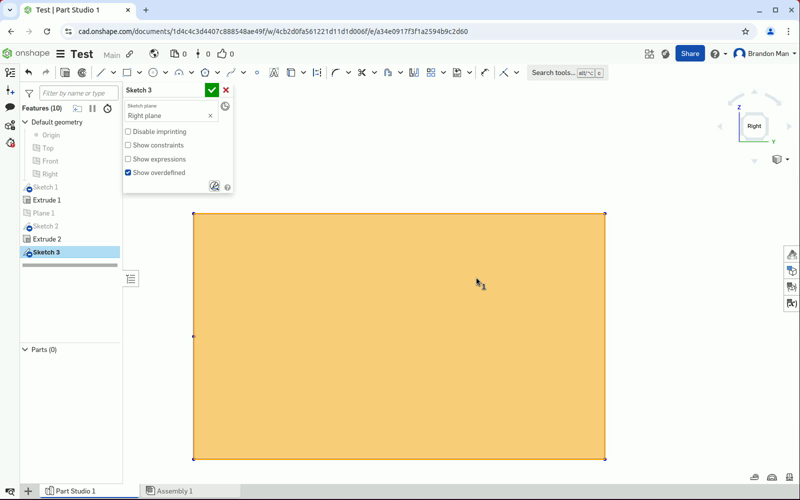
scroll(-6)
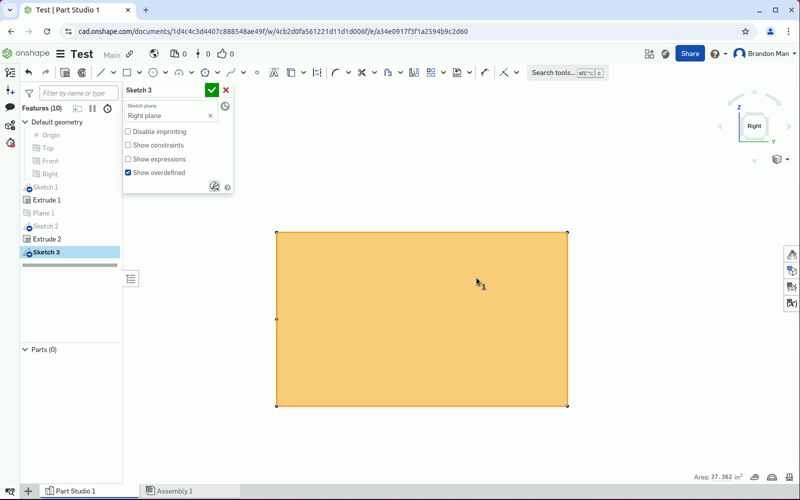
scroll(-6)
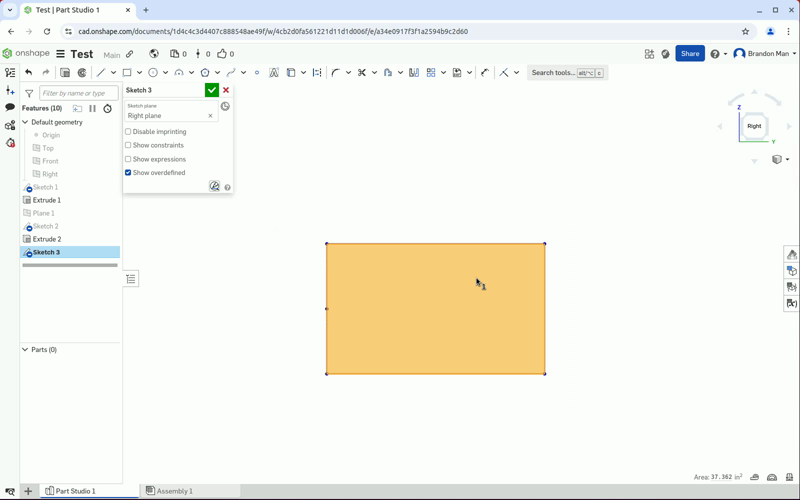
scroll(-6)
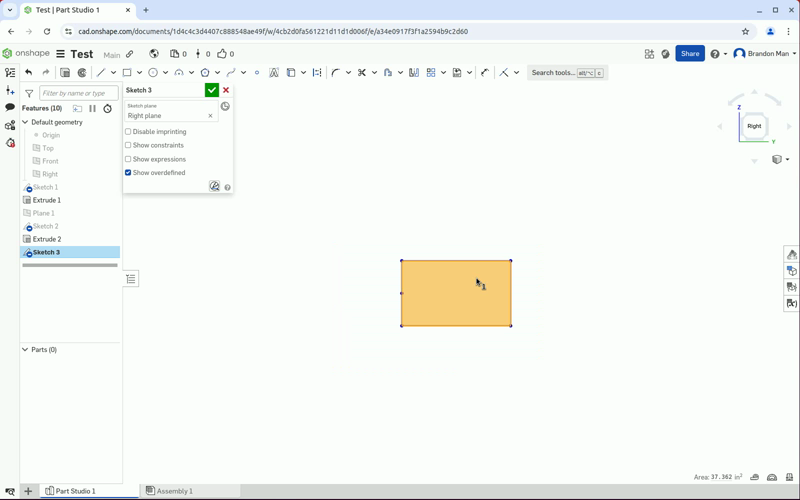
scroll(-6)
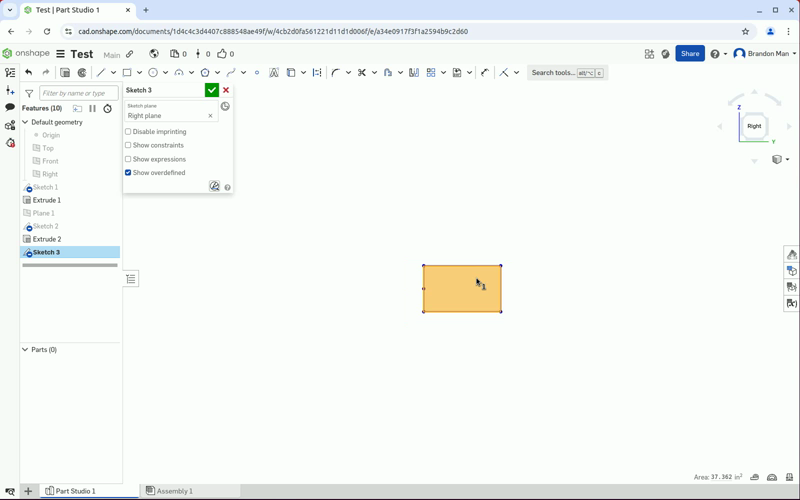
scroll(-6)
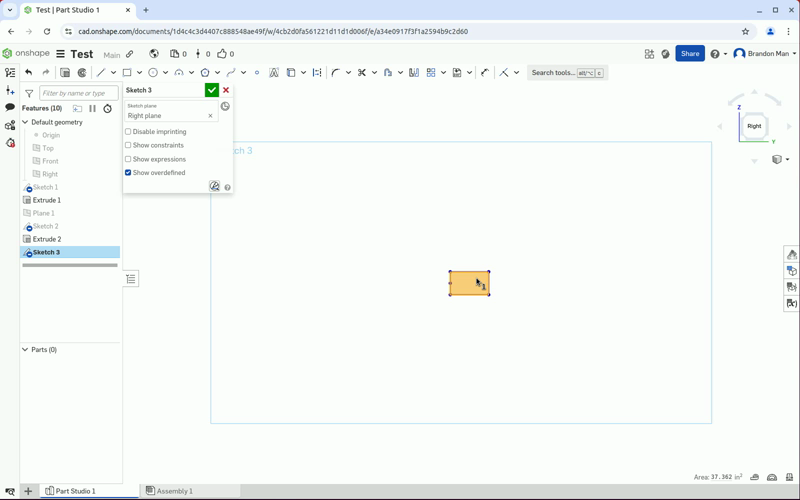
mouse_move(73, 352)
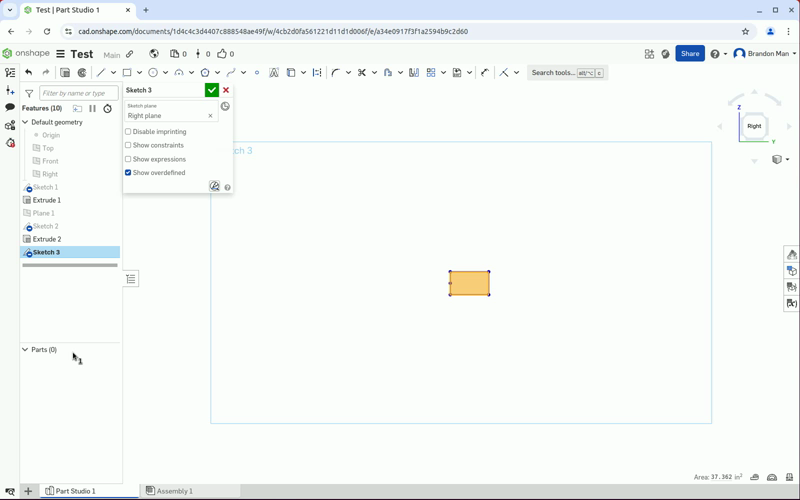
key(shift+y)
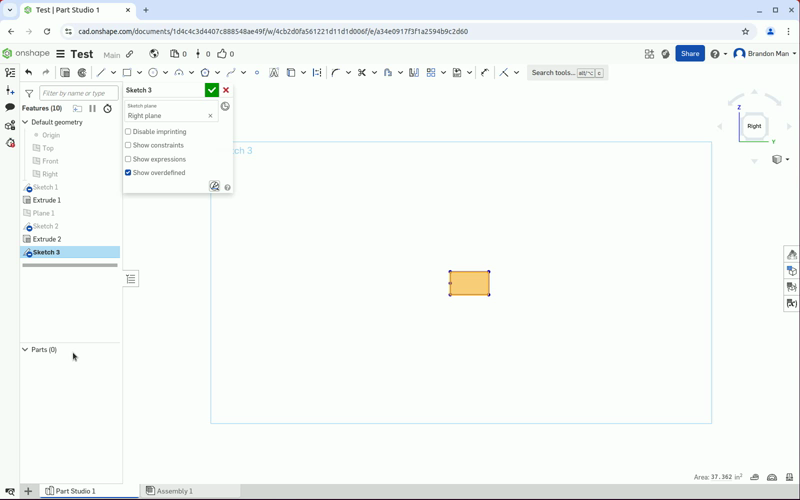
key(shift+e)
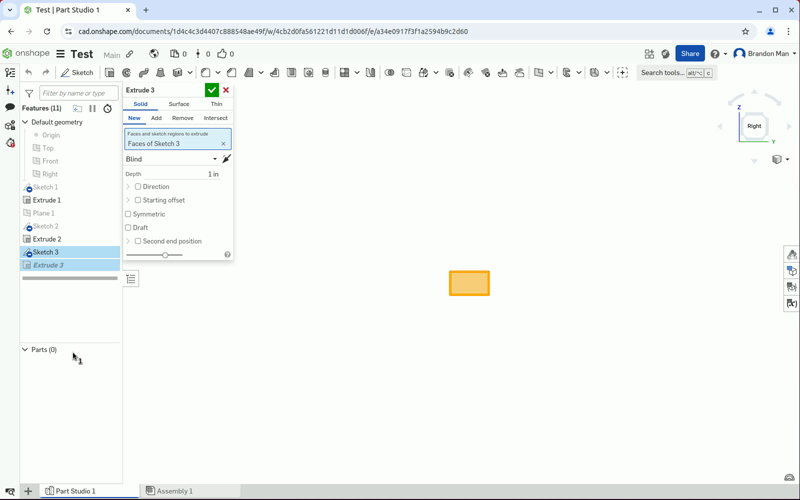
mouse_move(143, 106)
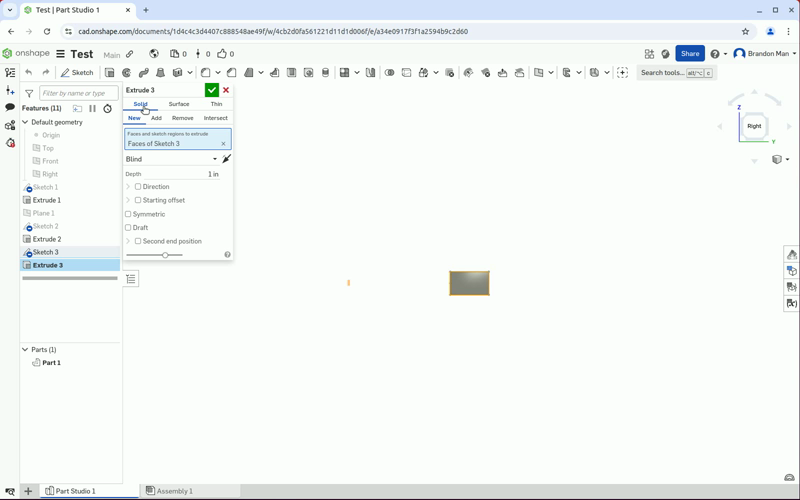
click(143, 106)
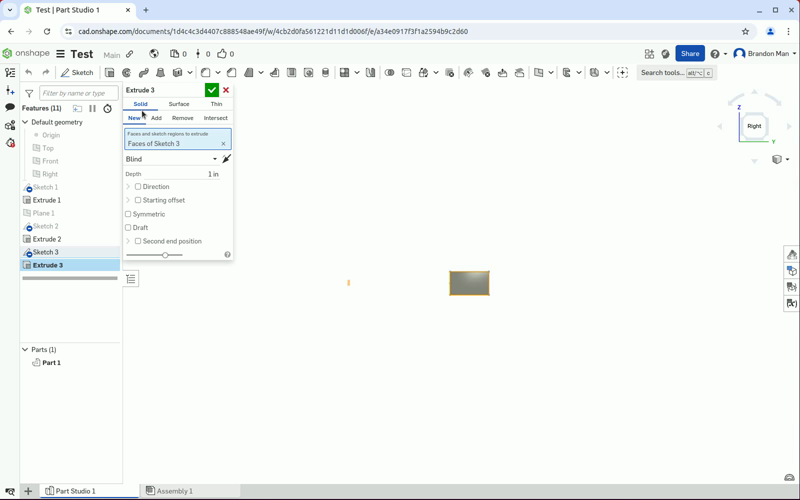
mouse_move(137, 120)
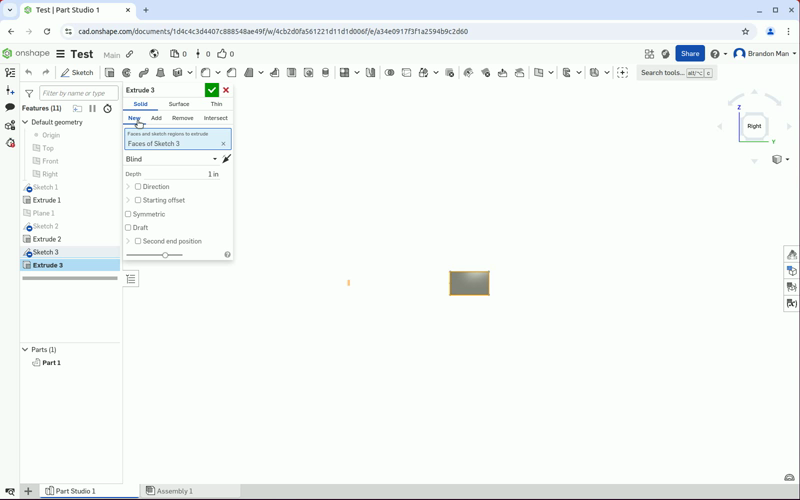
click(137, 120)
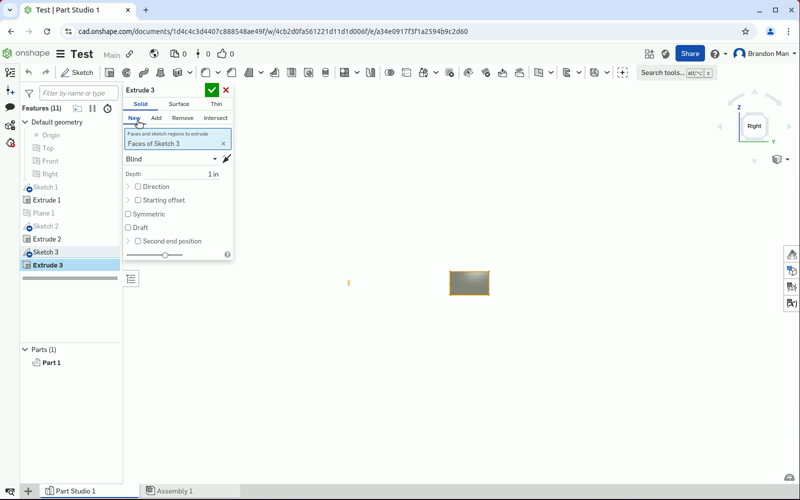
key(tab, 4)
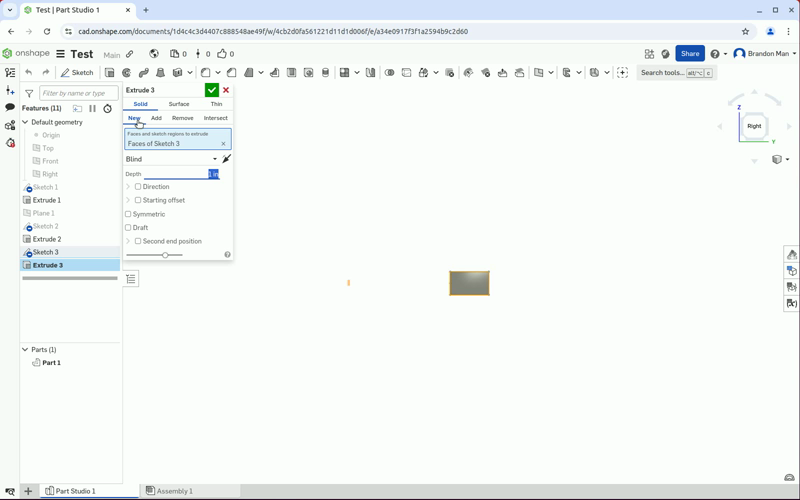
text(2.407)
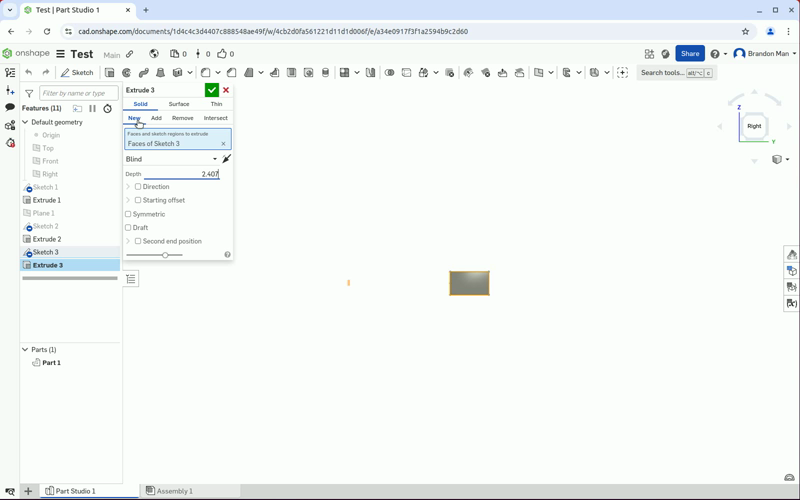
key(tab, 3)
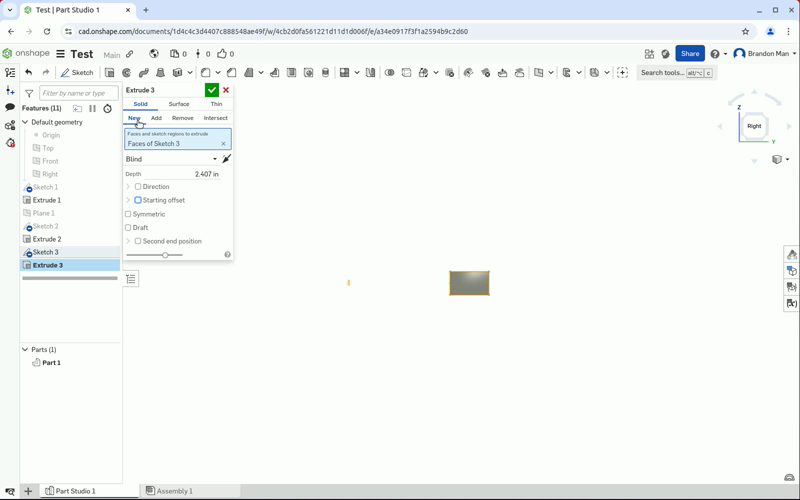
key(tab, 2)
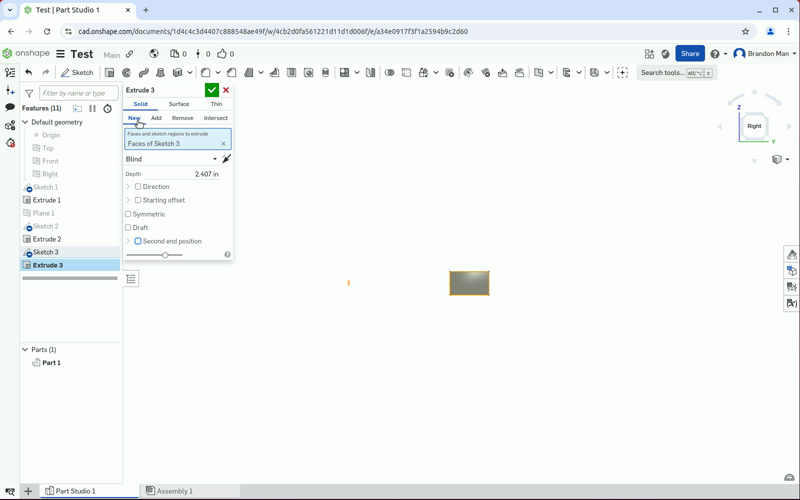
key(space)
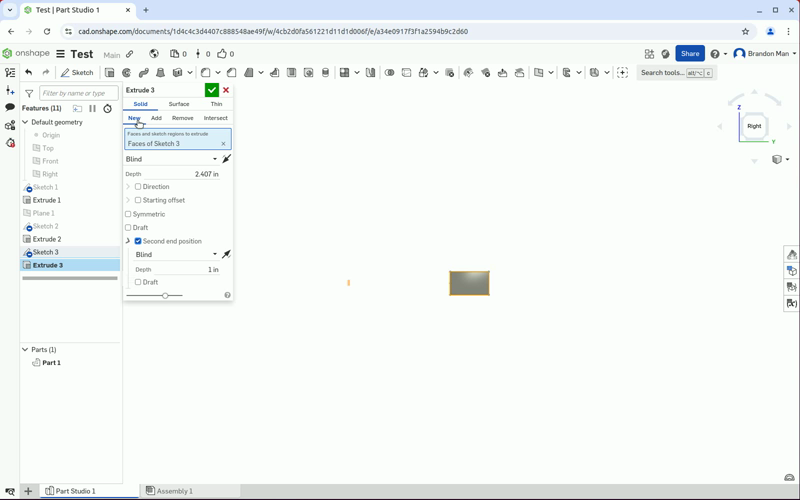
key(tab, 3)
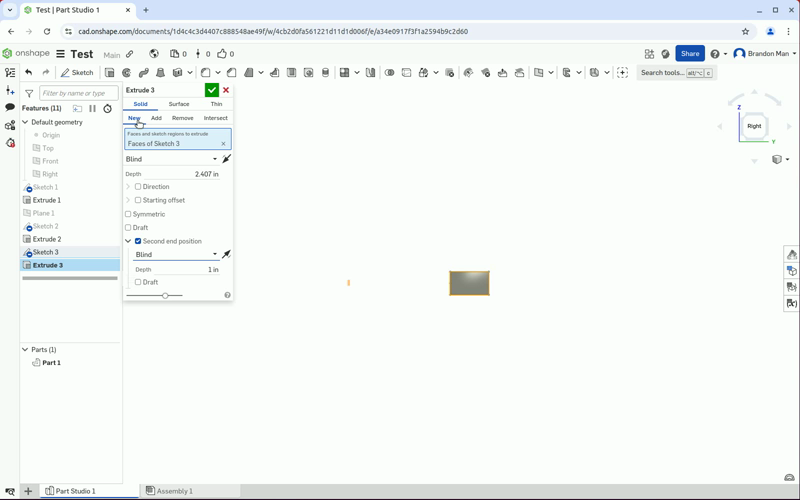
text(2.407)
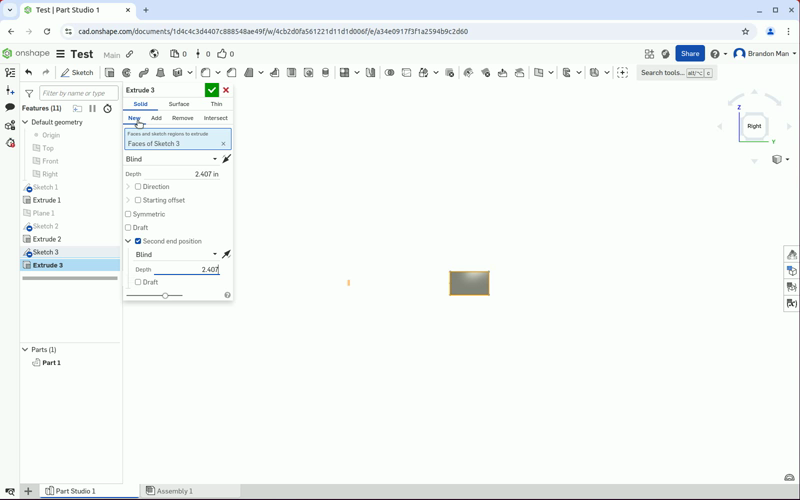
key(enter)
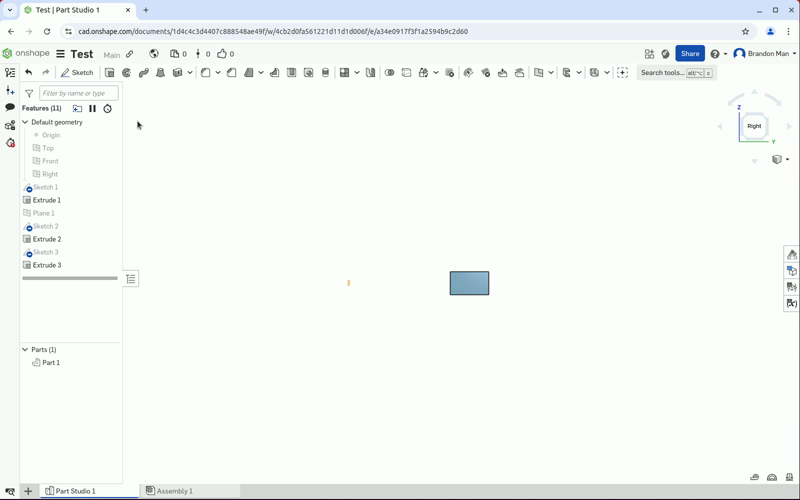
key(shift+h)
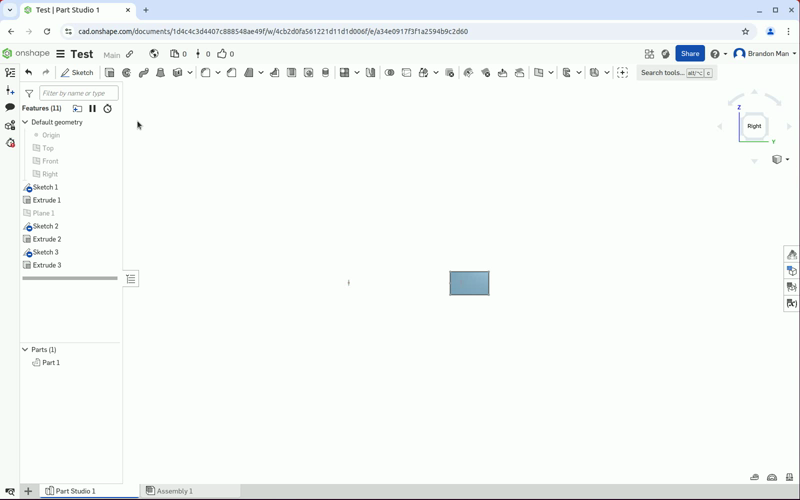
key(shift+h)
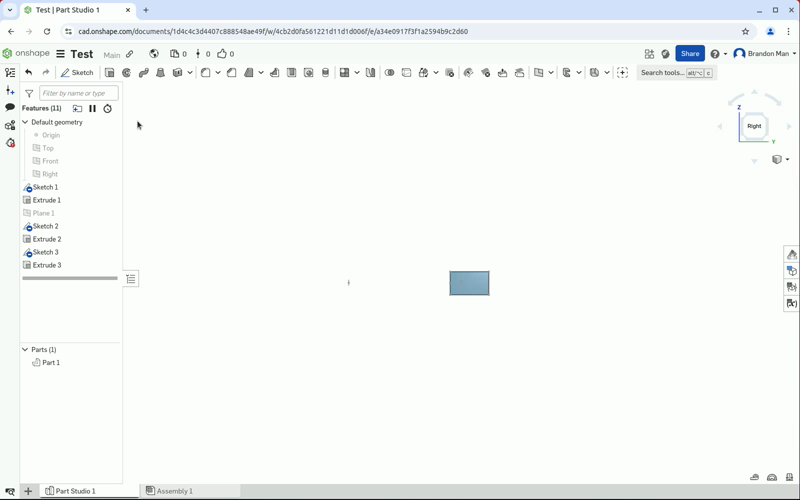
key(shift+7)
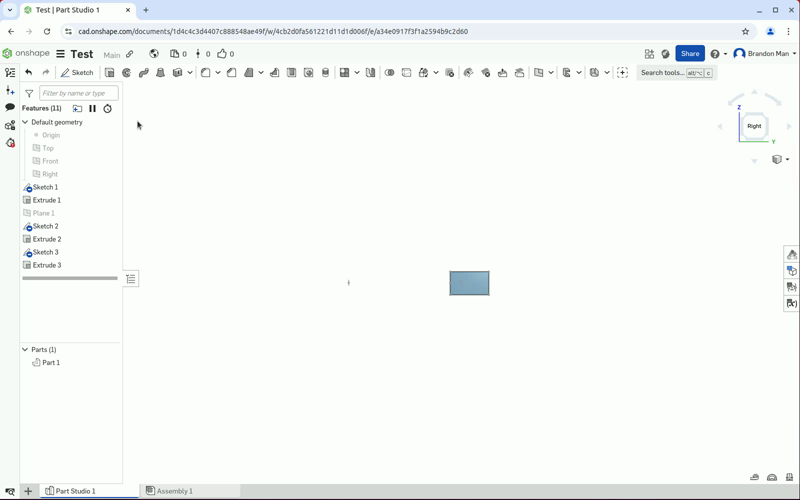
key(right, 2)
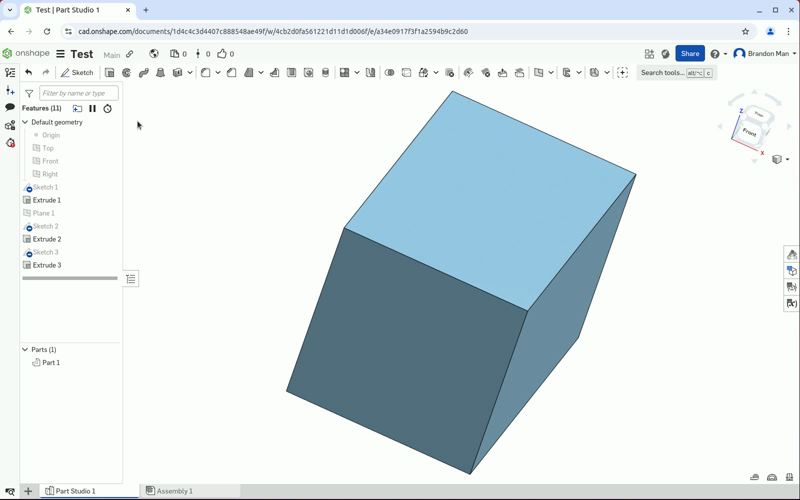
key(down, 2)
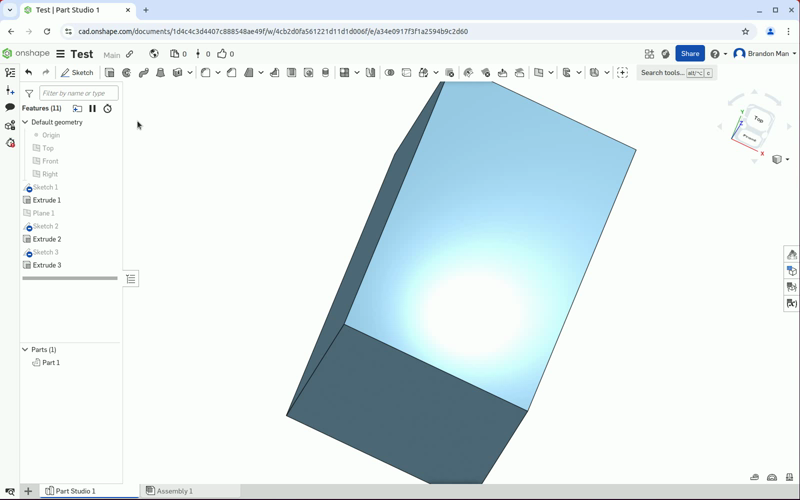
key(up, 2)
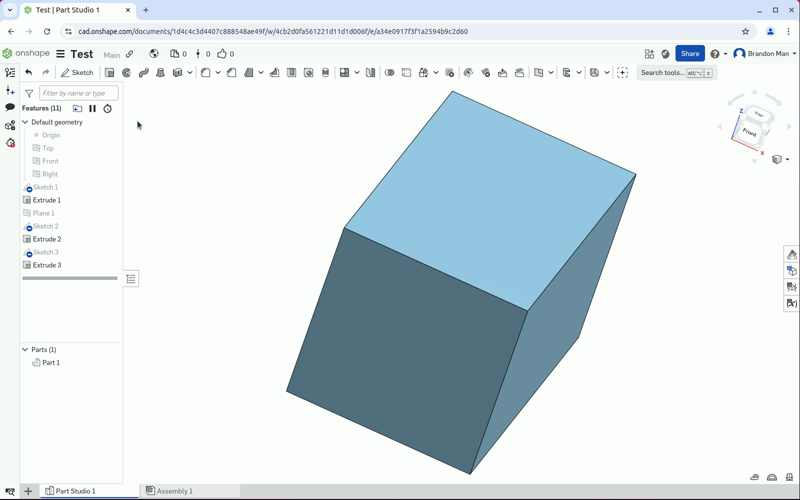
key(left, 2)
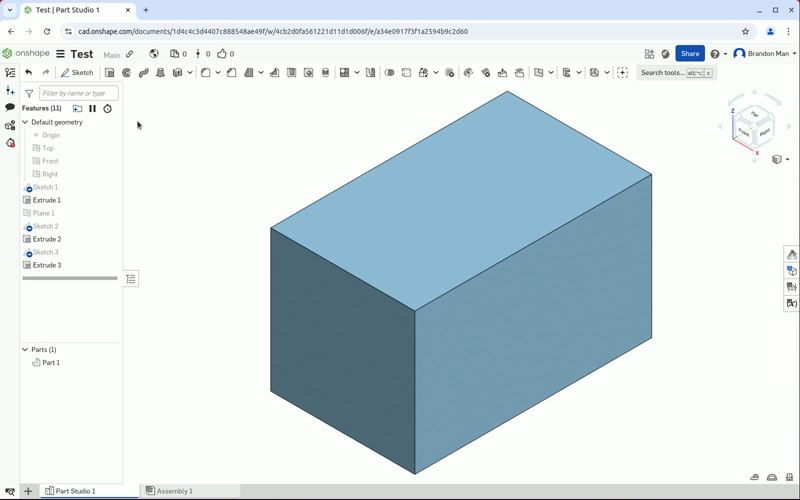
mouse_move(73, 189)
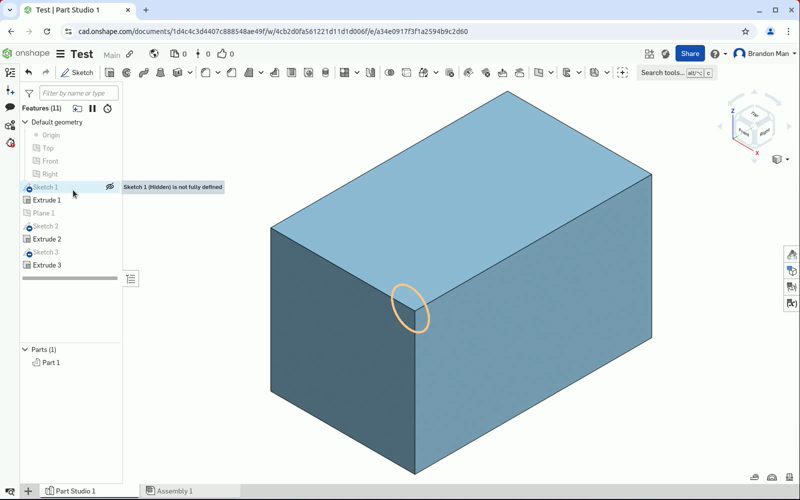
click(73, 189)